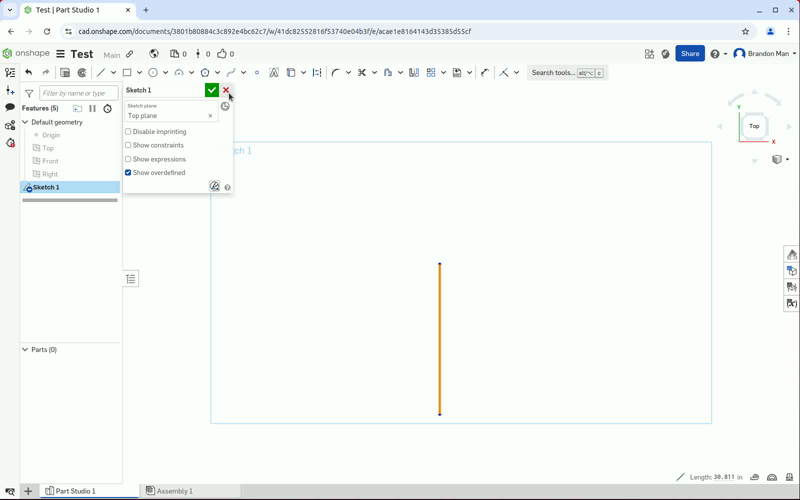
key(shift+h)
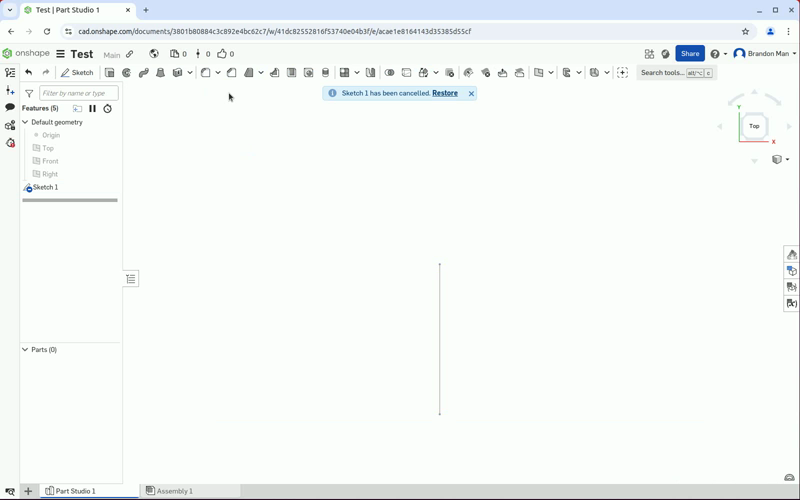
key(shift+s)
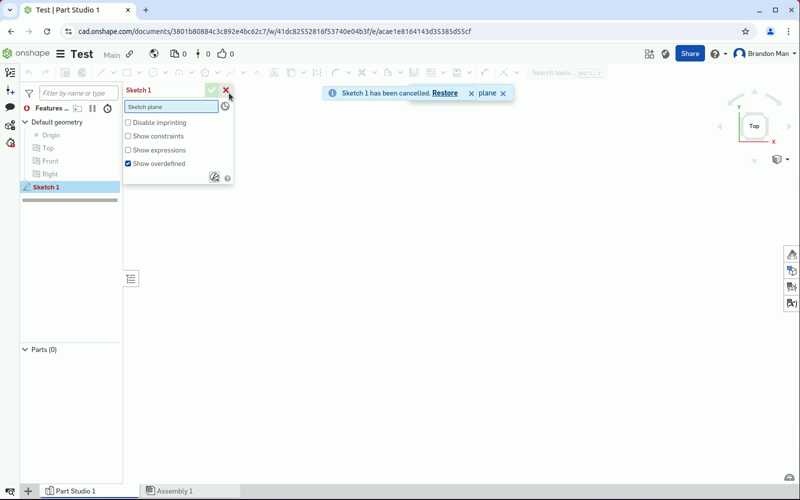
mouse_move(73, 150)
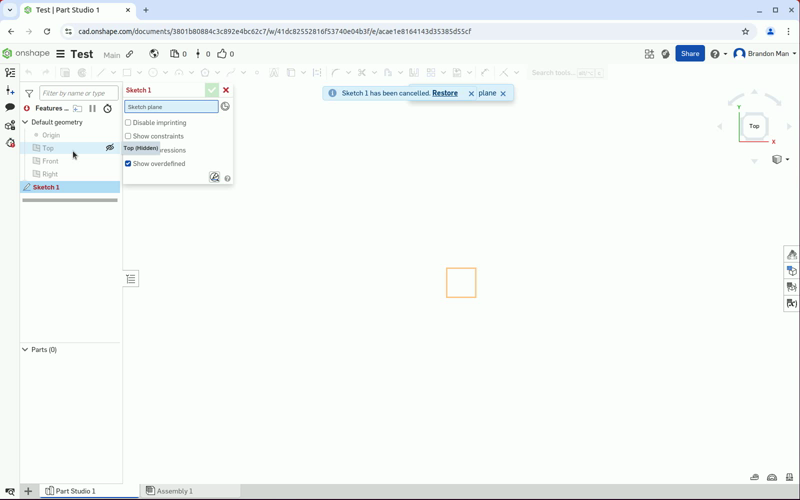
click(73, 150)
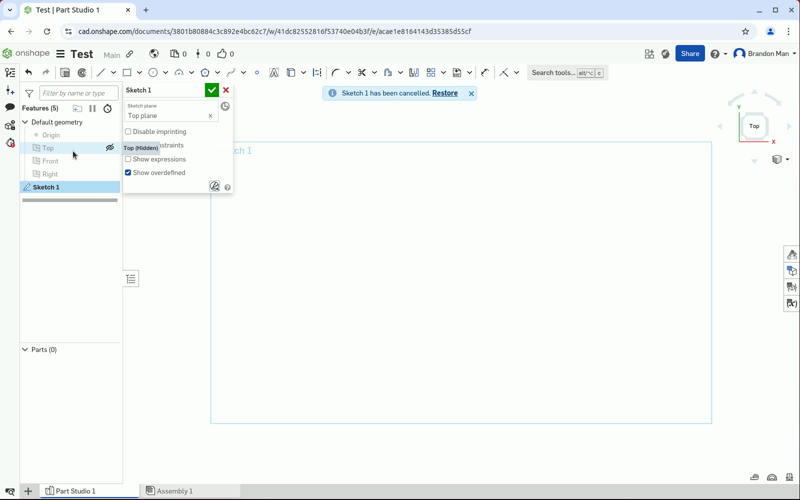
mouse_move(73, 352)
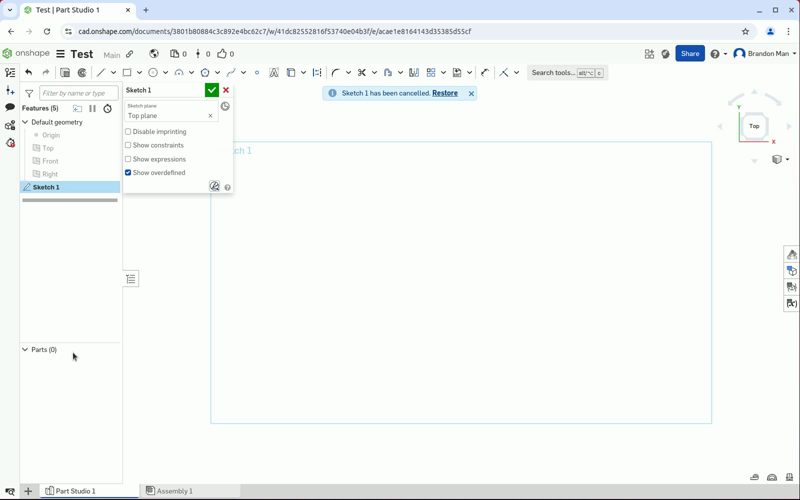
key(y)
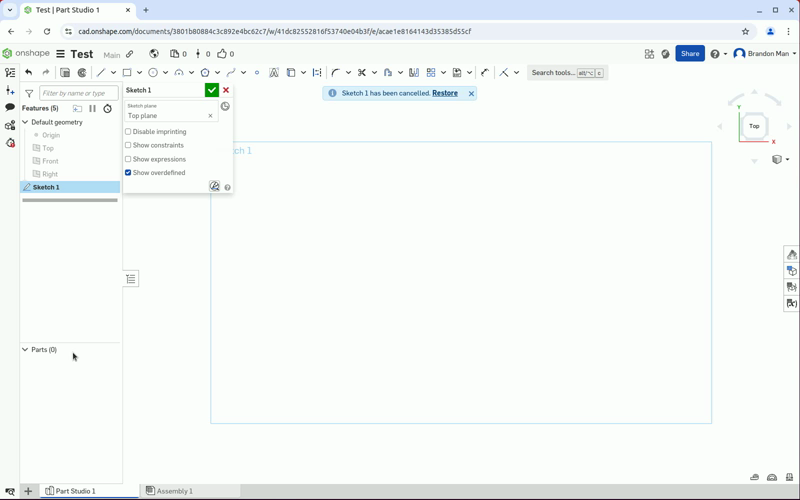
key(a)
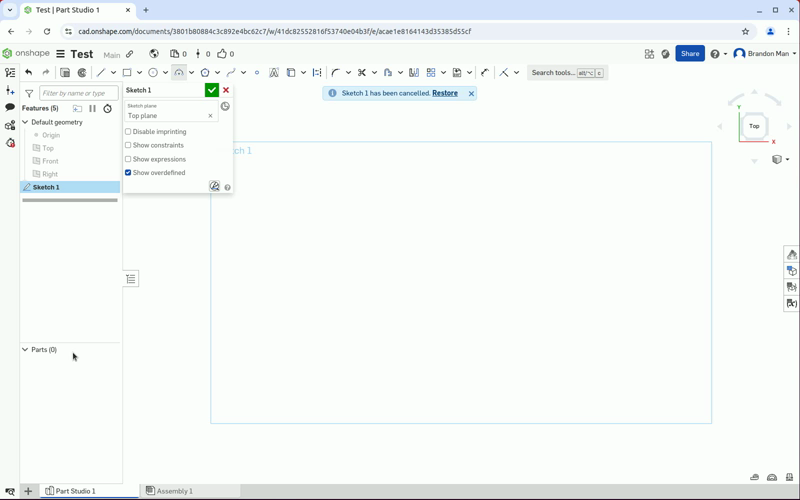
key_down(shift)
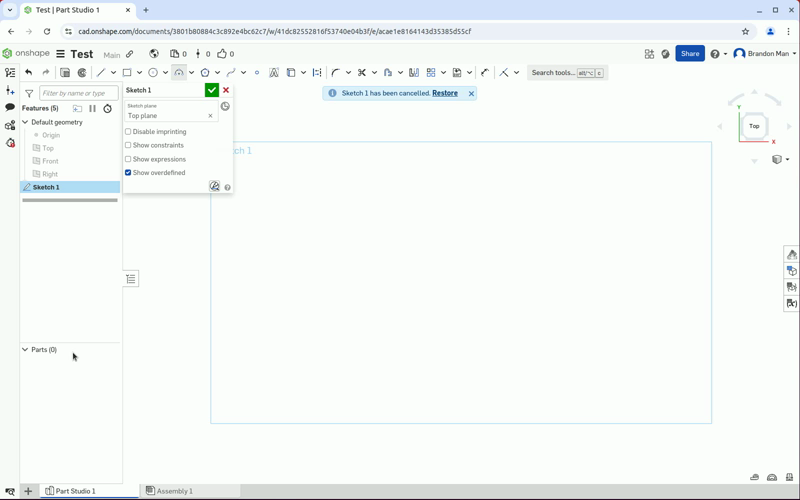
mouse_move(460, 346)
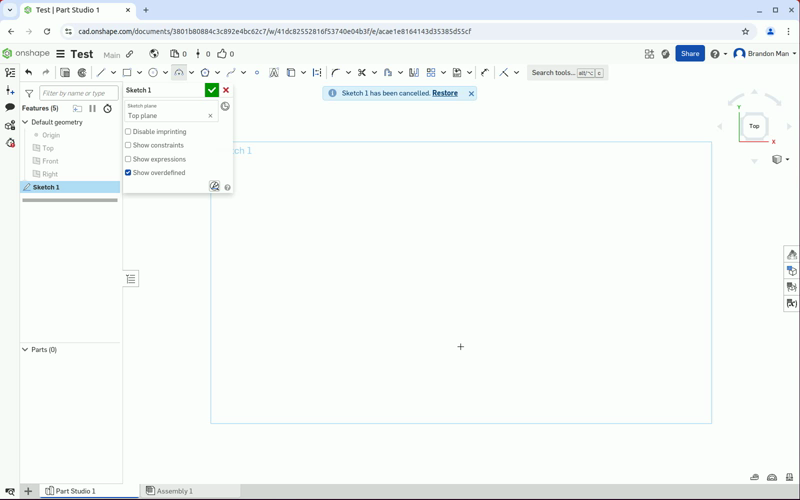
click(460, 346)
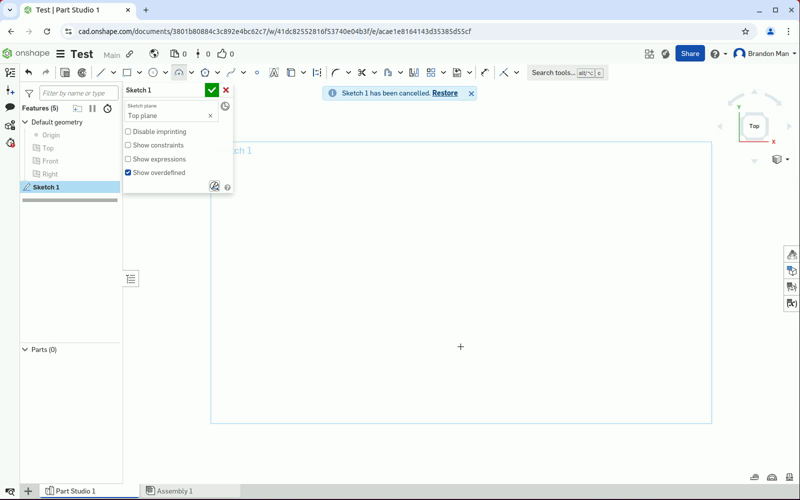
key_up(shift)
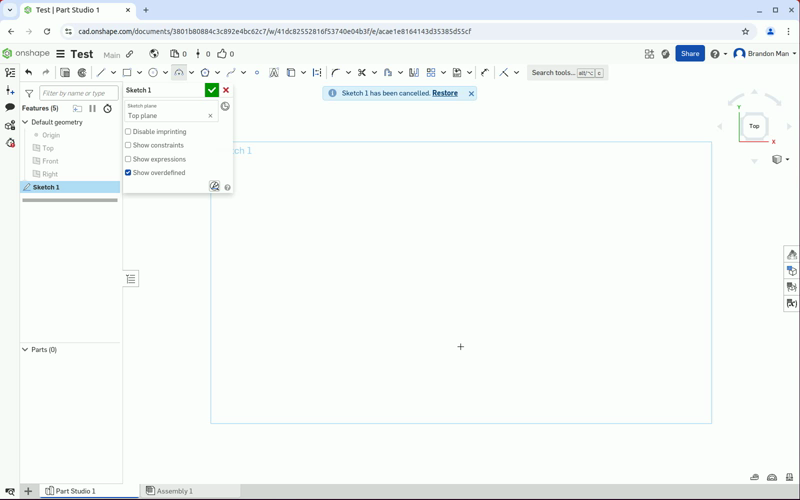
key_down(shift)
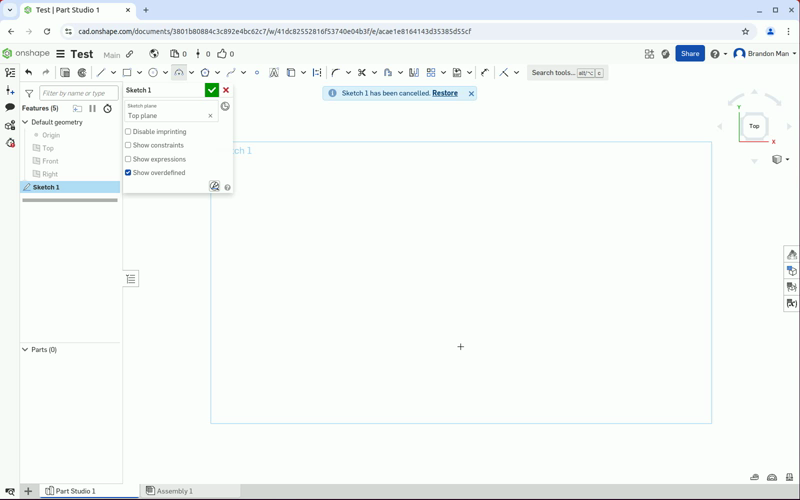
mouse_move(524, 282)
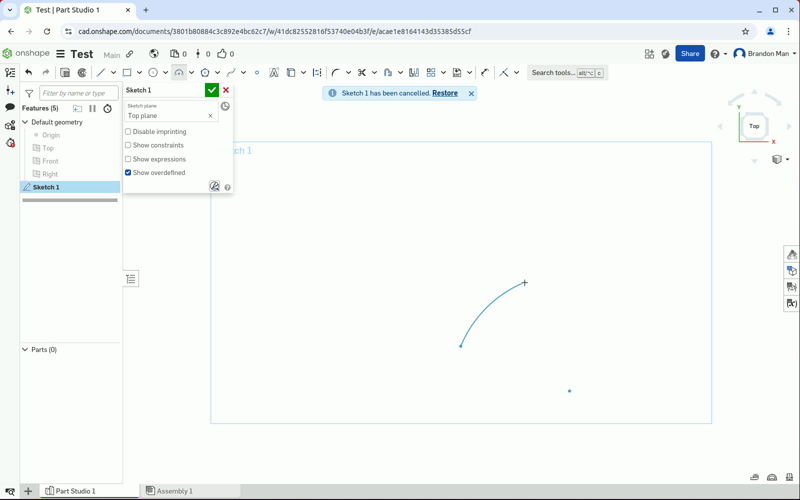
click(524, 282)
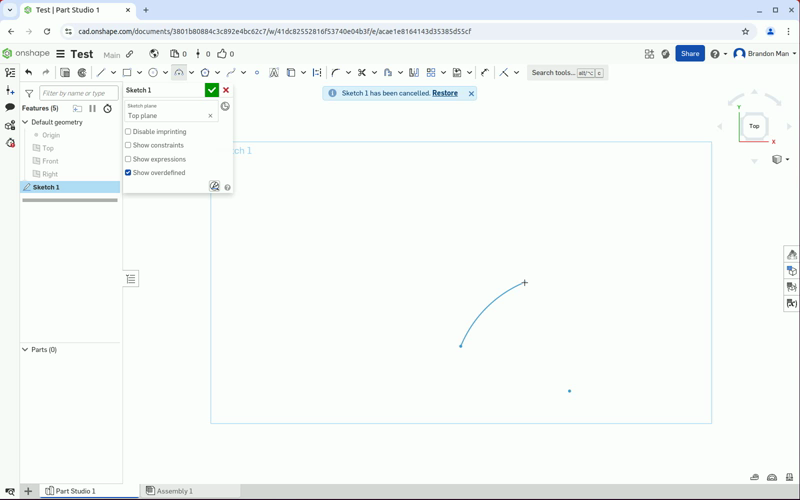
mouse_move(505, 327)
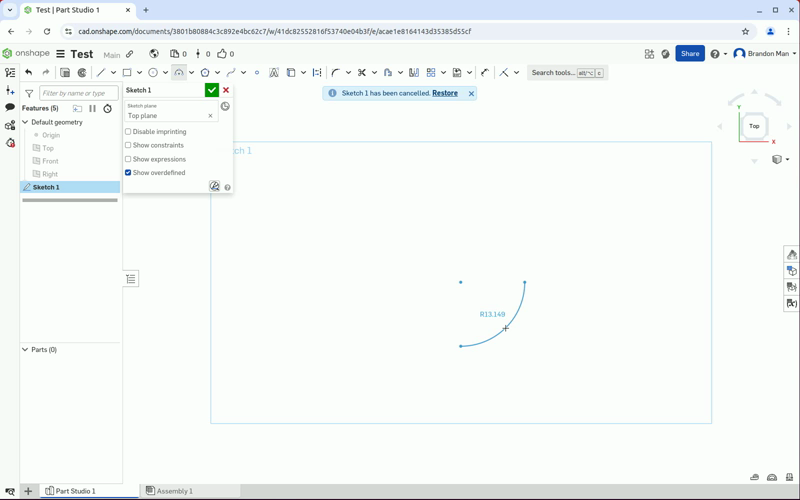
click(505, 327)
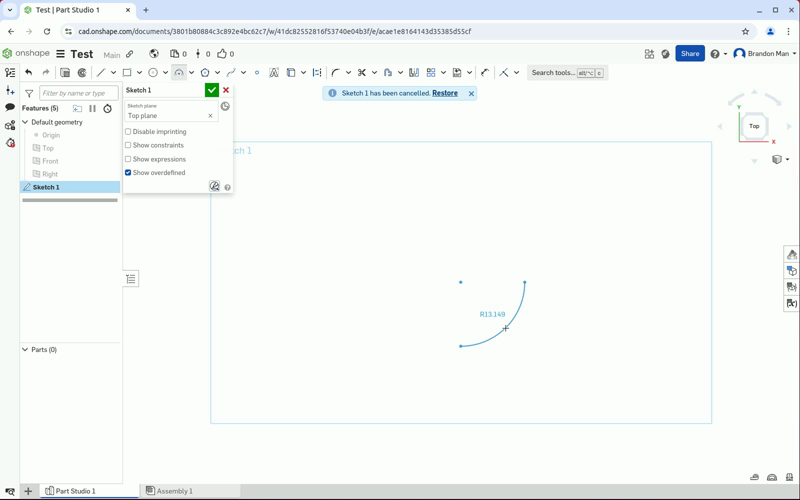
key_up(shift)
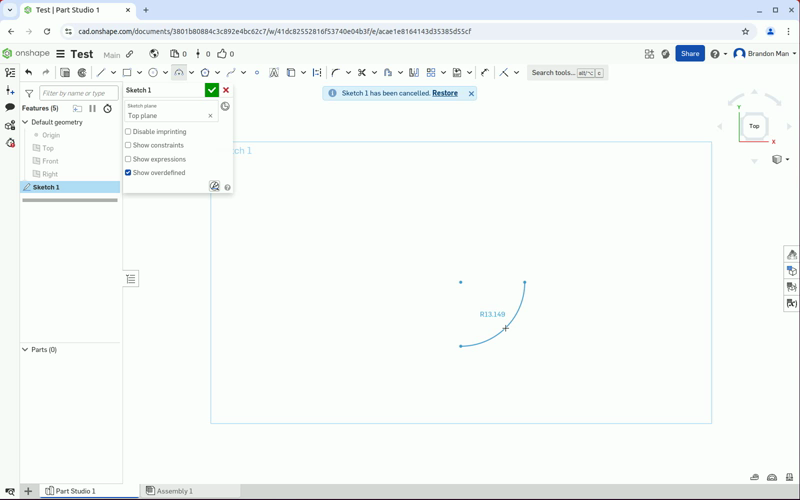
key(esc)
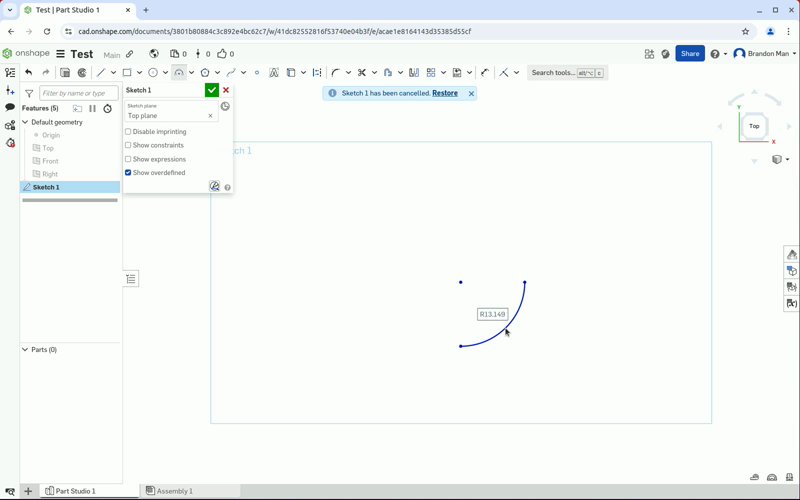
key(l)
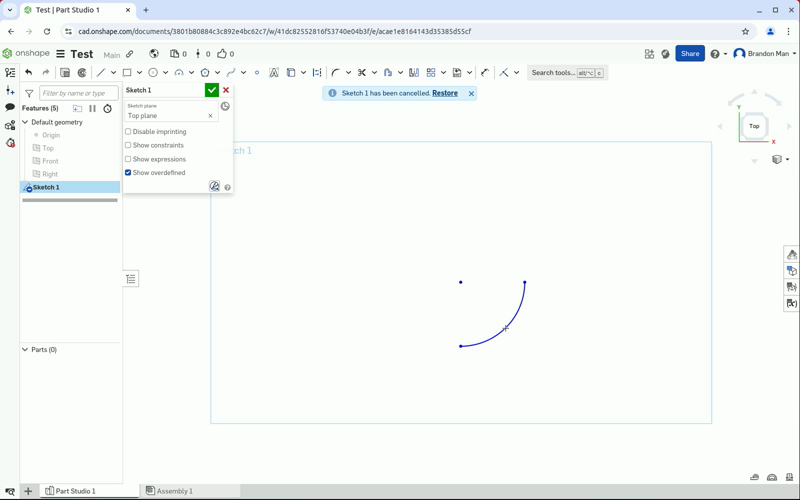
mouse_move(524, 282)
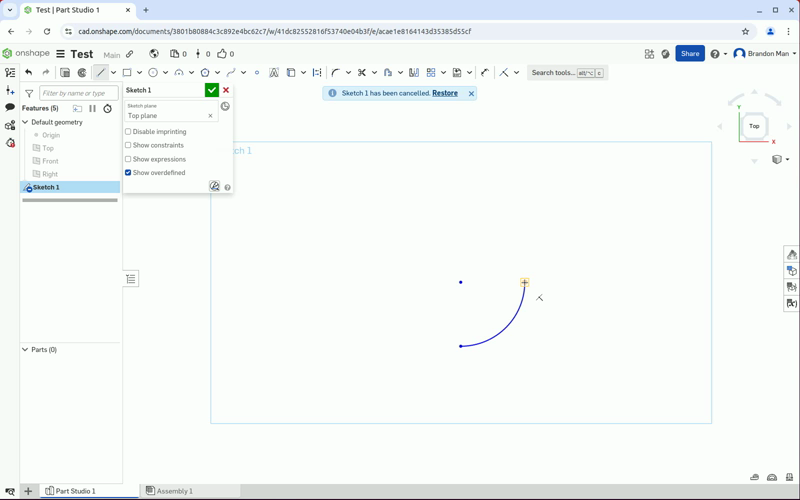
click(524, 282)
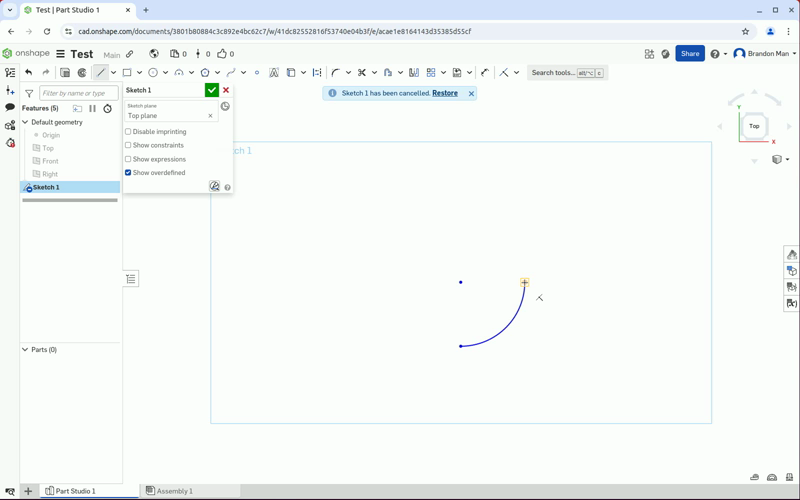
key_down(shift)
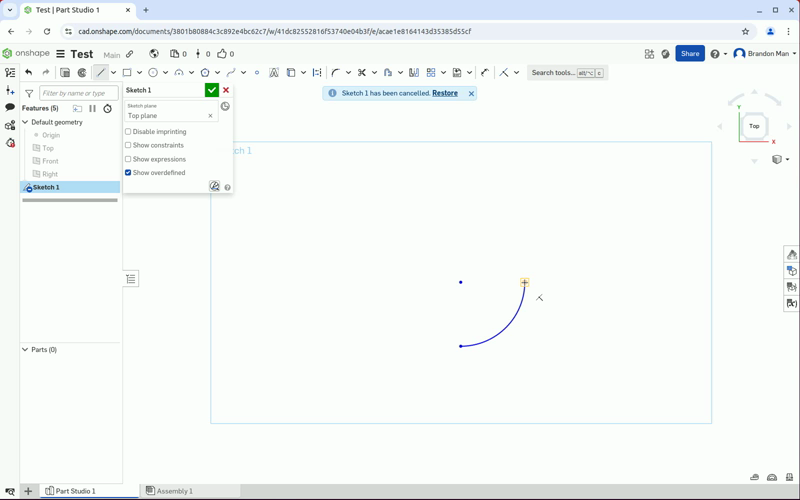
mouse_move(460, 282)
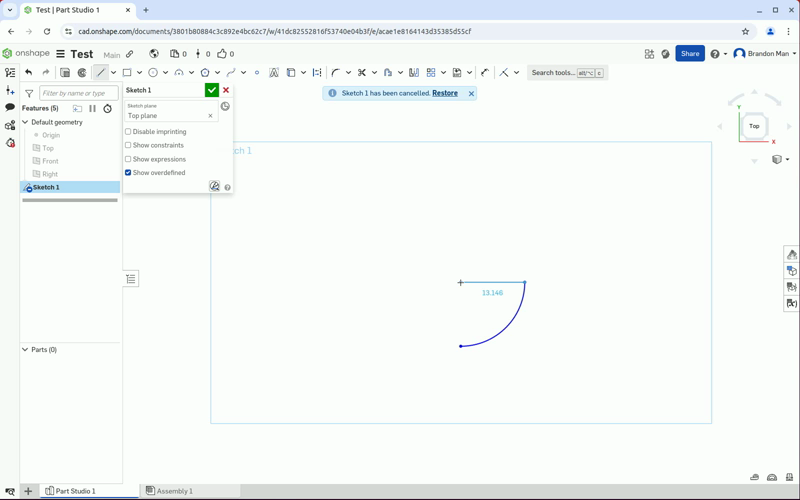
click(460, 282)
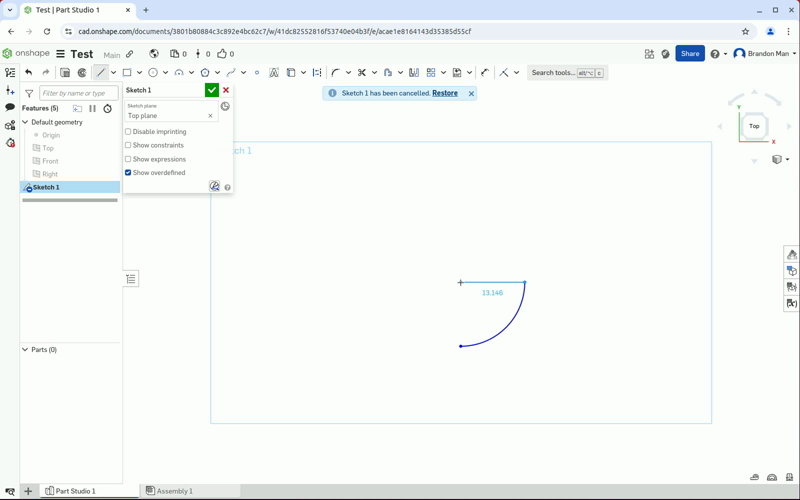
key_up(shift)
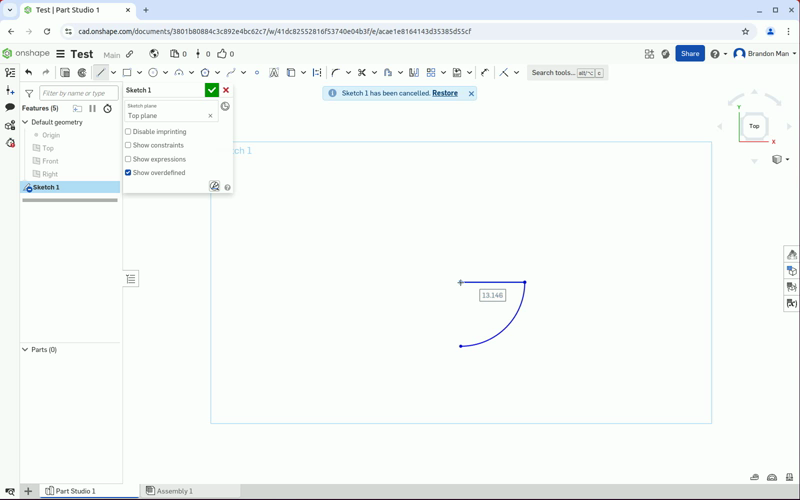
key_down(shift)
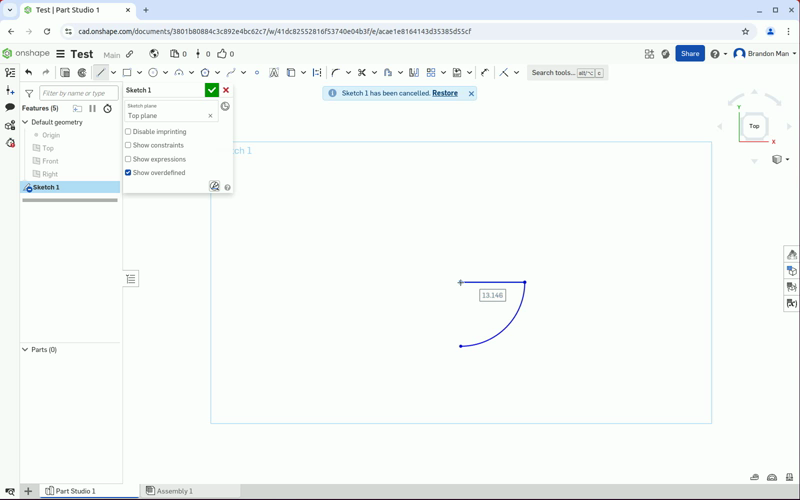
mouse_move(460, 346)
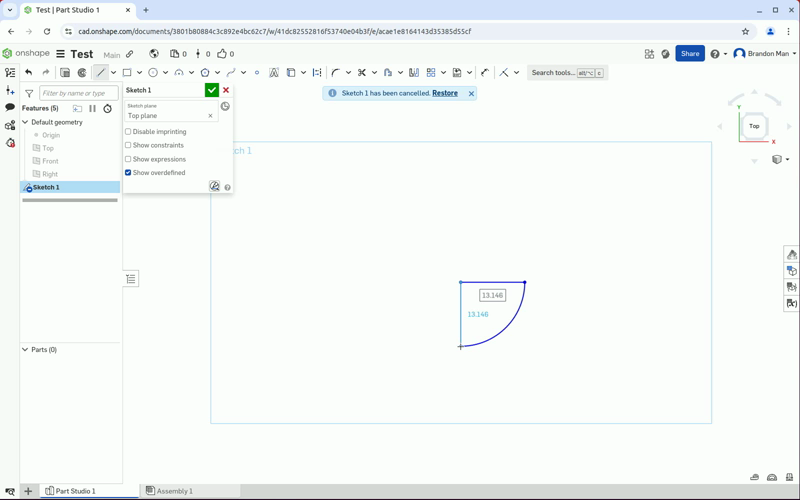
key_up(shift)
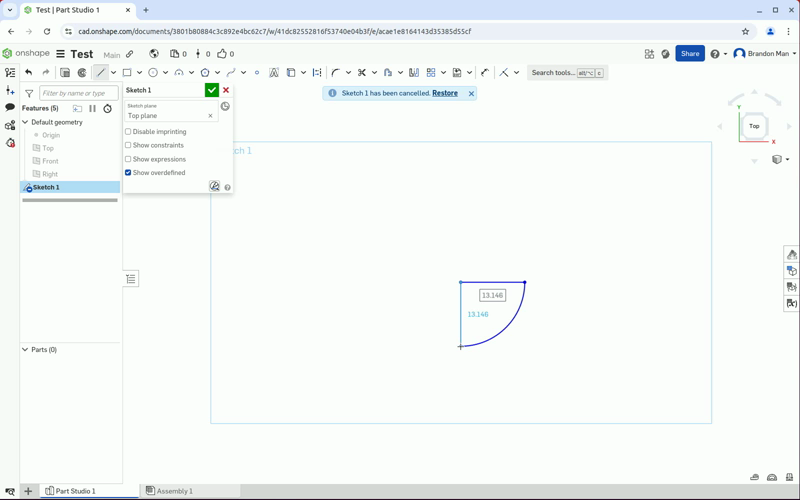
click(460, 346)
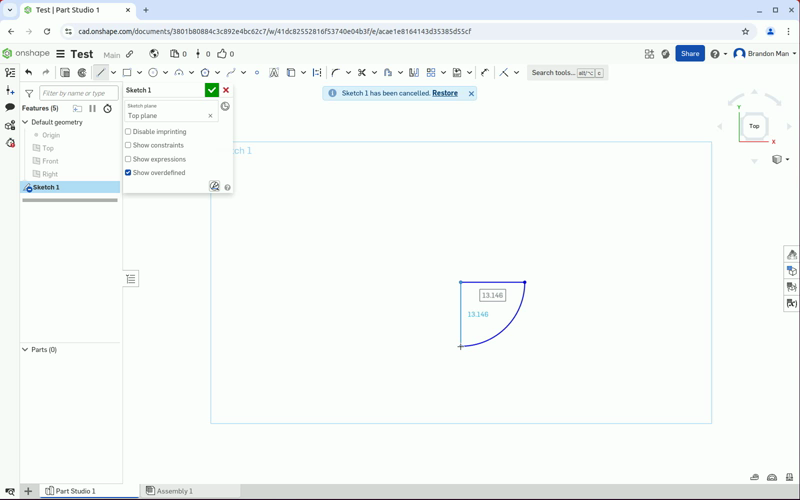
key(esc)
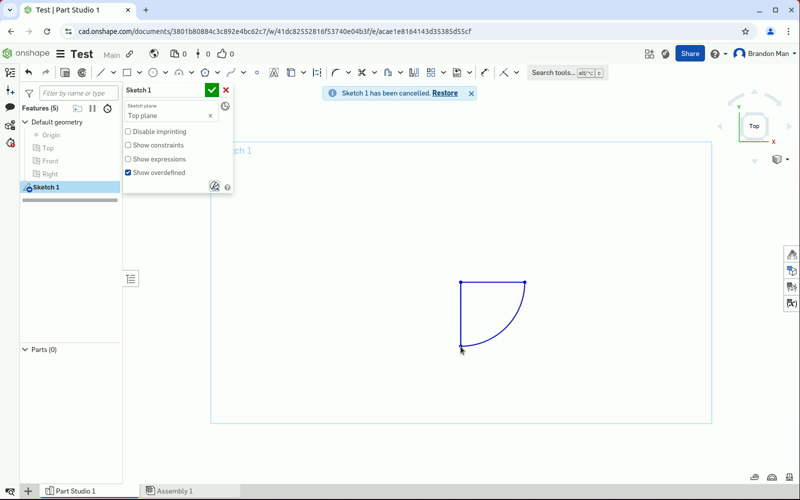
mouse_move(478, 298)
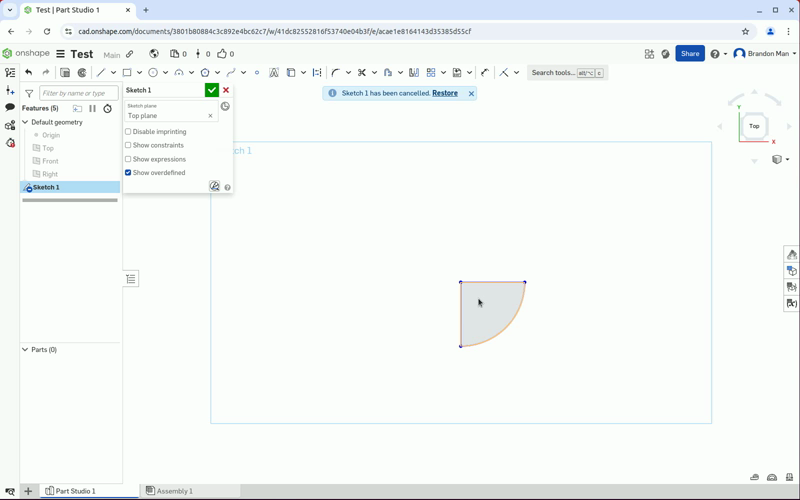
scroll(6)
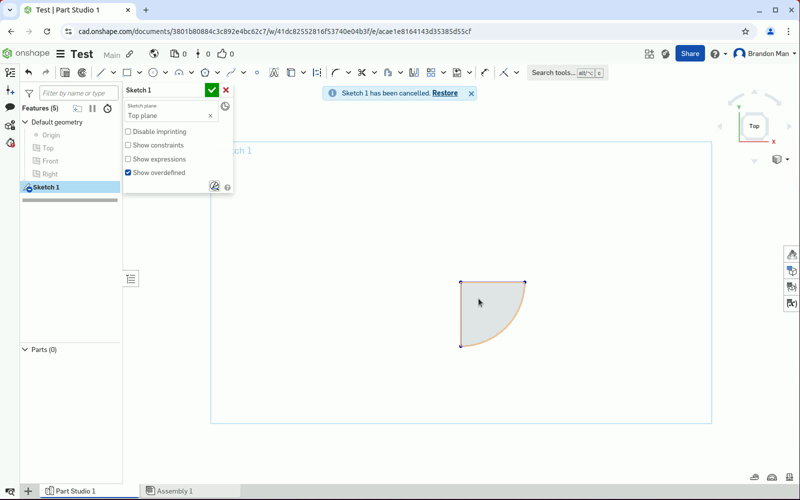
scroll(6)
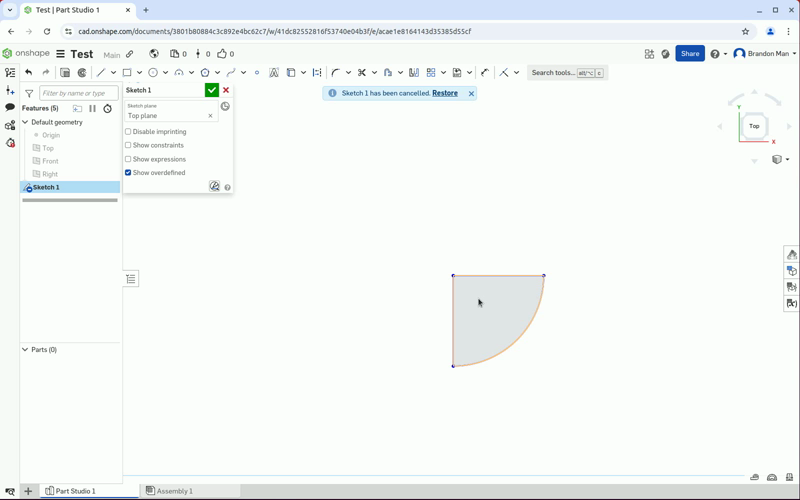
scroll(6)
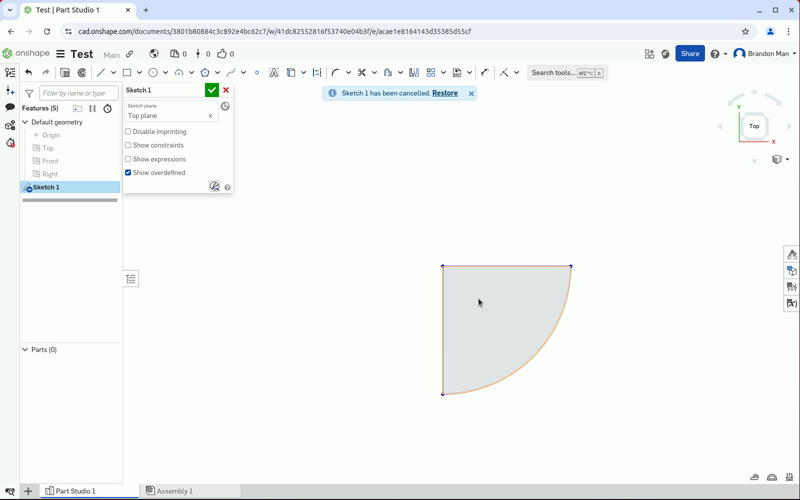
scroll(6)
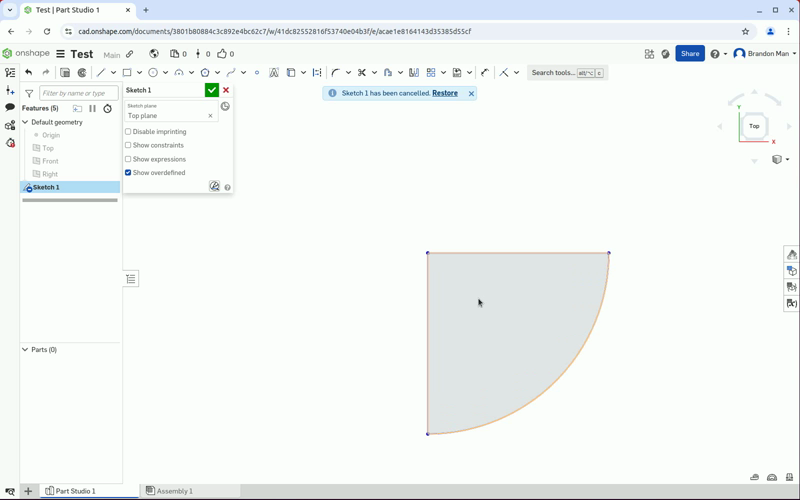
scroll(6)
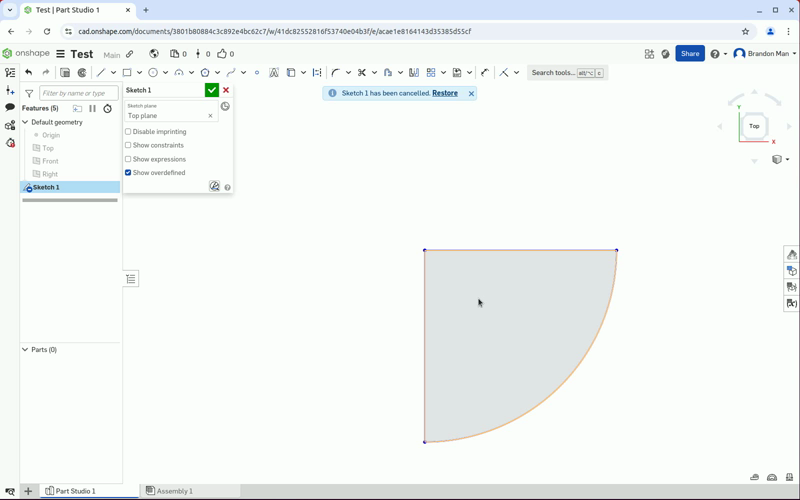
scroll(6)
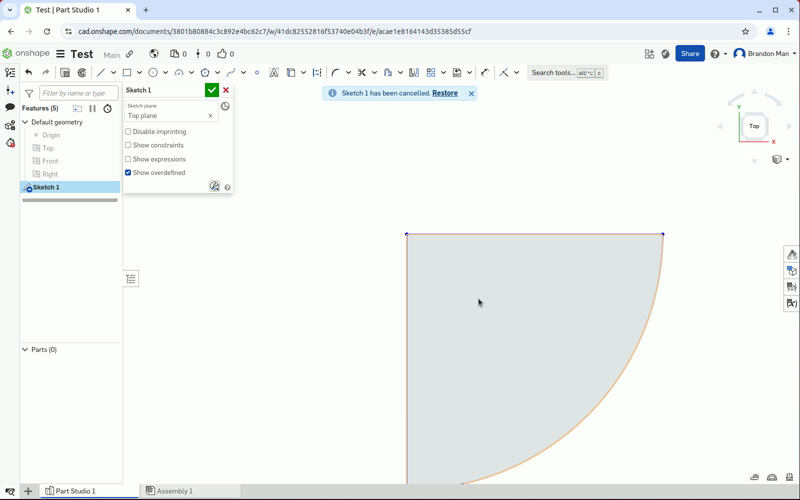
scroll(6)
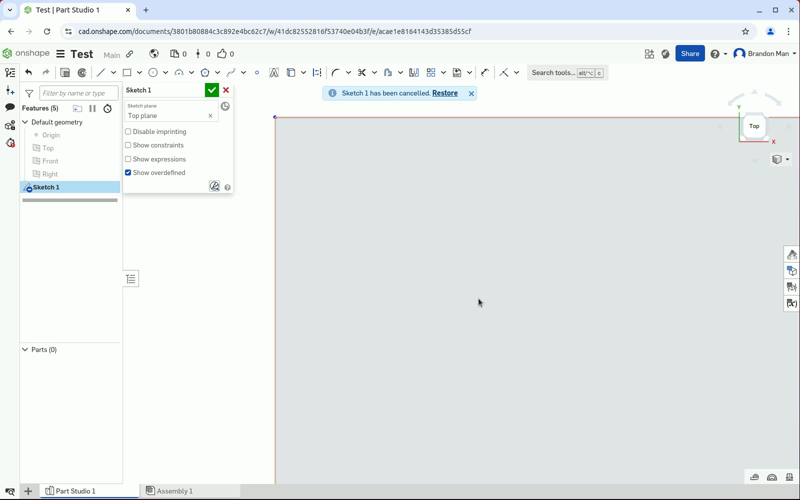
click(478, 298)
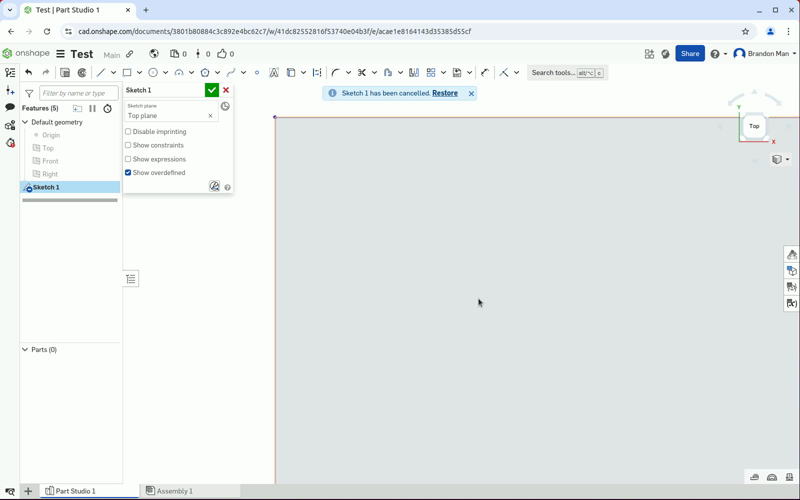
scroll(-6)
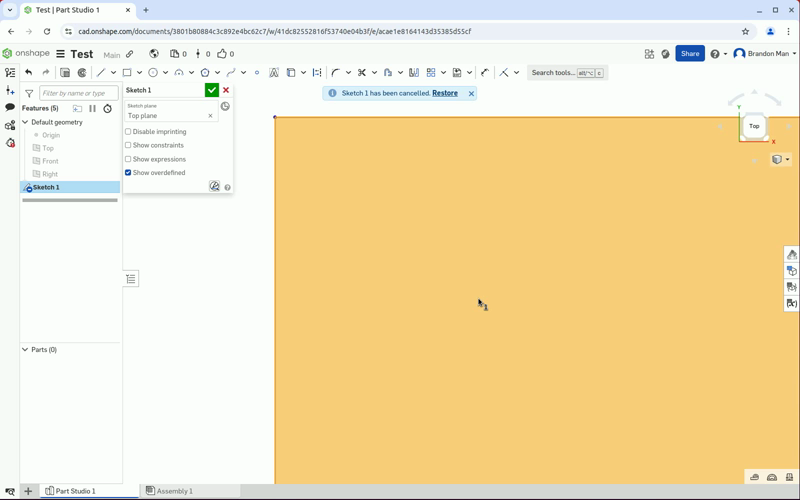
scroll(-6)
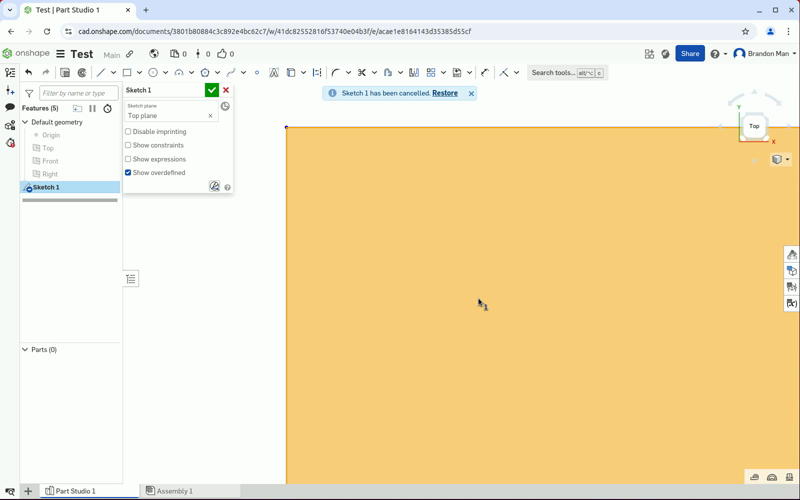
scroll(-6)
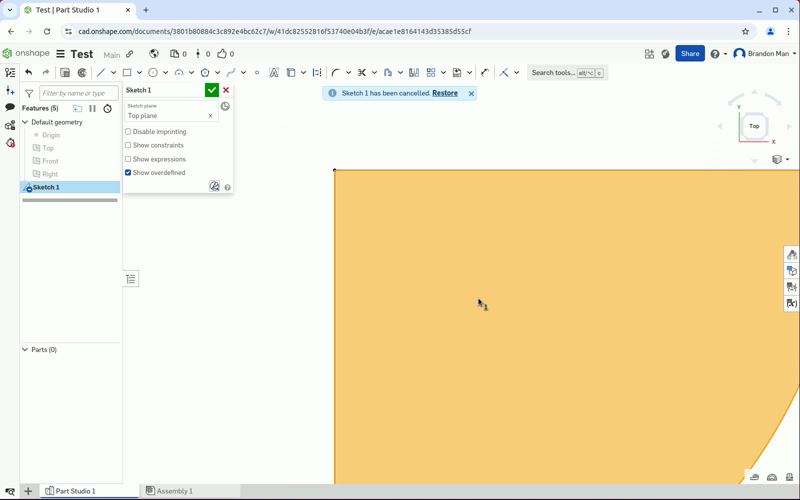
scroll(-6)
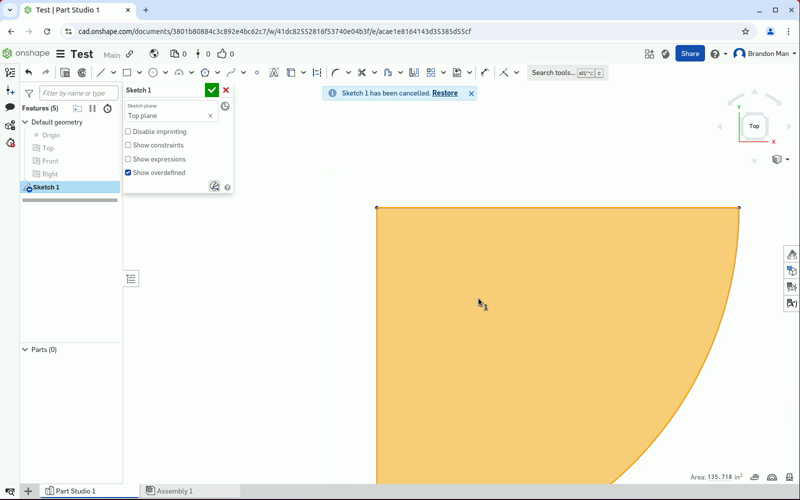
scroll(-6)
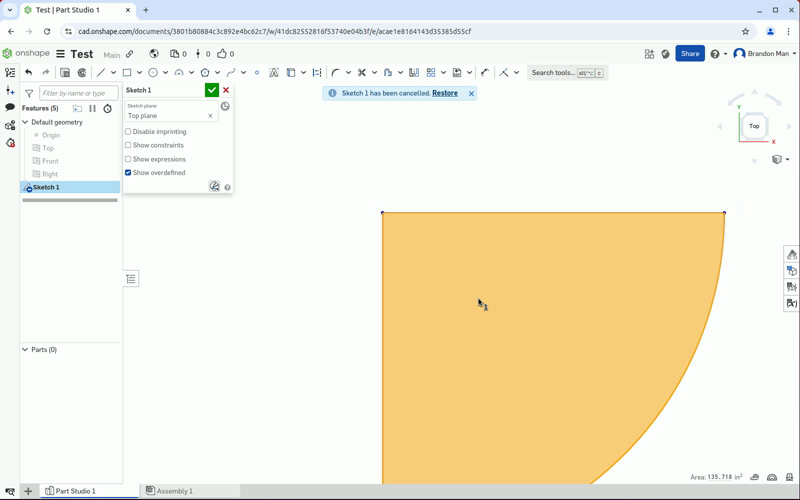
scroll(-6)
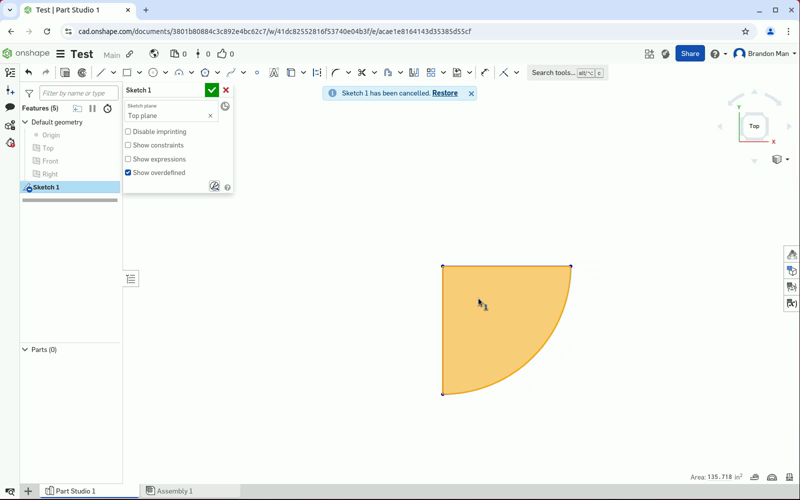
scroll(-6)
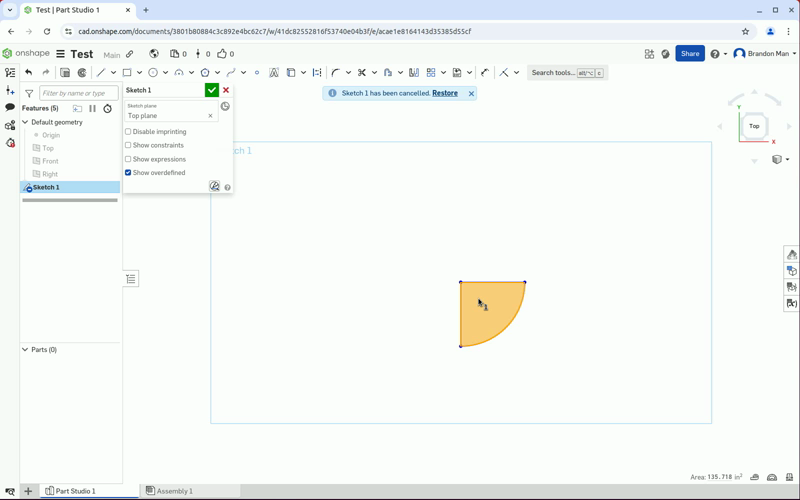
mouse_move(73, 352)
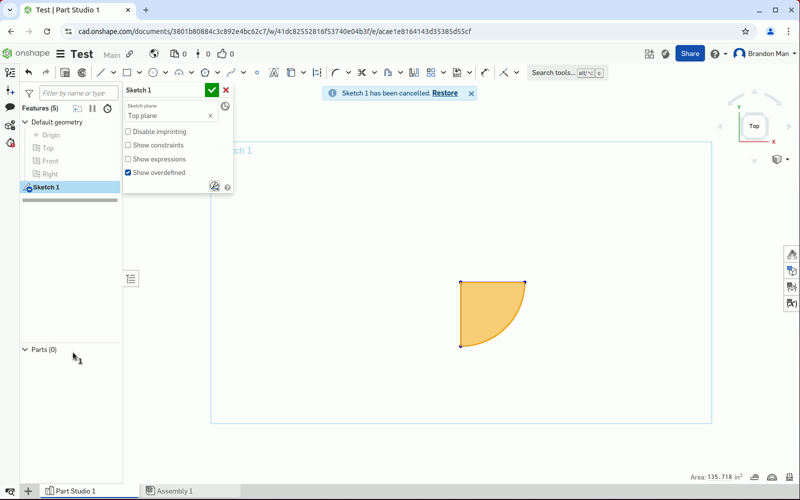
key(shift+y)
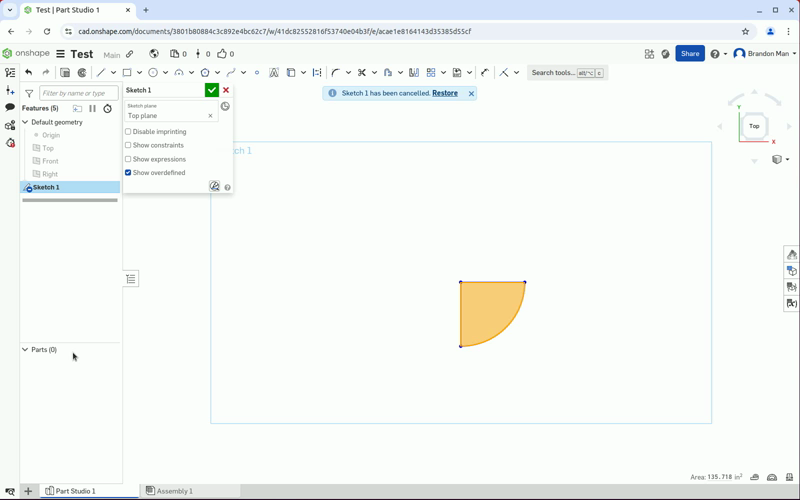
key(shift+e)
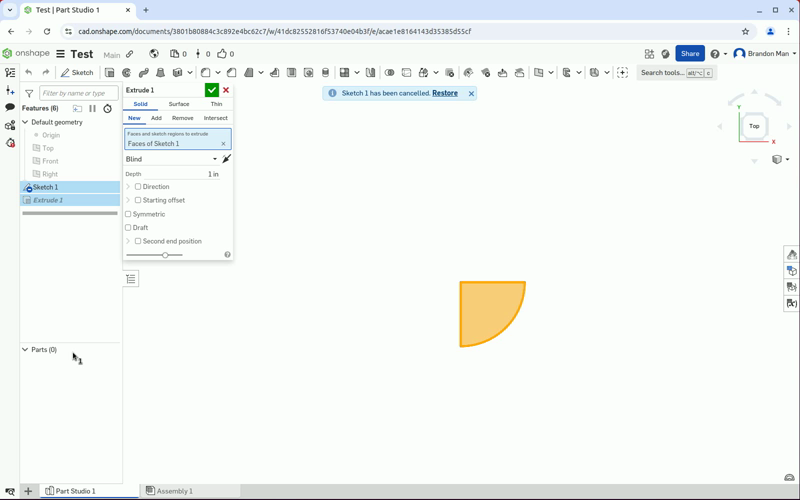
mouse_move(143, 106)
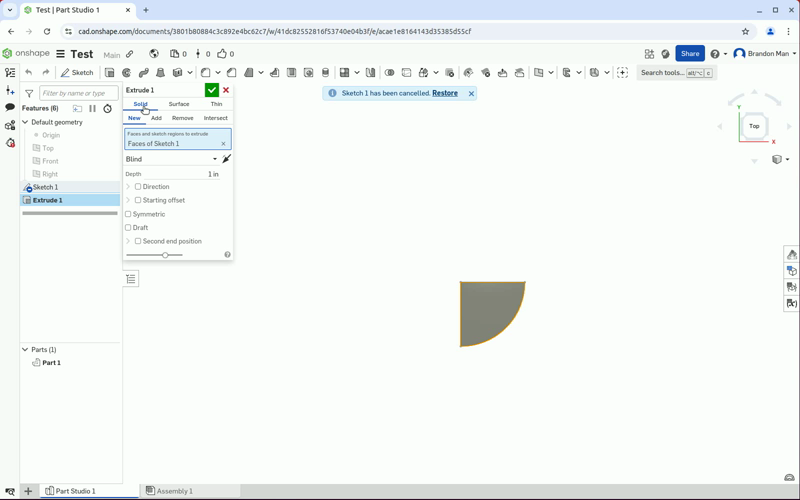
click(143, 106)
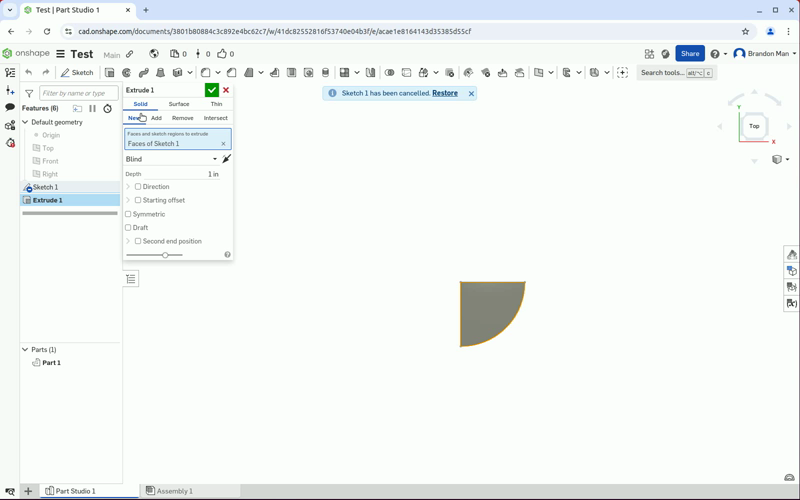
mouse_move(137, 120)
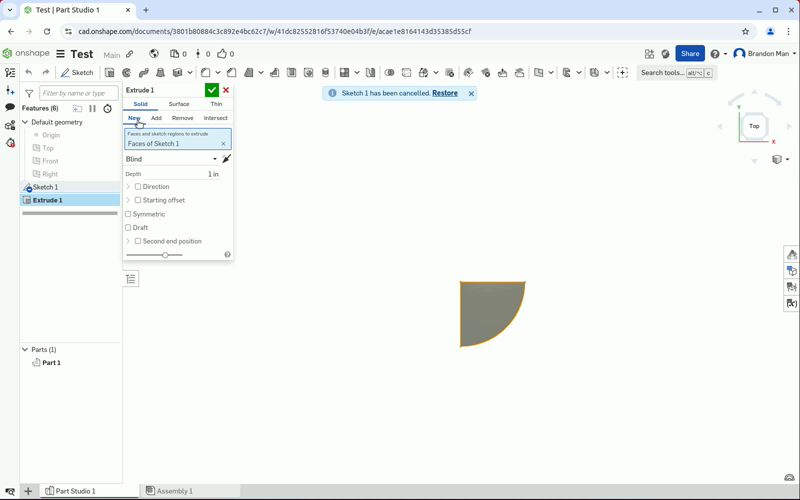
click(137, 120)
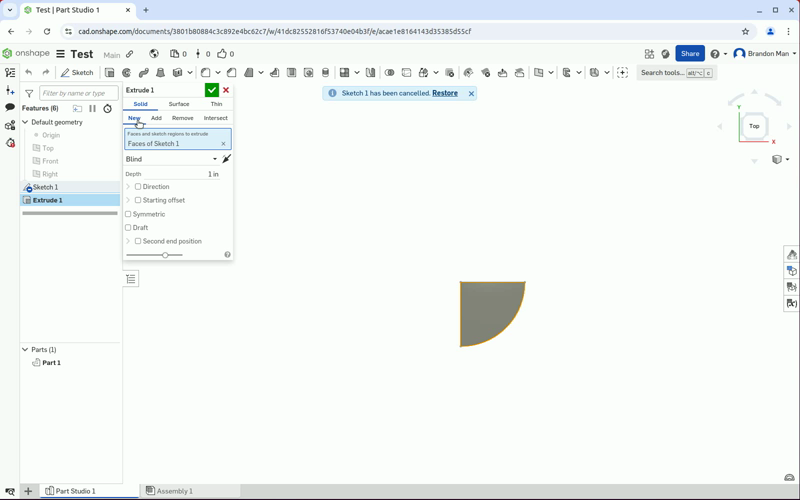
key(tab, 4)
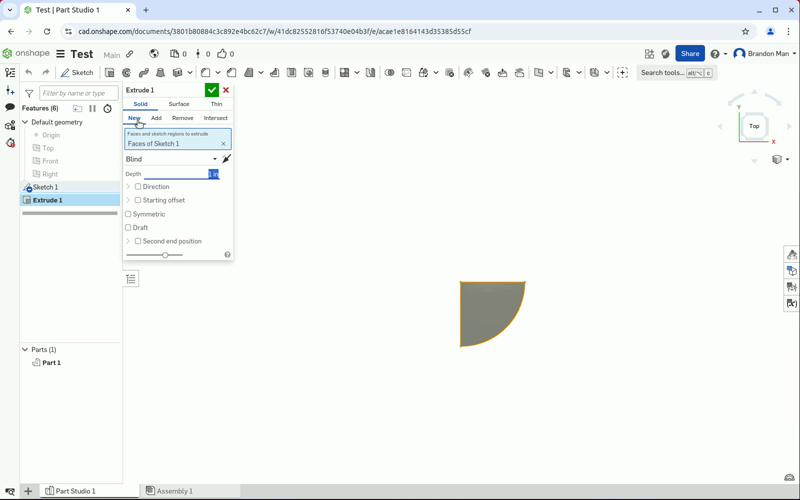
text(1.204)
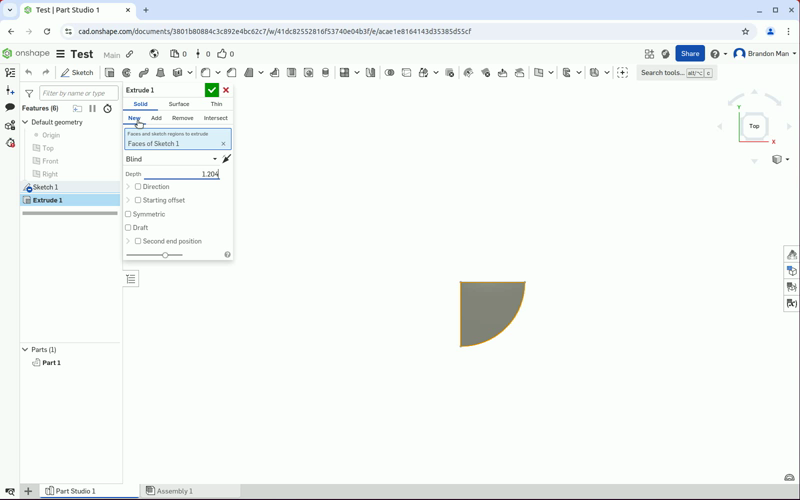
key(enter)
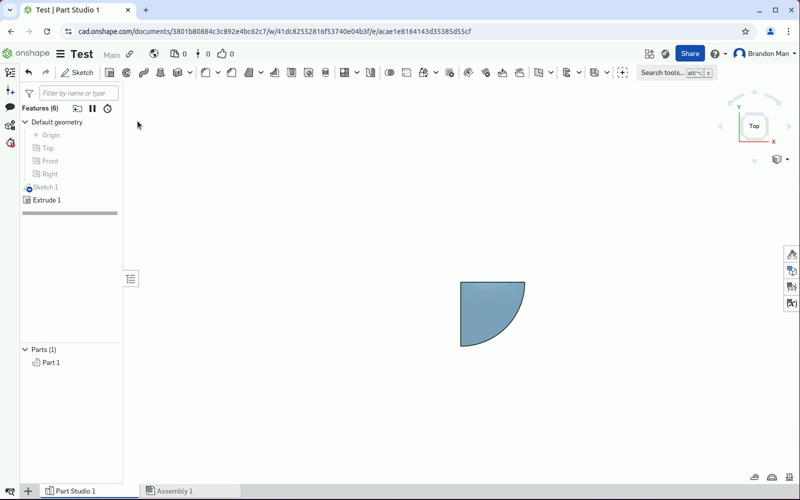
key(shift+h)
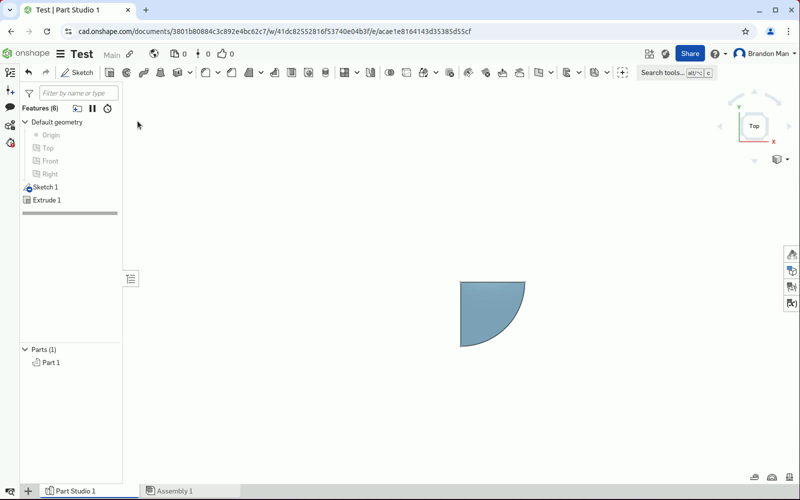
key(shift+h)
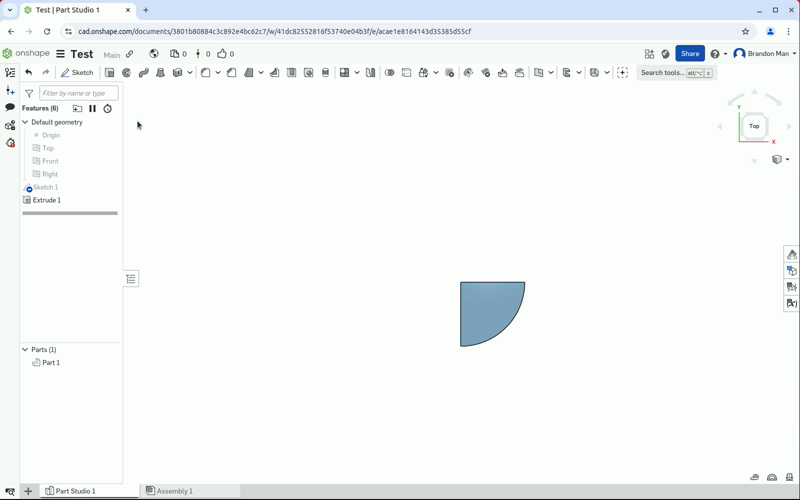
mouse_move(73, 189)
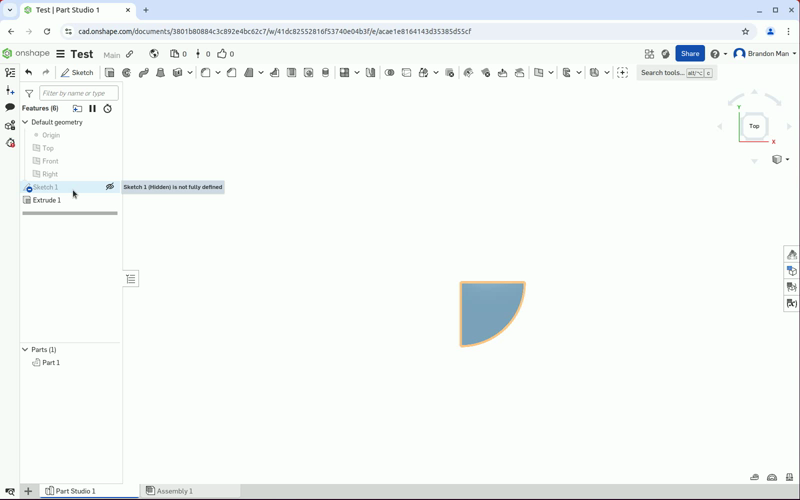
click(73, 189)
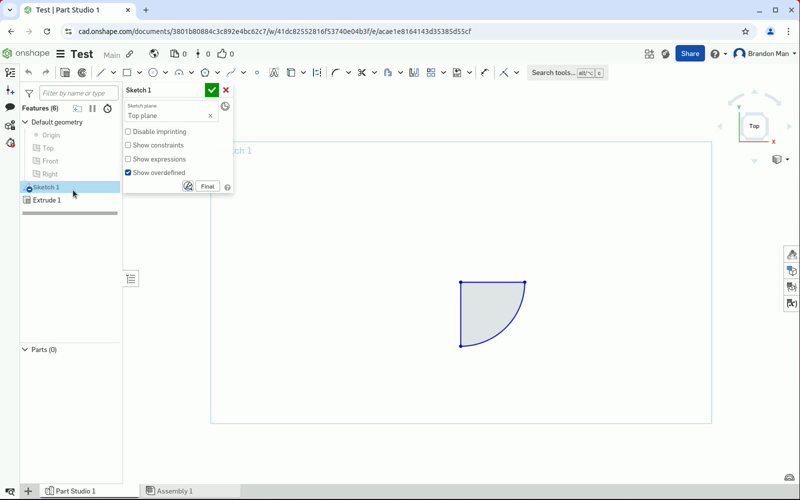
mouse_move(229, 92)
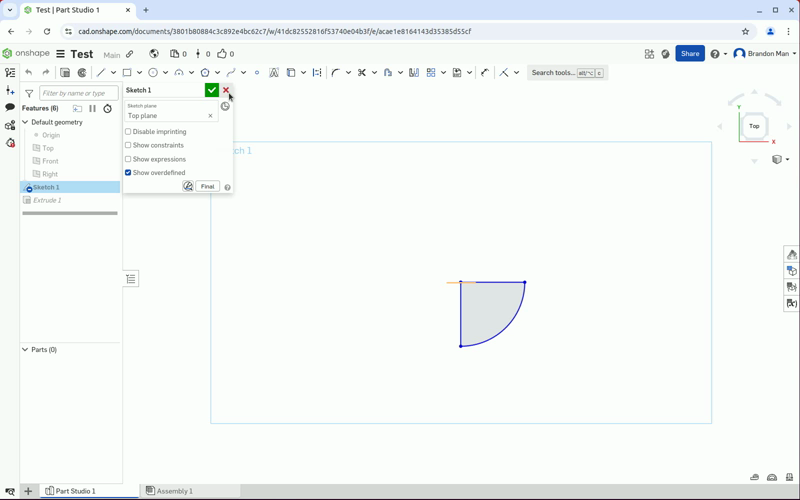
click(229, 92)
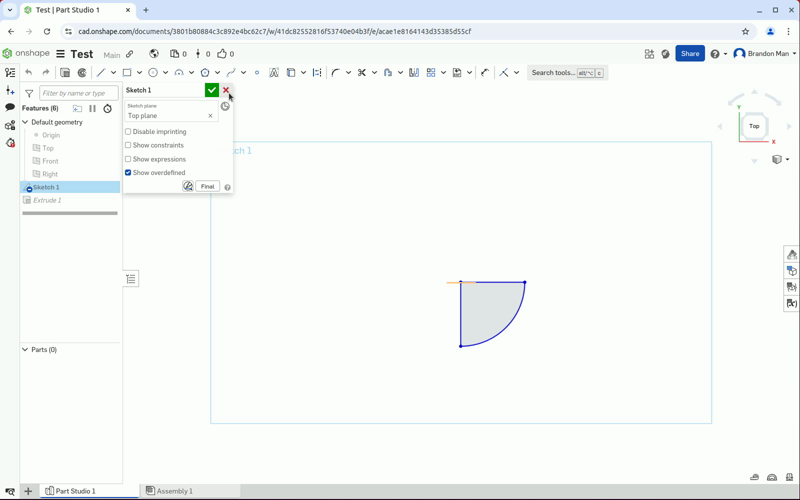
key(shift+s)
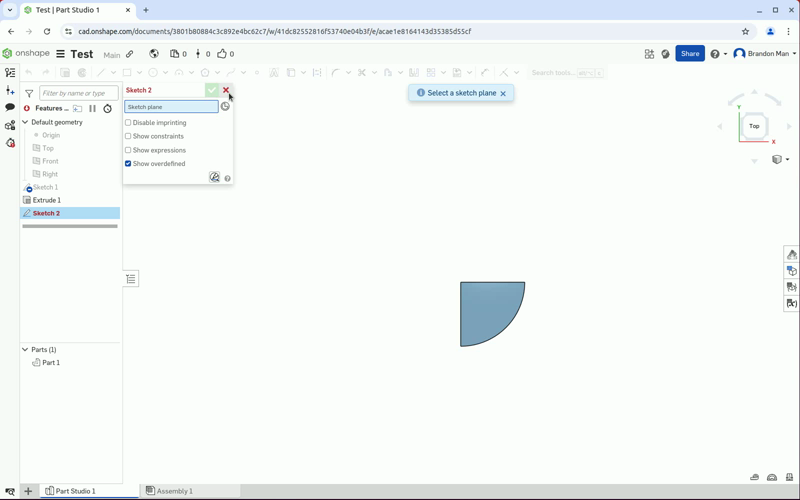
mouse_move(73, 150)
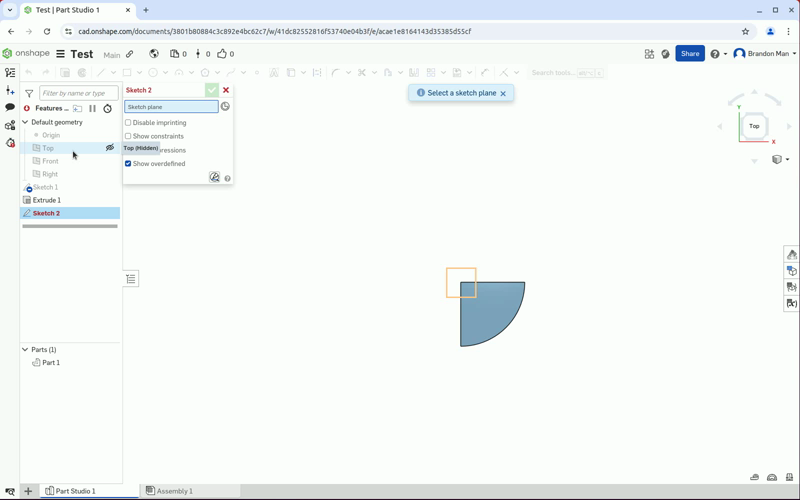
click(73, 150)
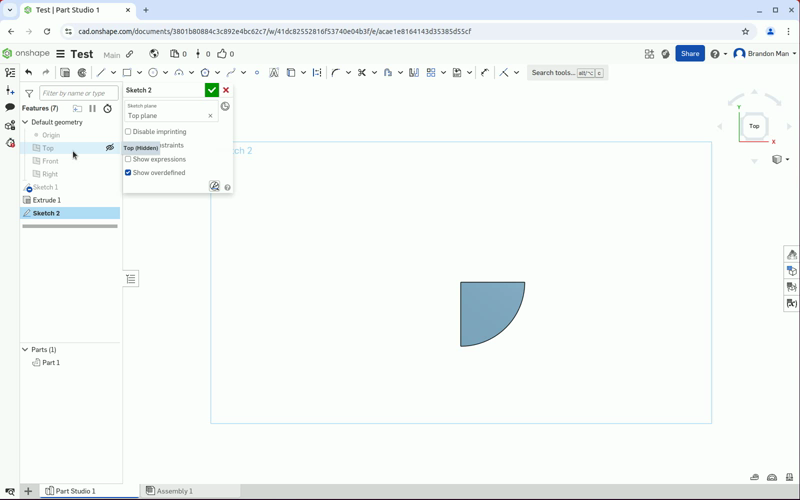
mouse_move(73, 352)
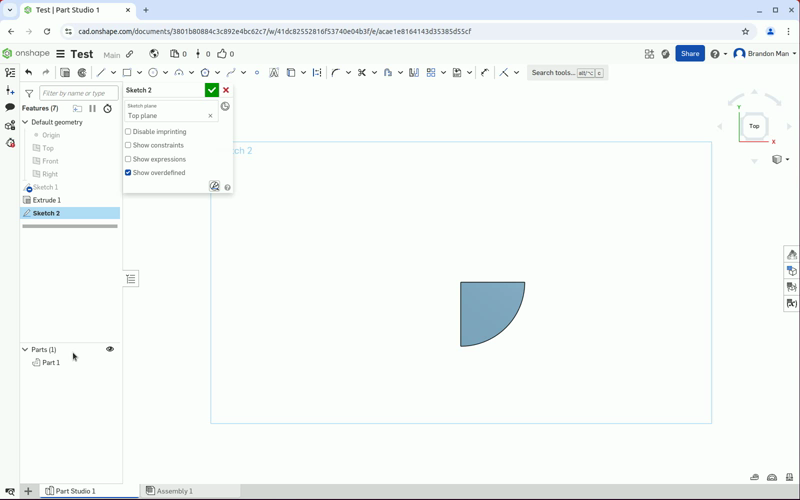
key(y)
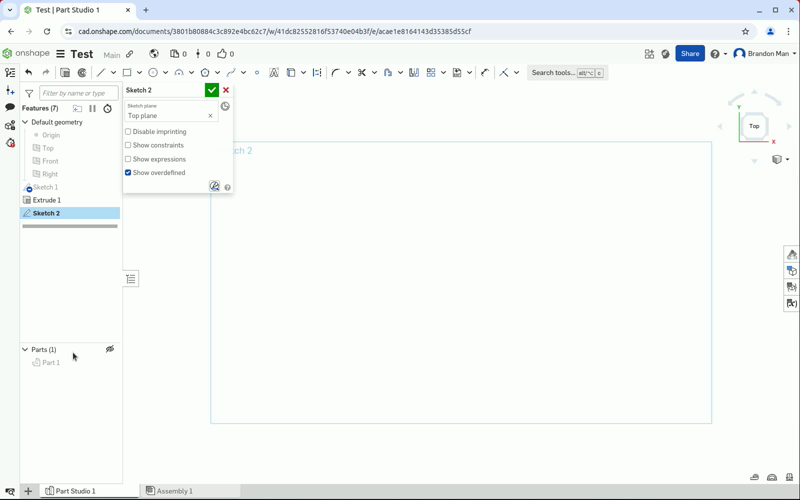
key(l)
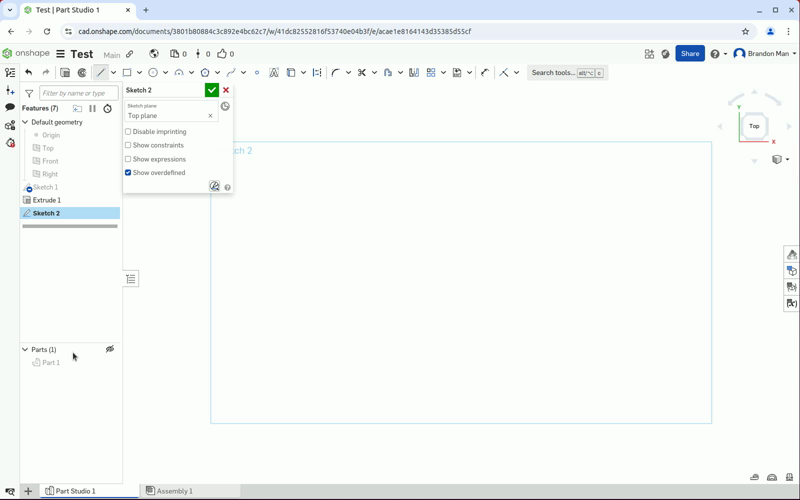
key_down(shift)
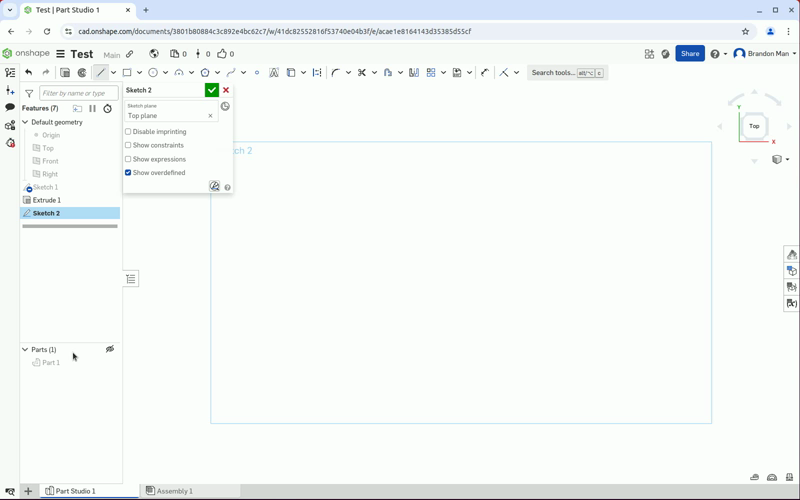
mouse_move(460, 382)
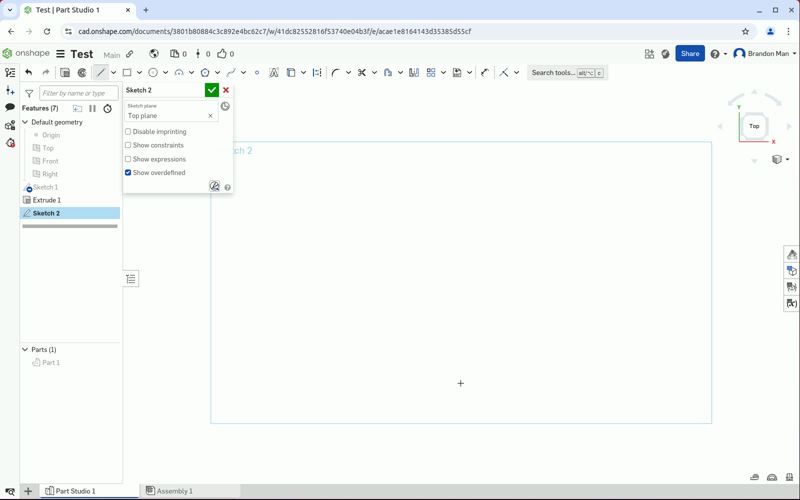
click(460, 382)
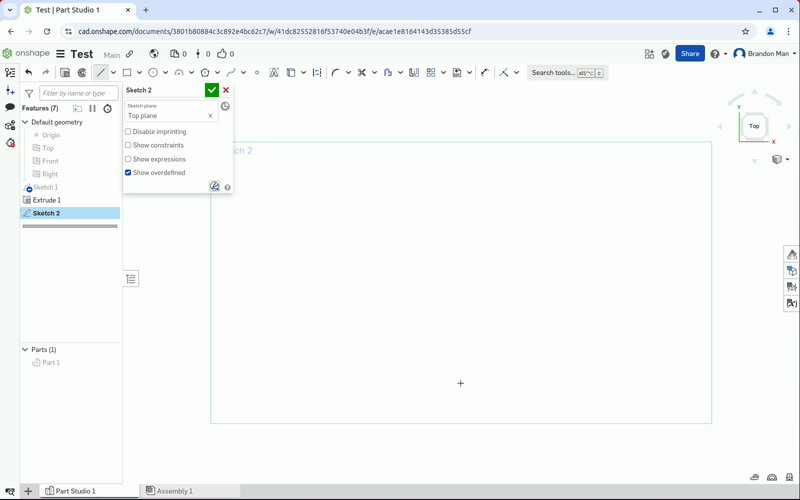
key_up(shift)
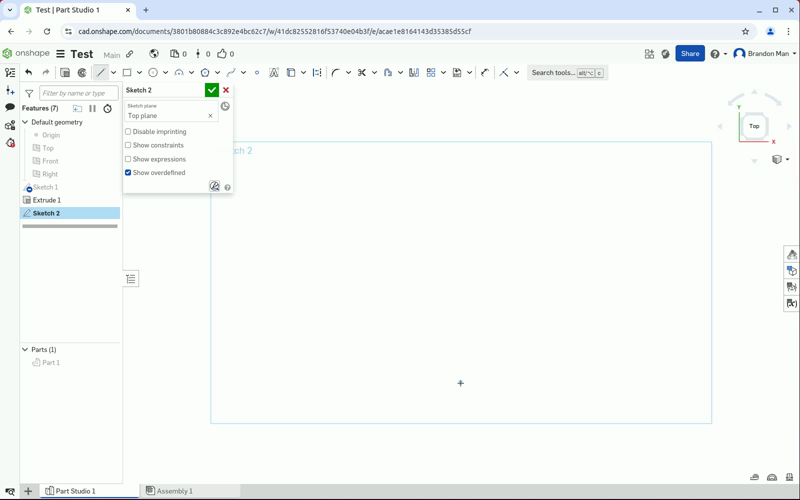
key_down(shift)
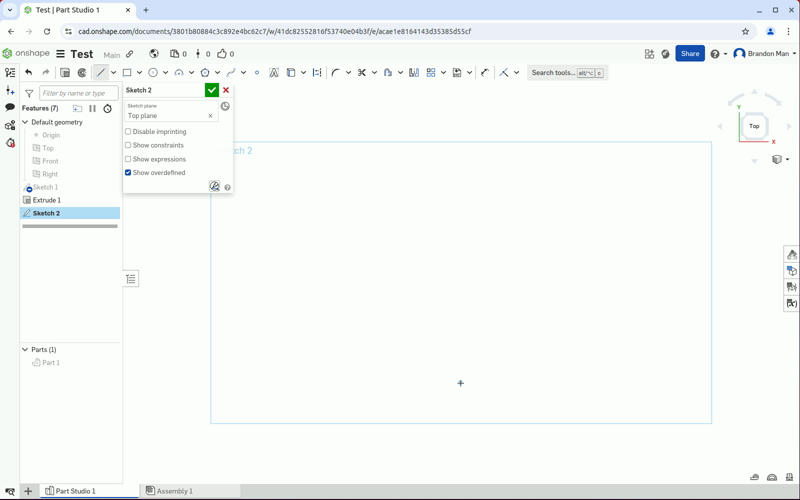
mouse_move(573, 382)
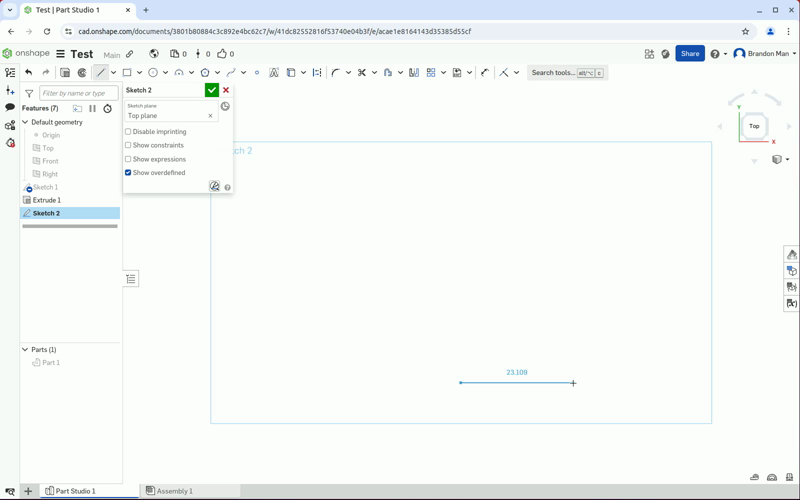
click(573, 382)
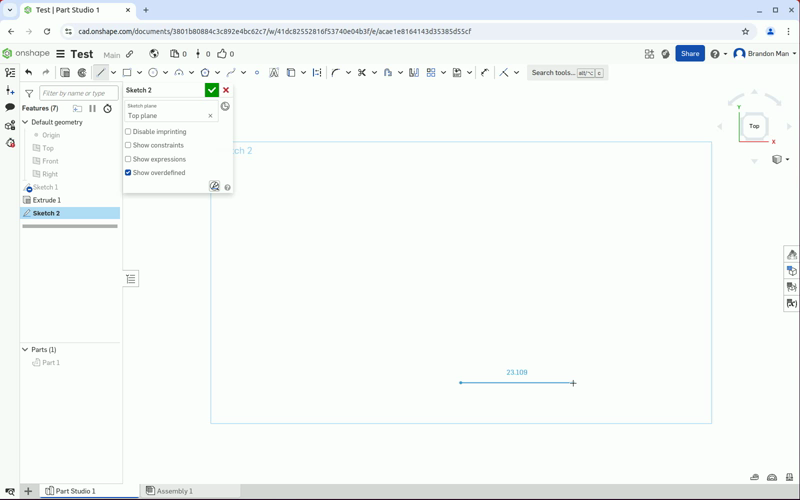
key_up(shift)
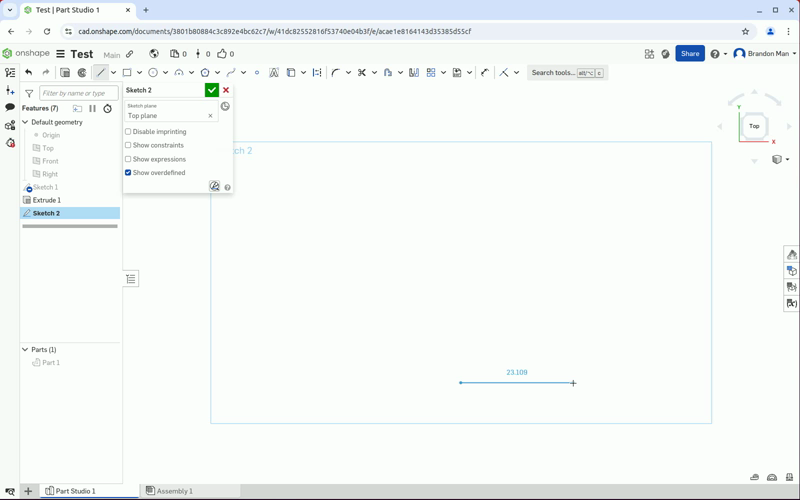
key_down(shift)
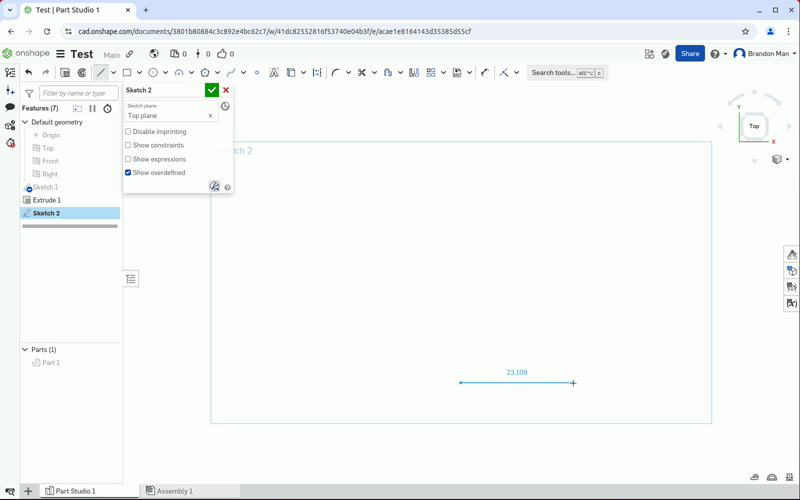
mouse_move(573, 282)
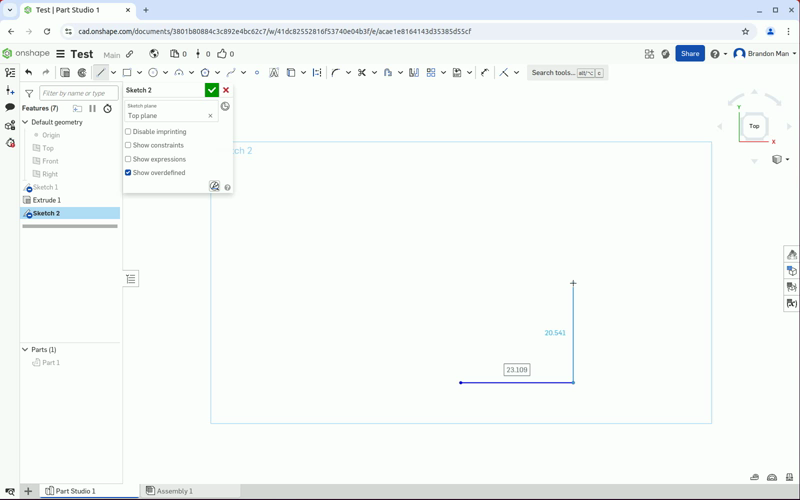
click(573, 282)
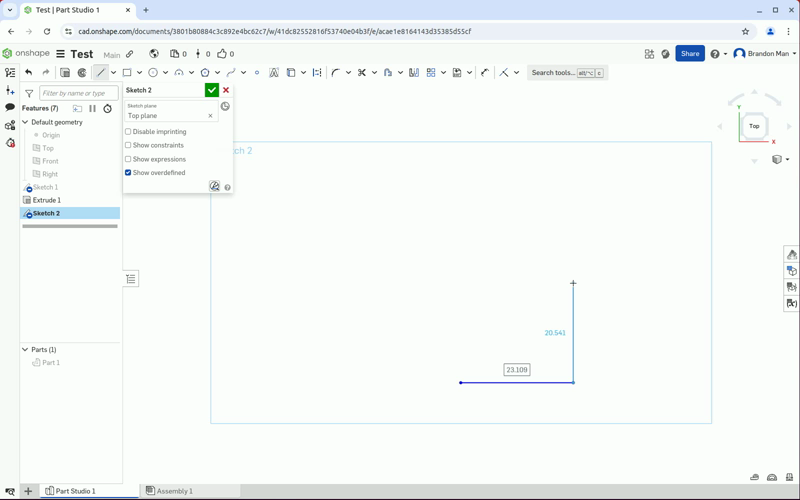
key_up(shift)
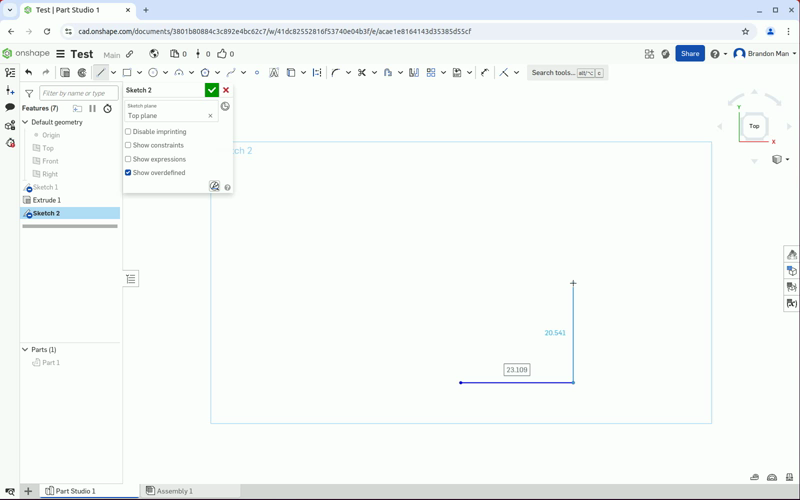
key_down(shift)
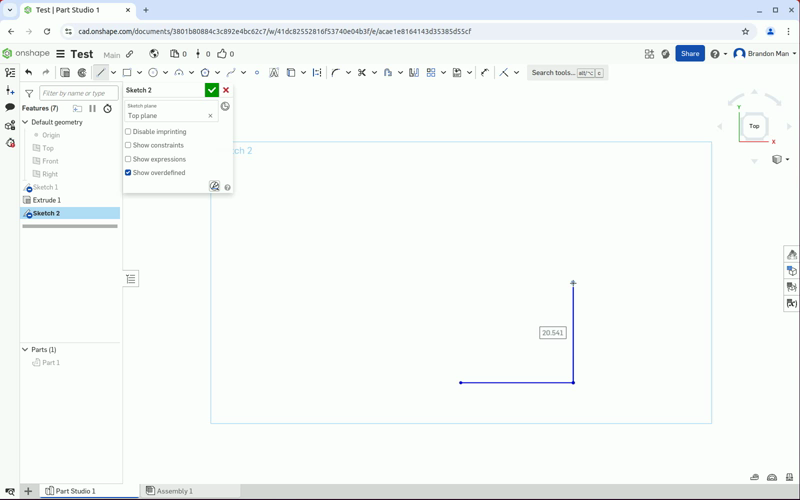
mouse_move(589, 282)
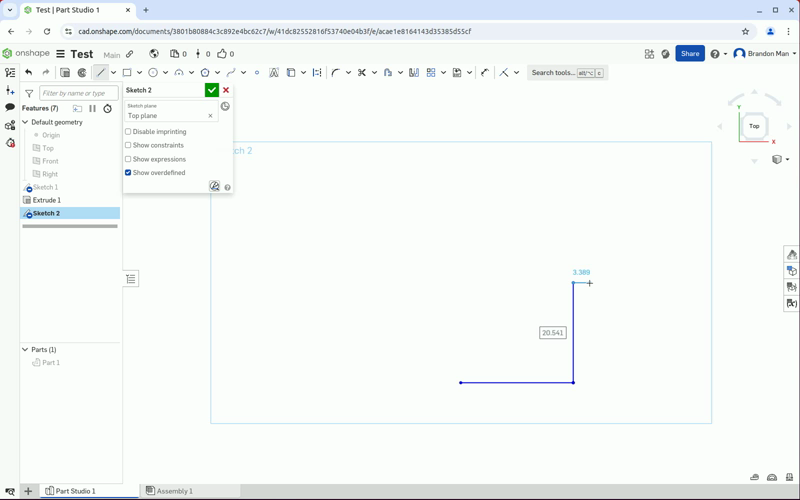
mouse_move(524, 282)
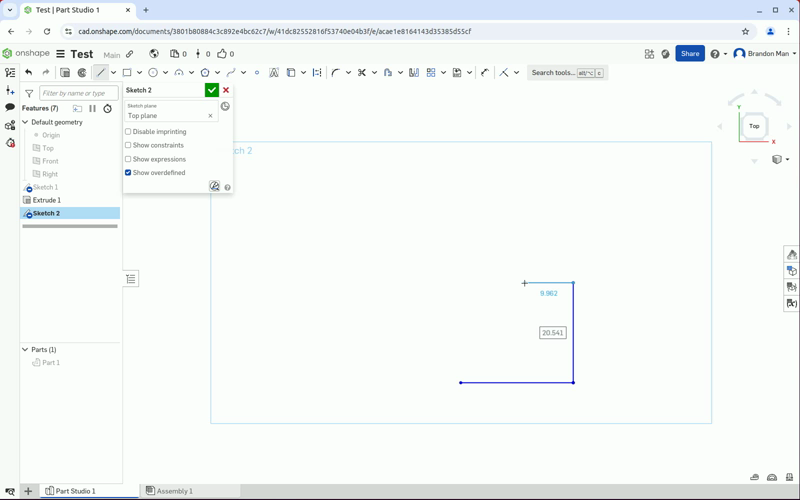
click(524, 282)
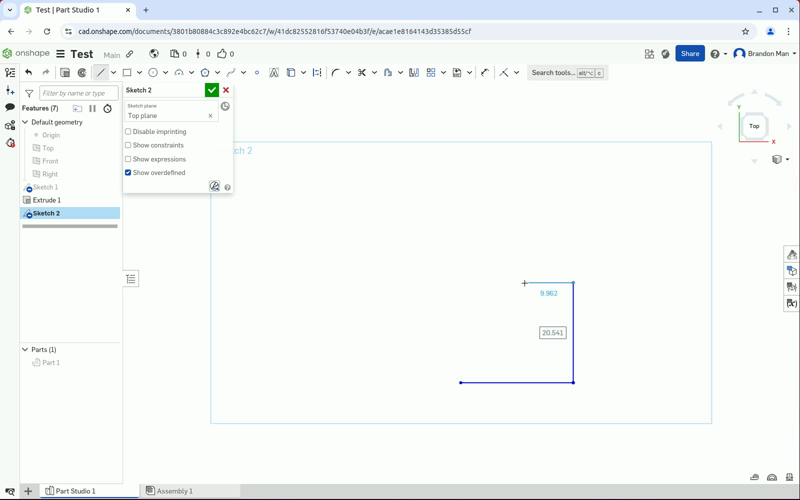
key_up(shift)
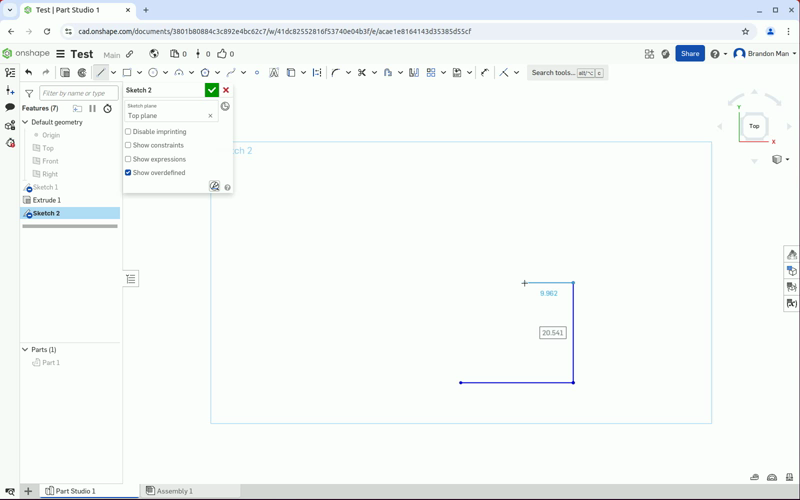
key(esc)
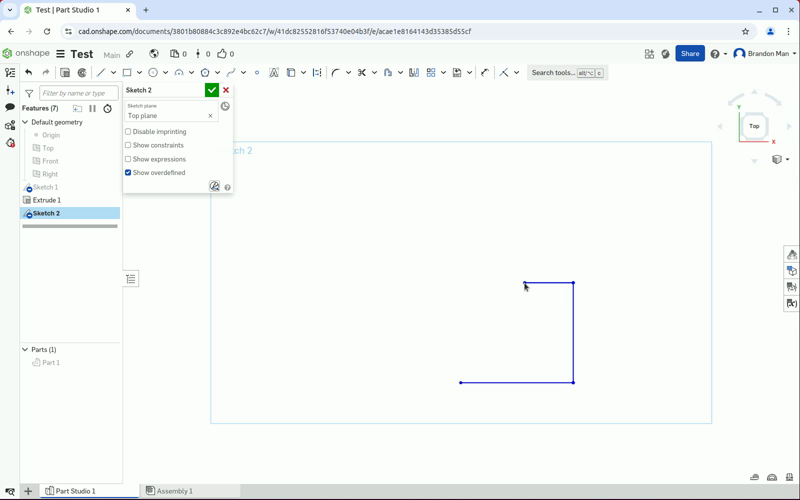
key(a)
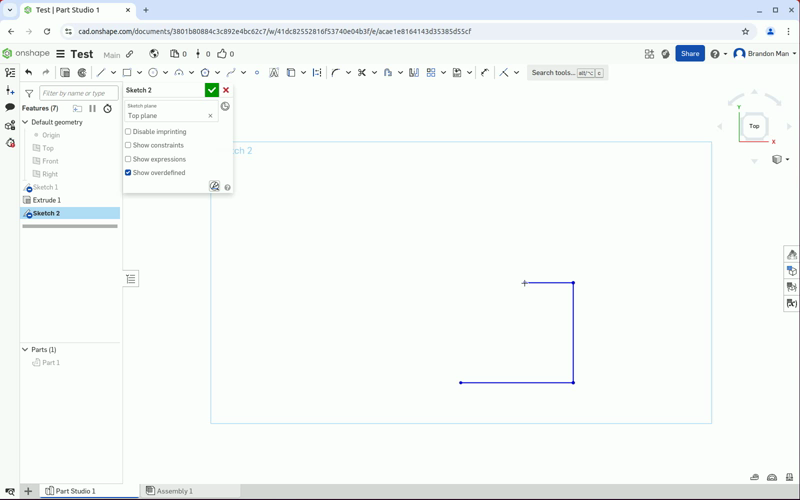
mouse_move(524, 282)
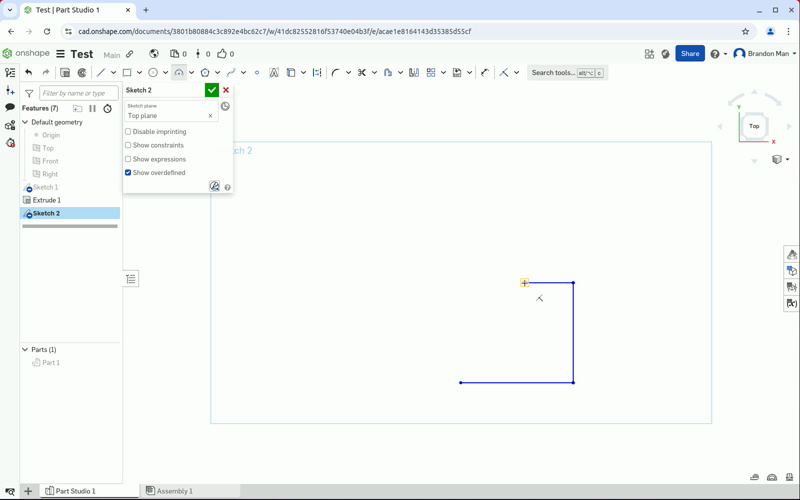
click(524, 282)
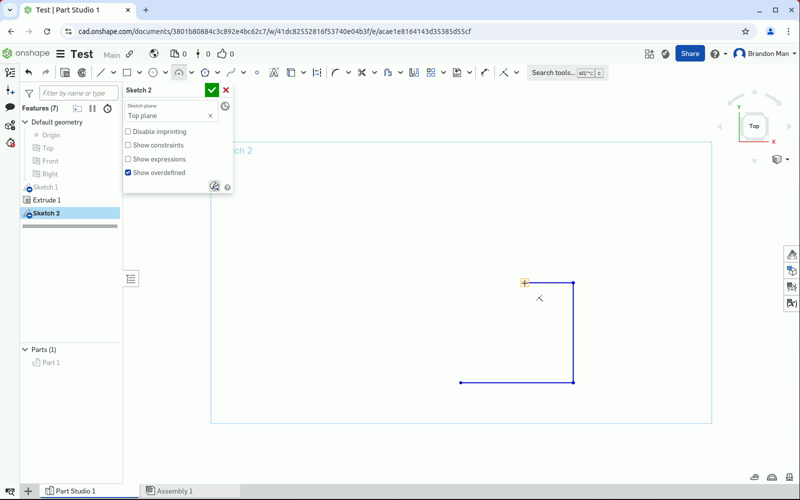
key_down(shift)
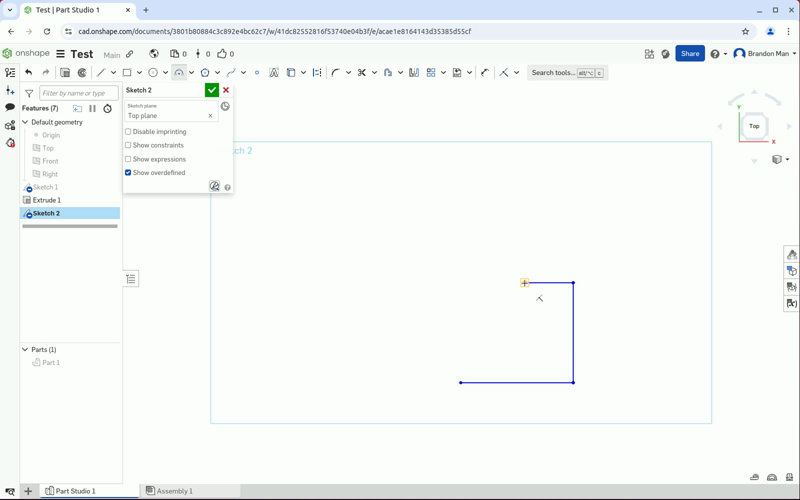
mouse_move(460, 345)
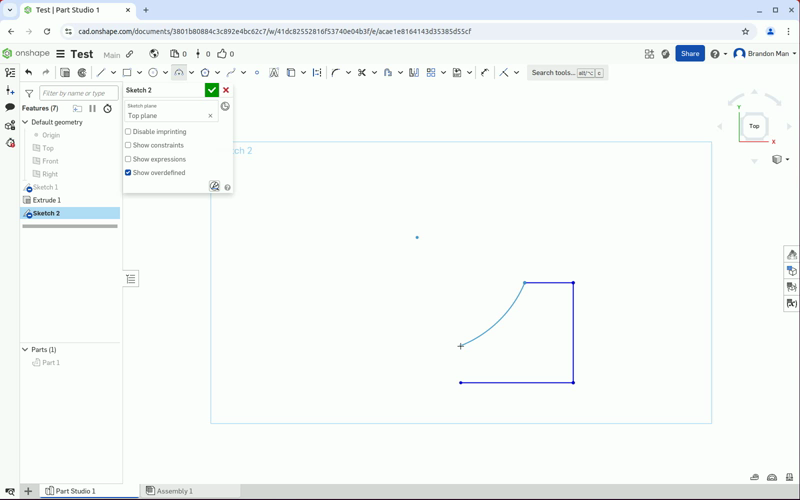
click(460, 345)
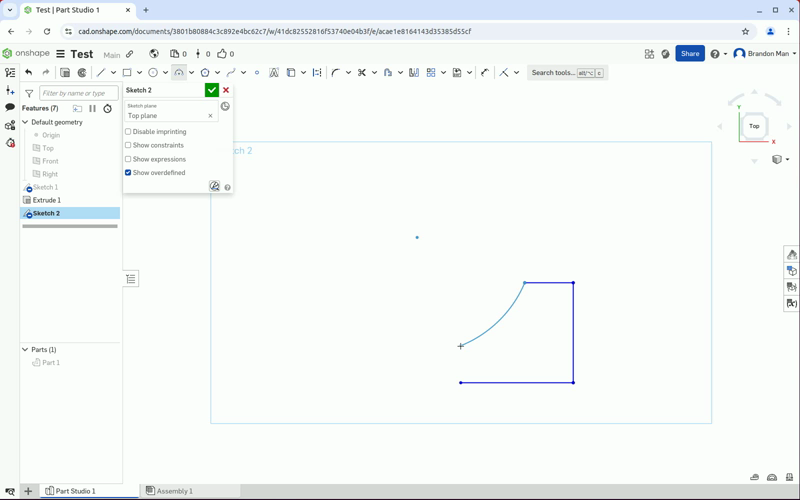
mouse_move(505, 327)
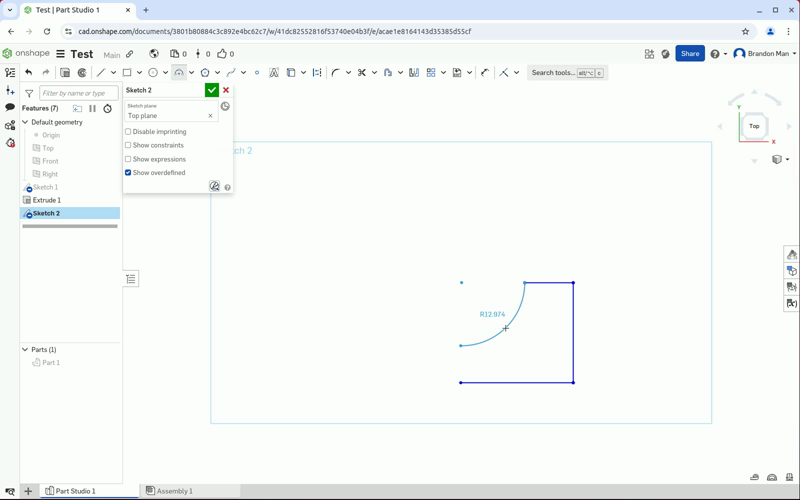
click(505, 327)
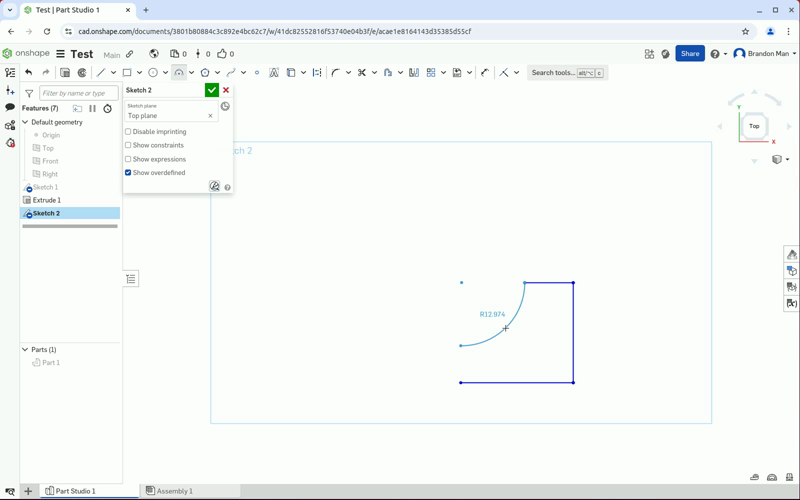
key_up(shift)
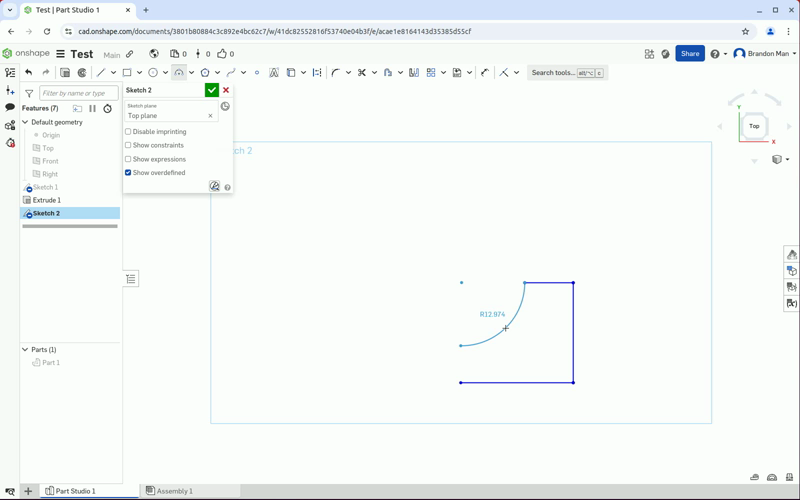
key(esc)
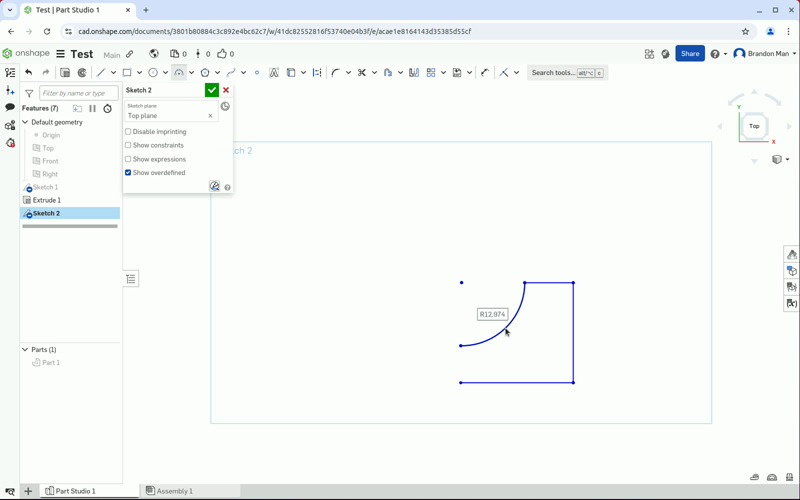
key(l)
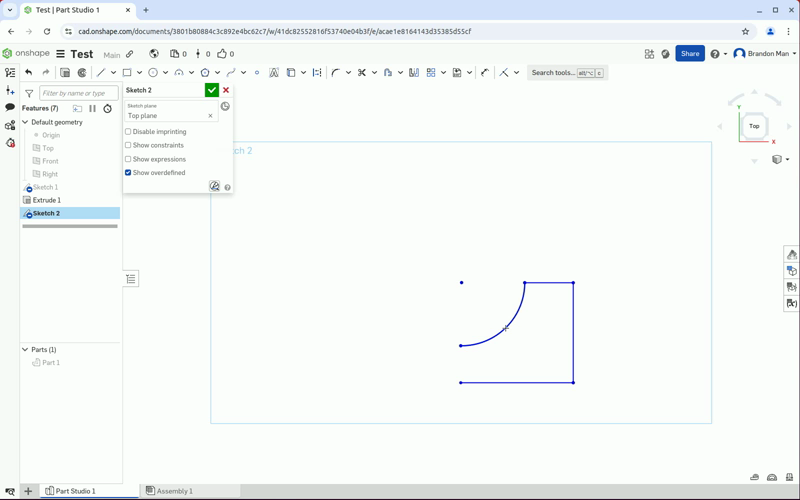
mouse_move(460, 345)
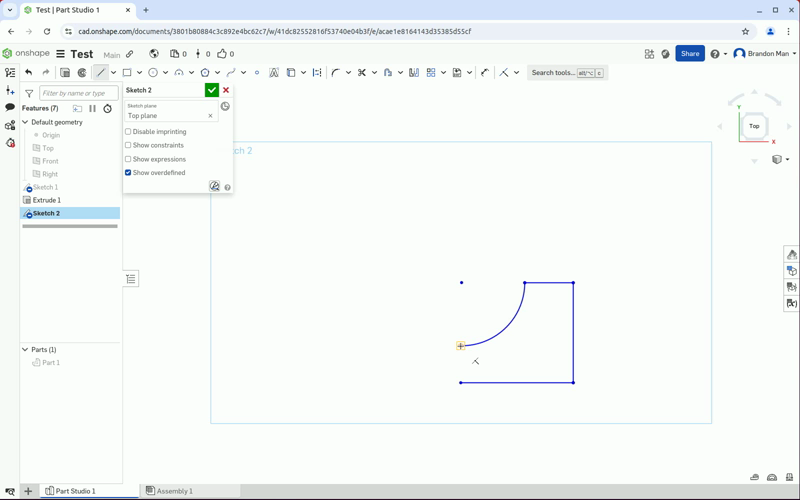
click(460, 345)
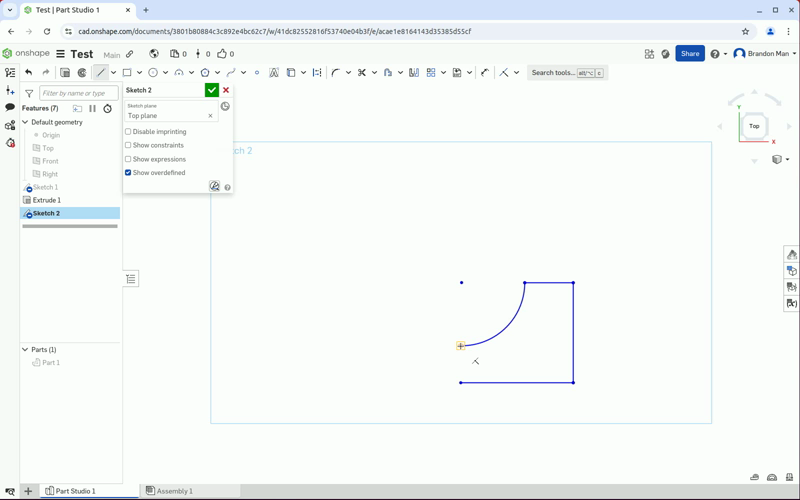
mouse_move(490, 345)
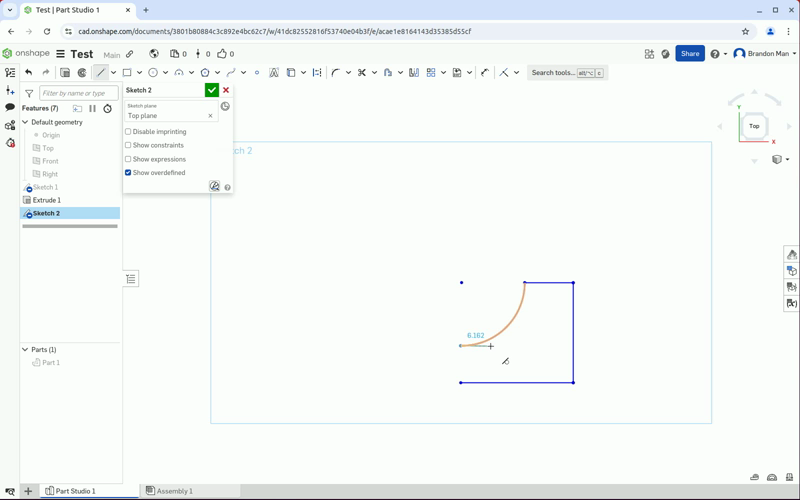
key_down(shift)
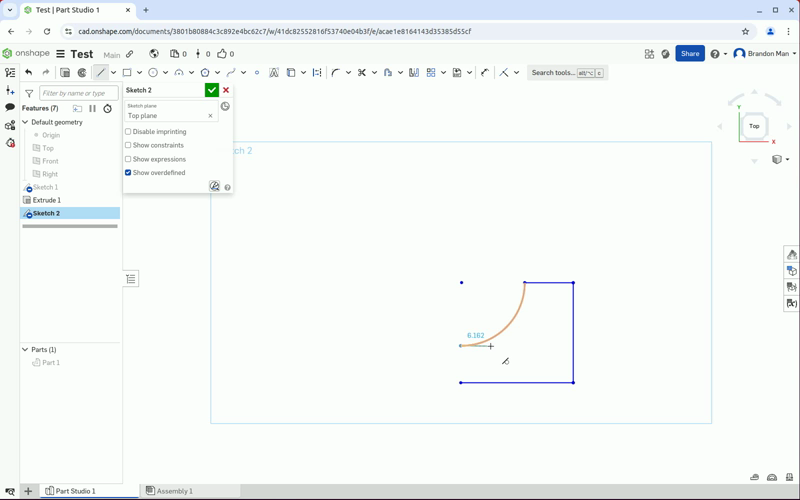
mouse_move(460, 382)
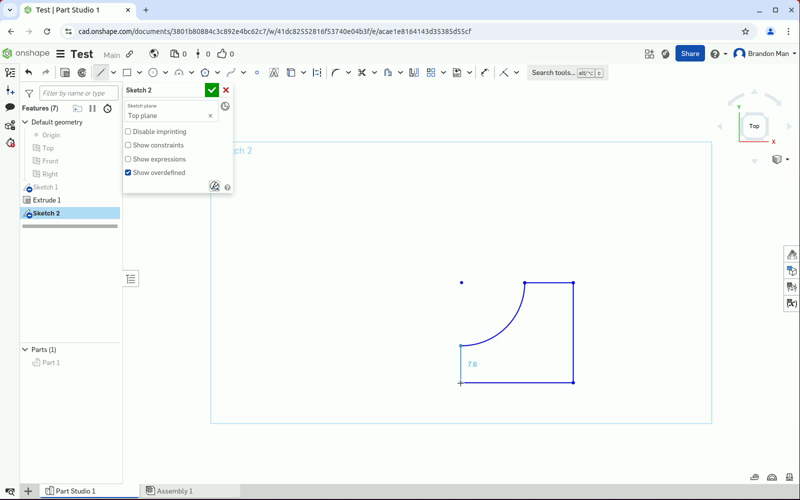
key_up(shift)
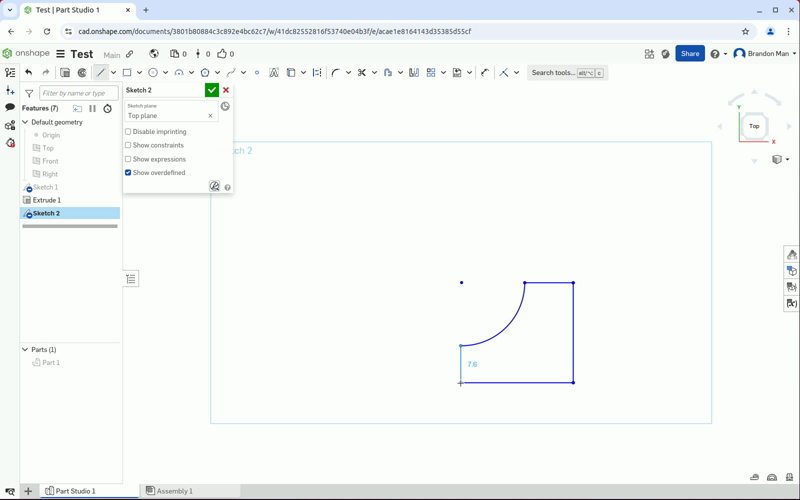
click(460, 382)
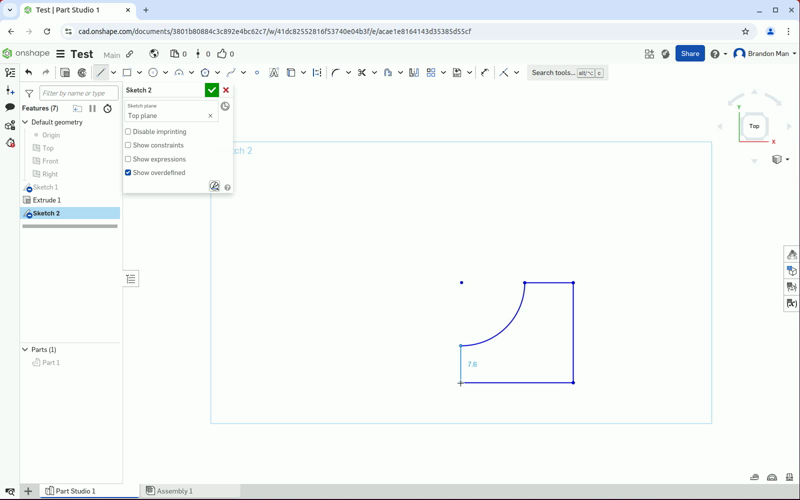
key(esc)
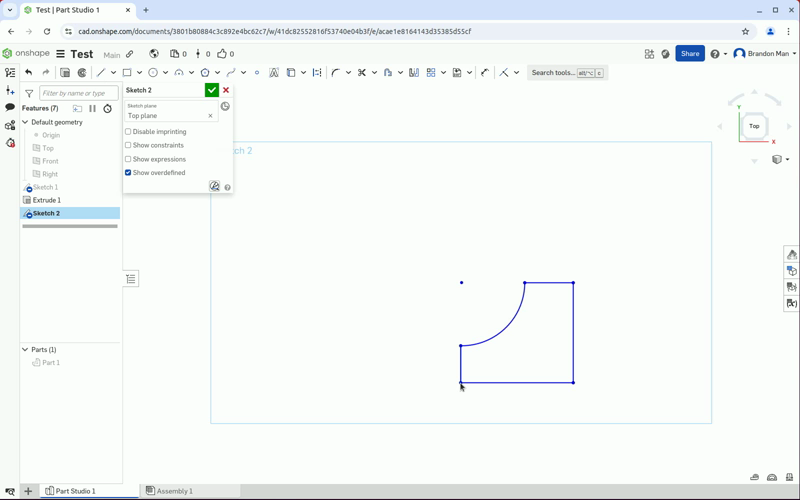
mouse_move(548, 302)
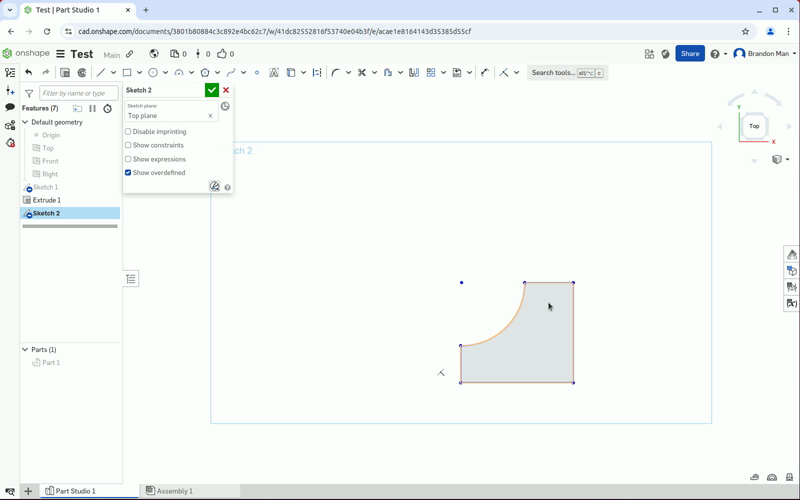
click(548, 302)
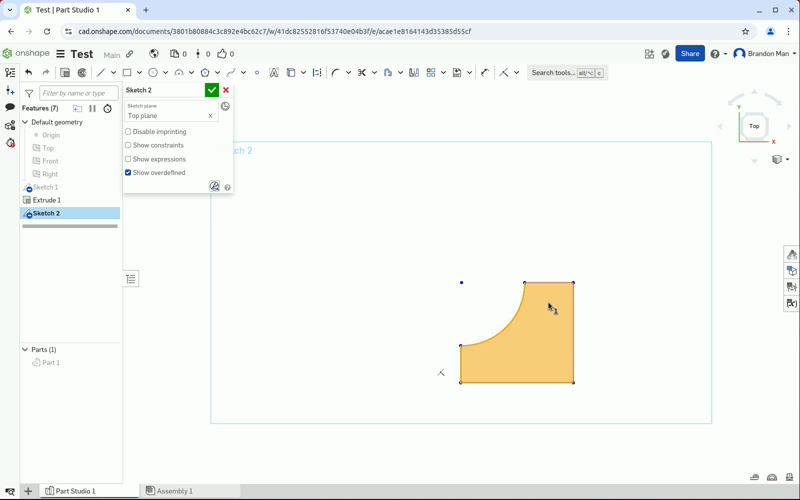
mouse_move(73, 352)
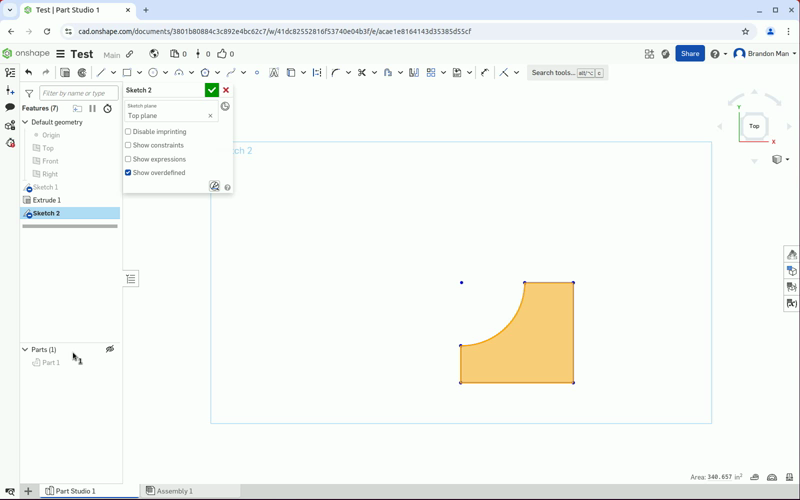
key(shift+y)
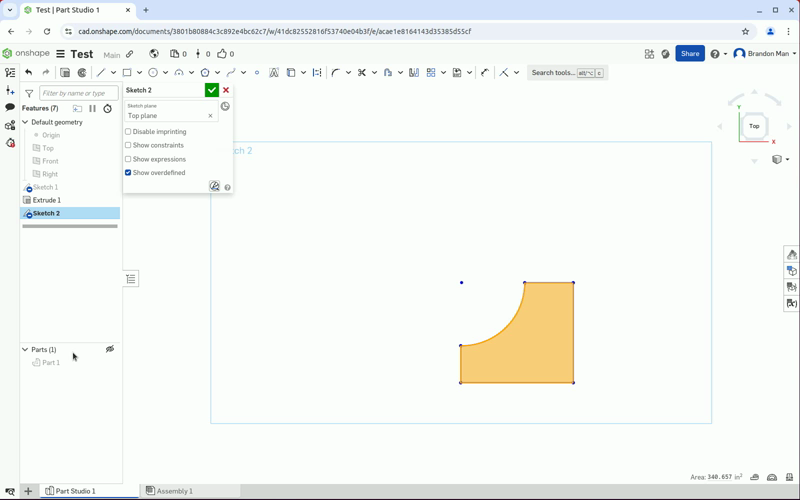
key(shift+e)
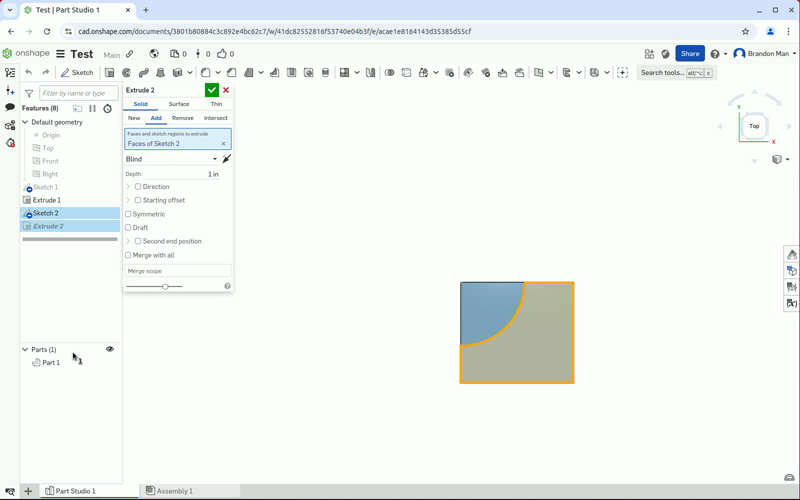
mouse_move(143, 106)
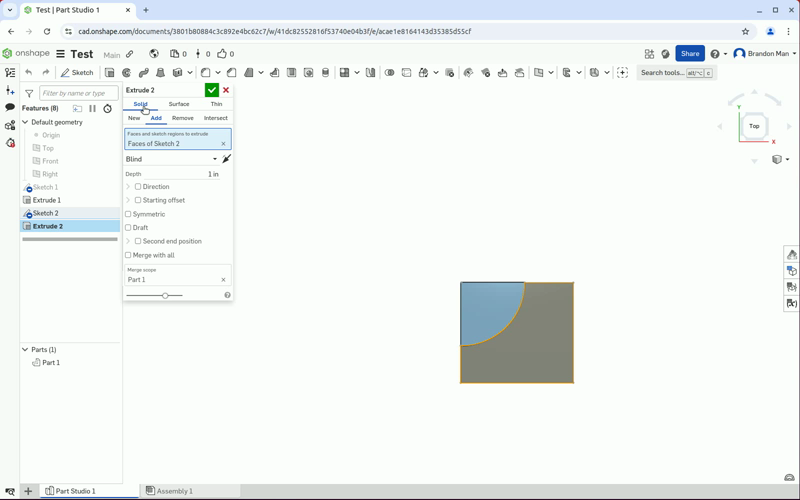
click(143, 106)
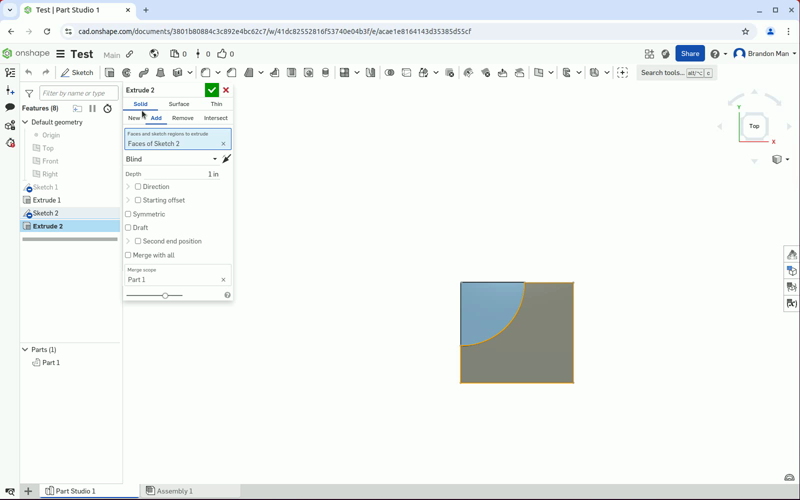
mouse_move(137, 120)
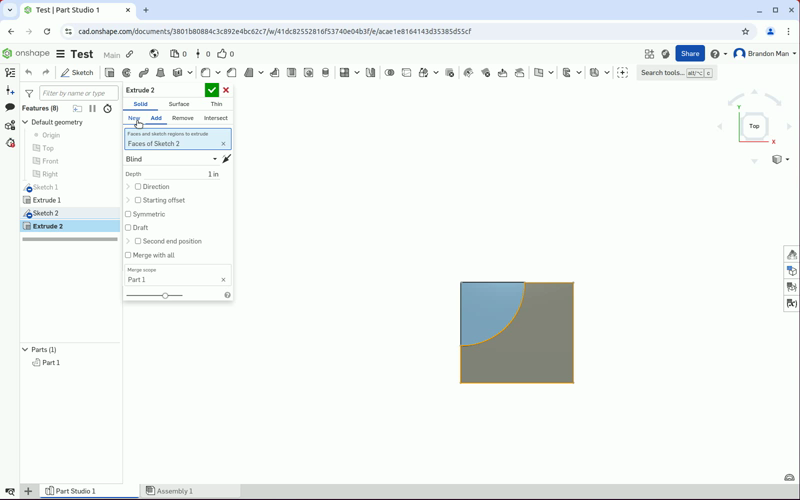
click(137, 120)
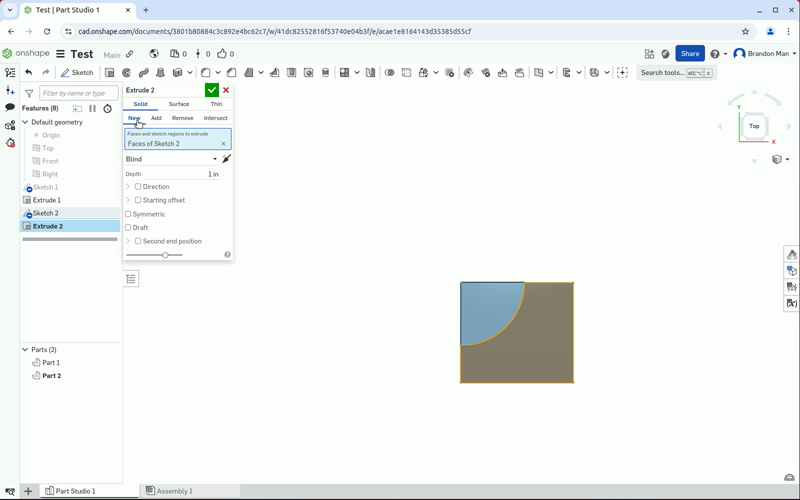
key(tab, 4)
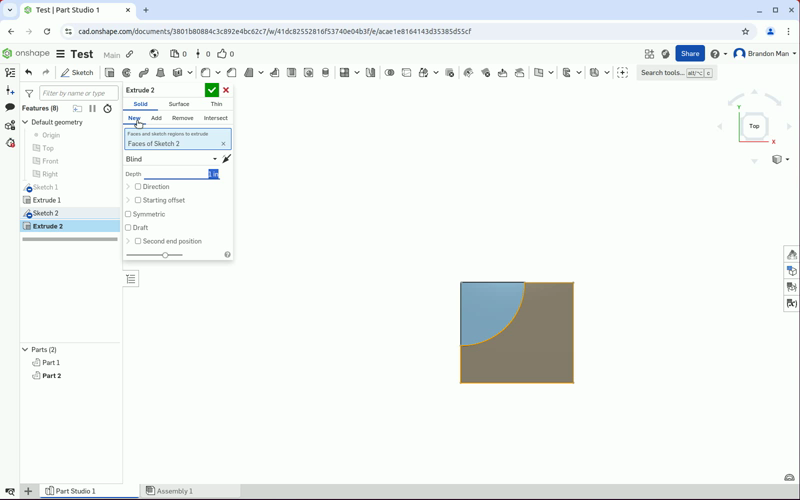
text(1.204)
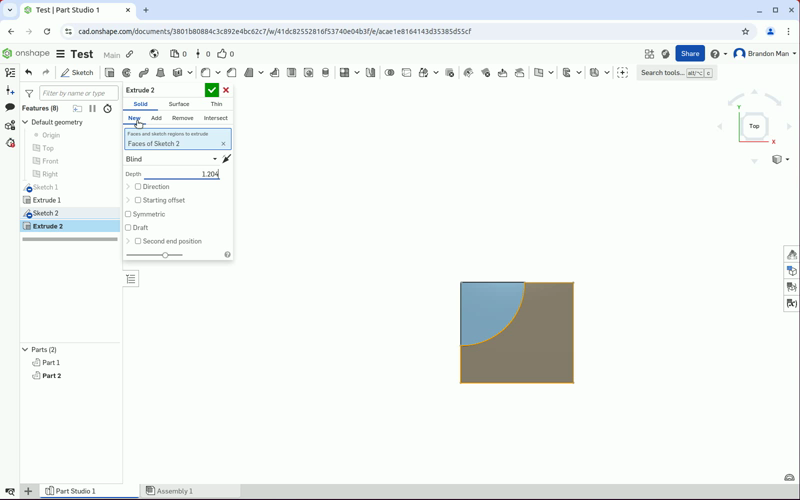
key(enter)
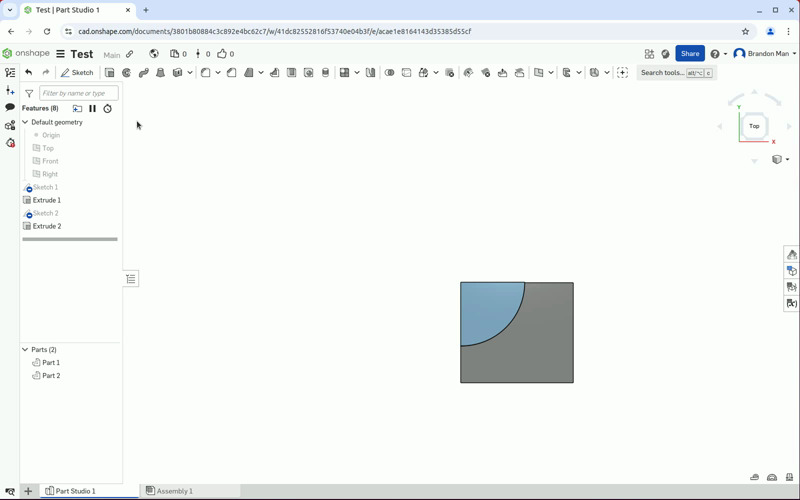
key(shift+h)
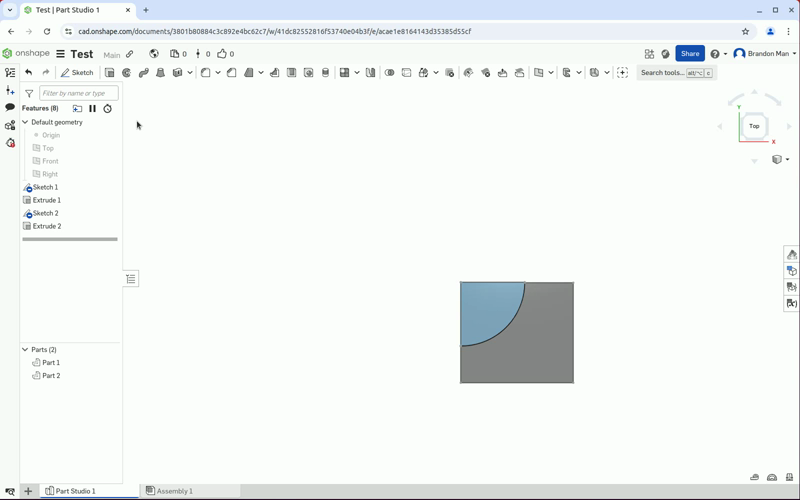
key(shift+h)
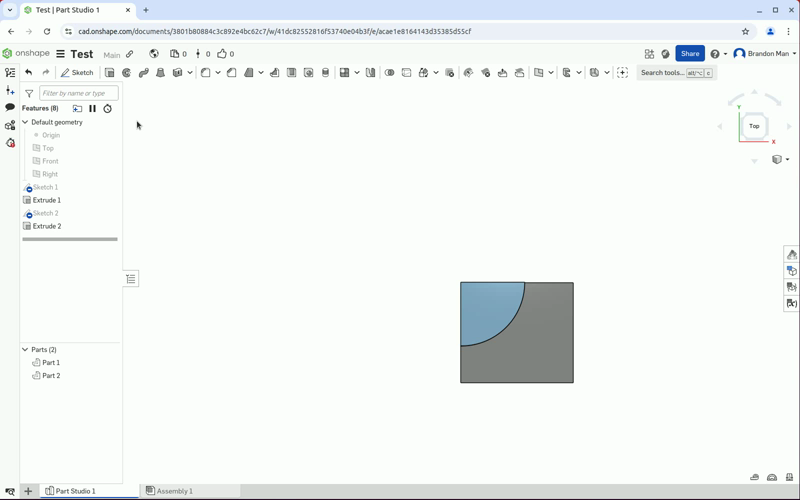
mouse_move(73, 189)
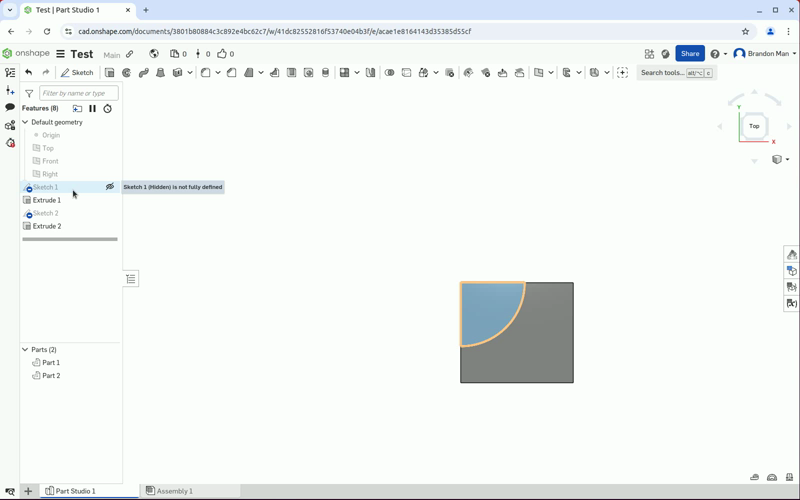
click(73, 189)
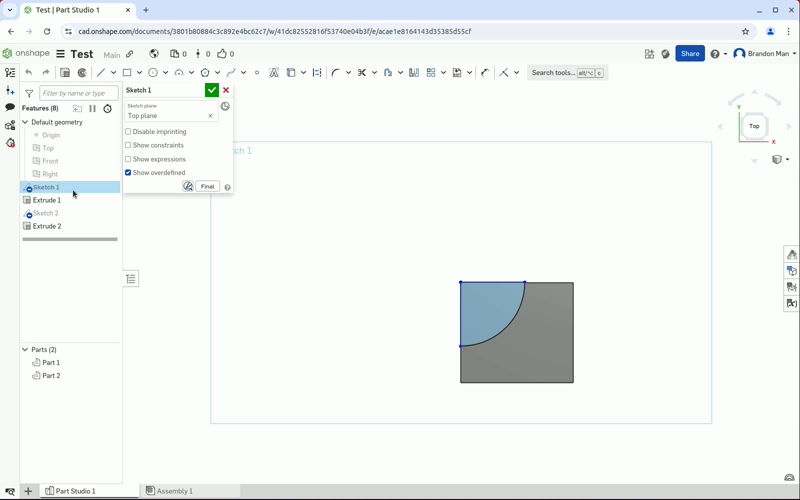
mouse_move(229, 92)
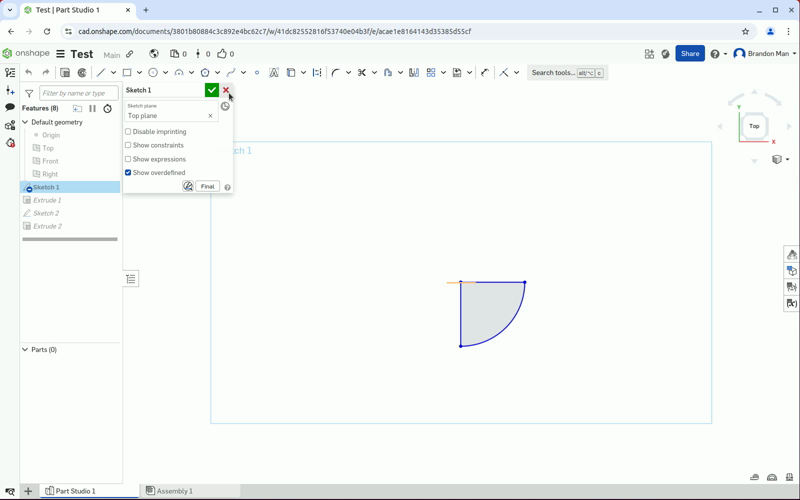
click(229, 92)
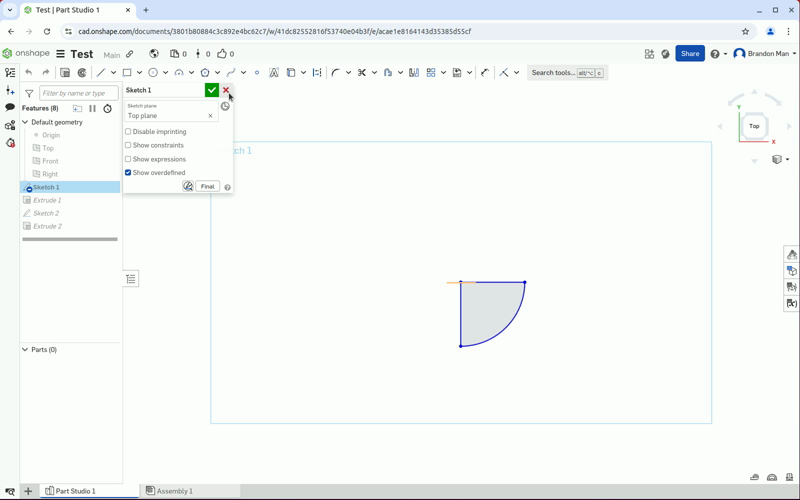
key(shift+s)
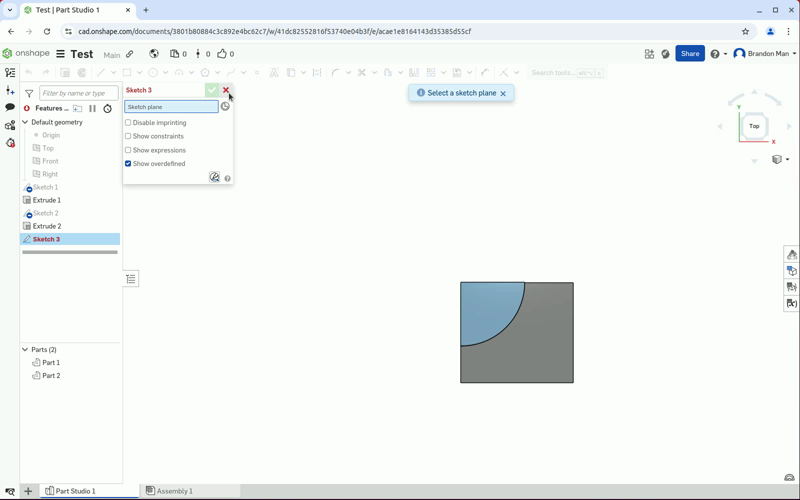
mouse_move(73, 150)
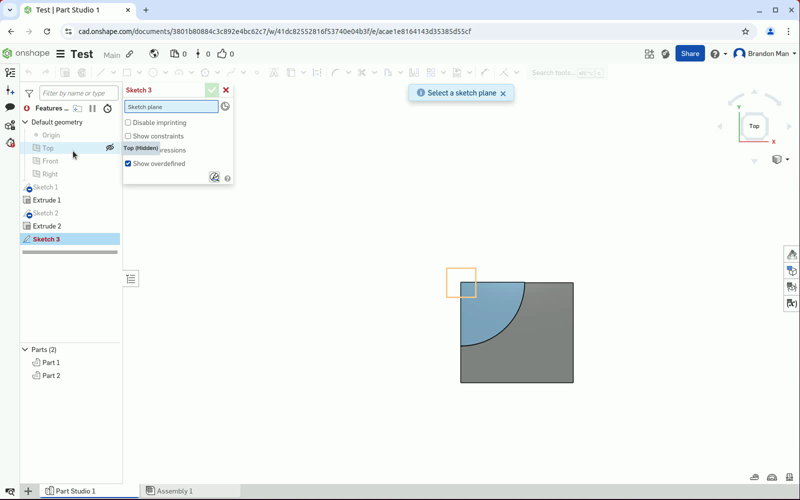
click(73, 150)
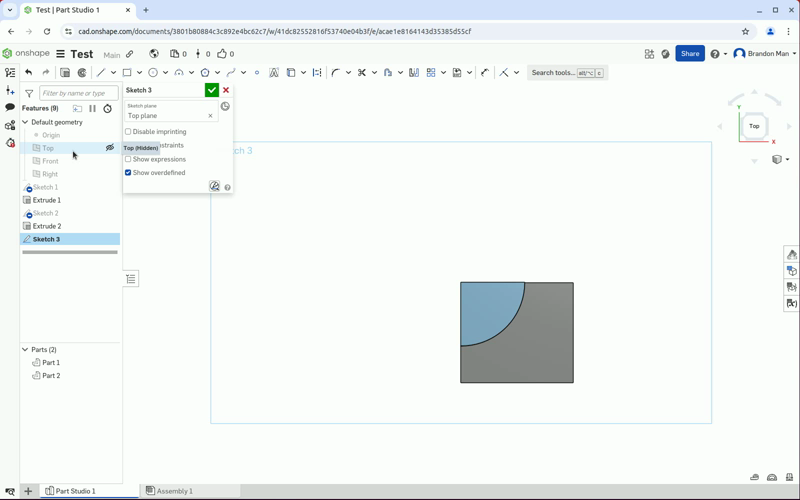
mouse_move(73, 352)
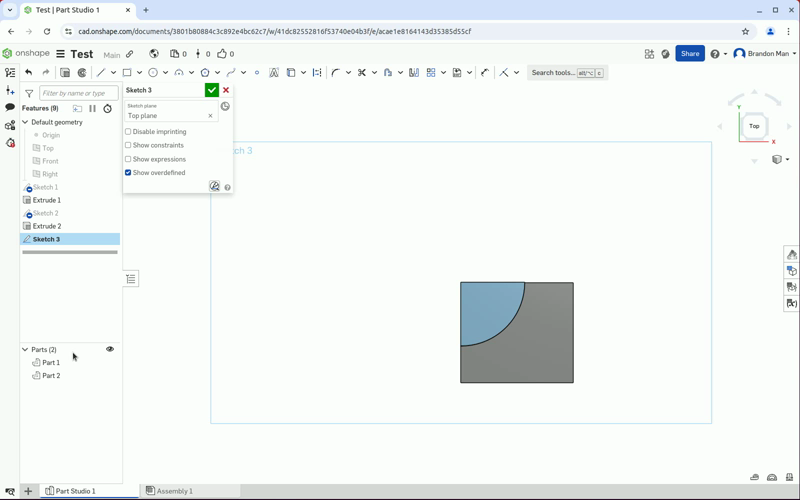
key(y)
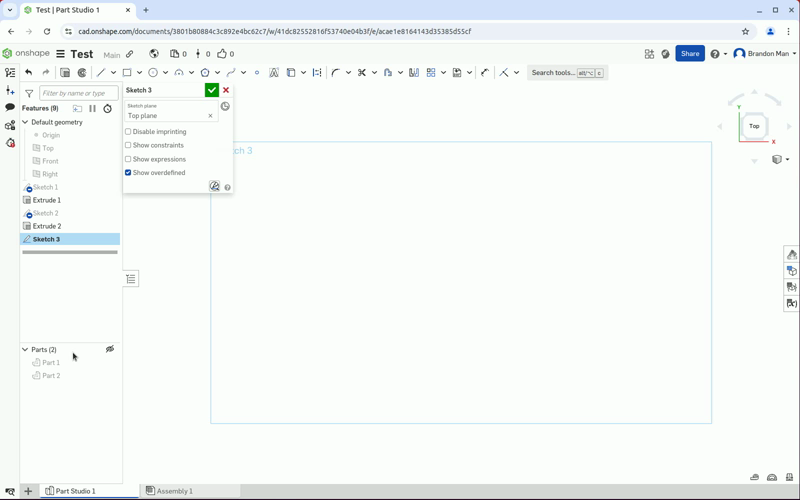
key(l)
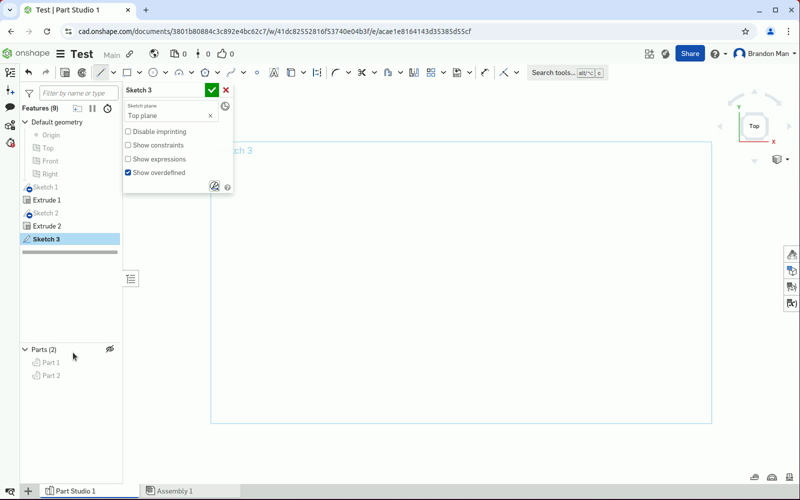
key_down(shift)
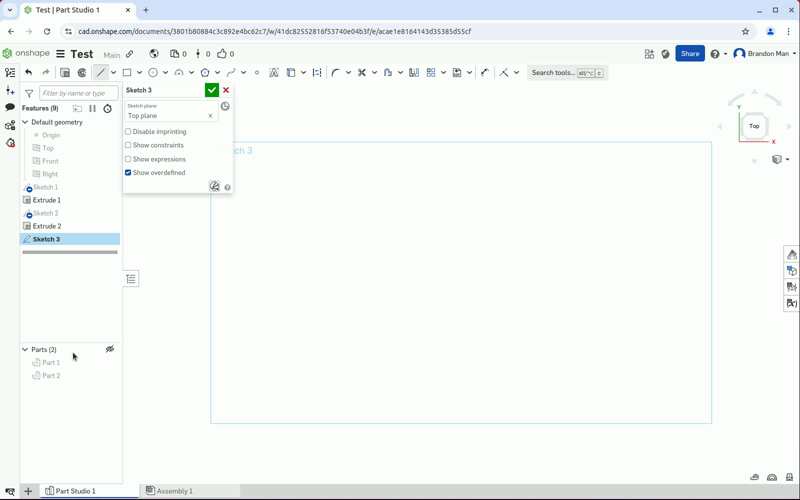
mouse_move(460, 346)
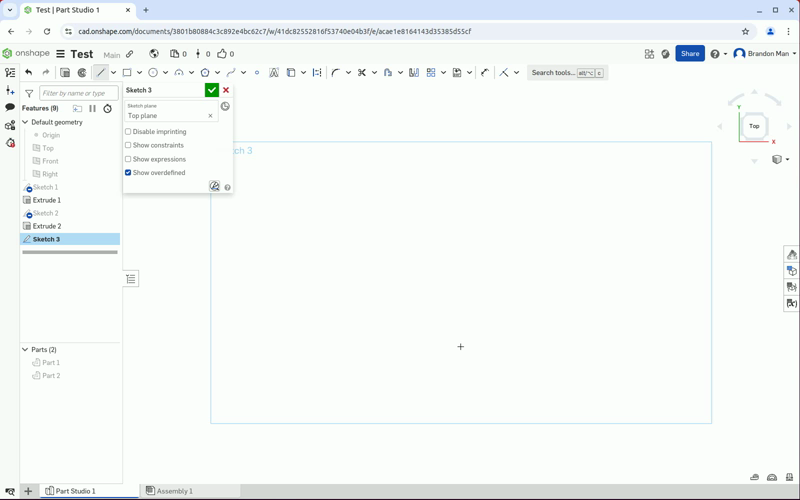
click(460, 346)
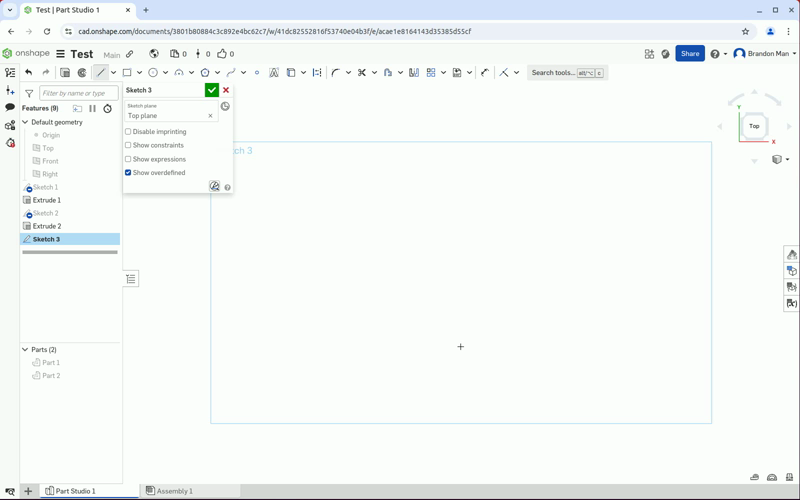
key_up(shift)
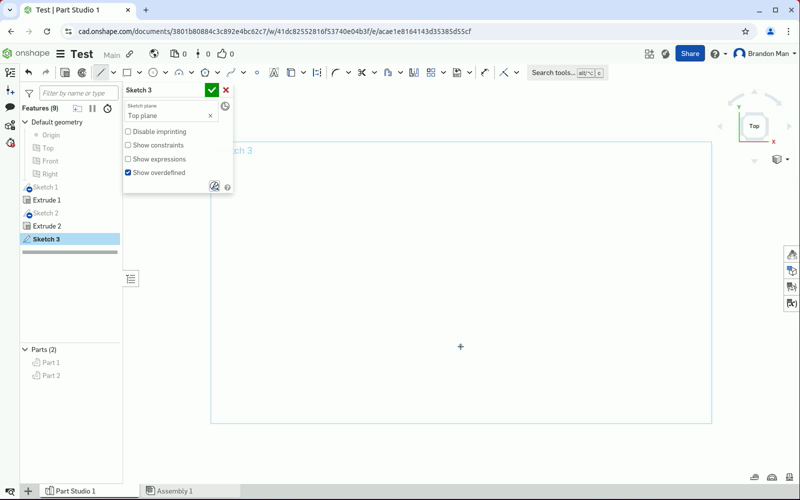
key_down(shift)
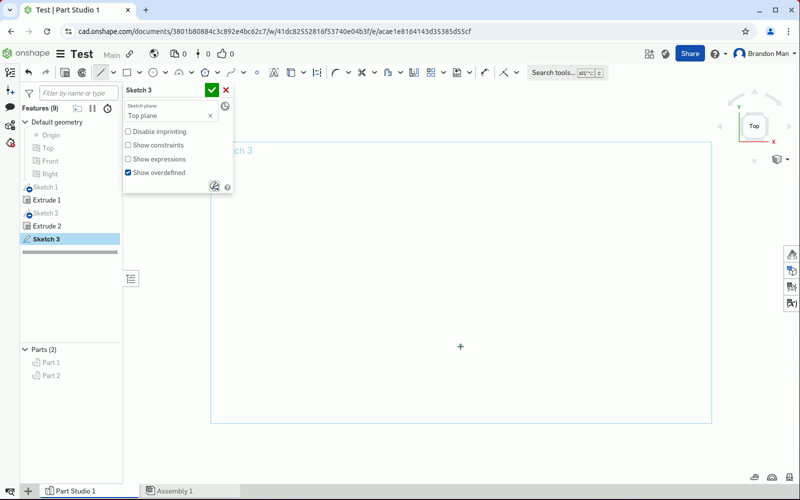
mouse_move(460, 282)
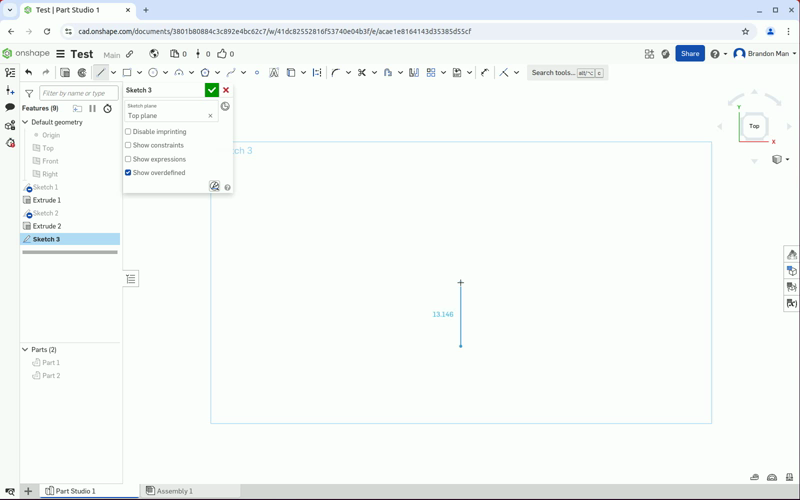
click(460, 282)
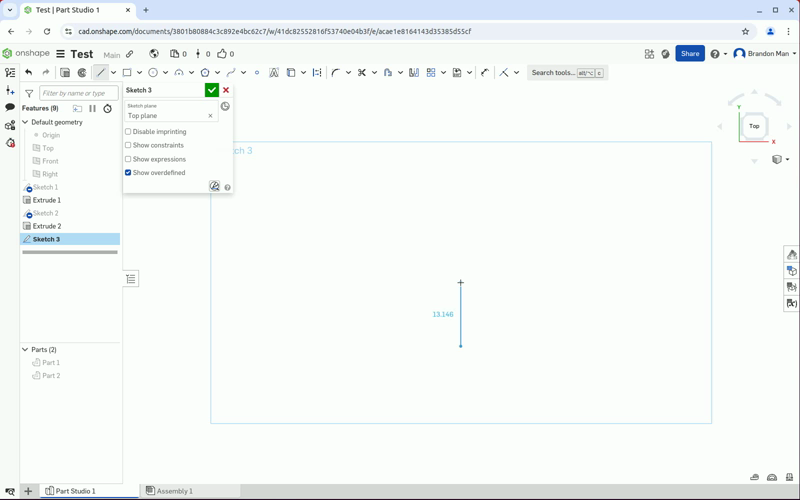
key_up(shift)
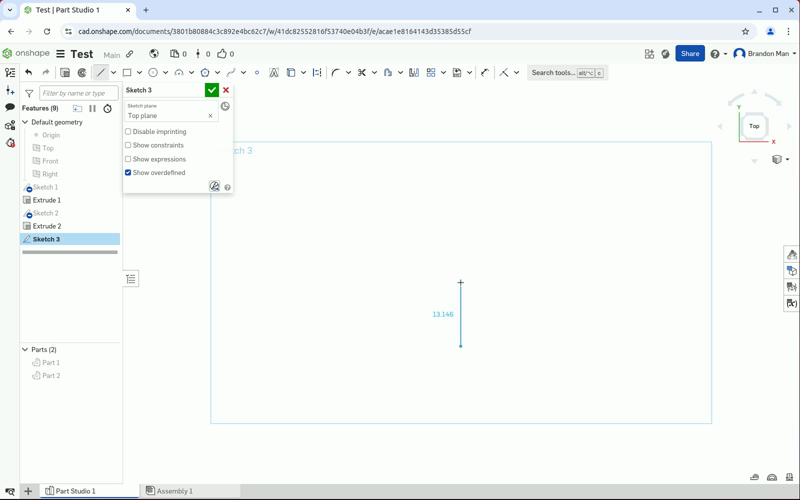
key_down(shift)
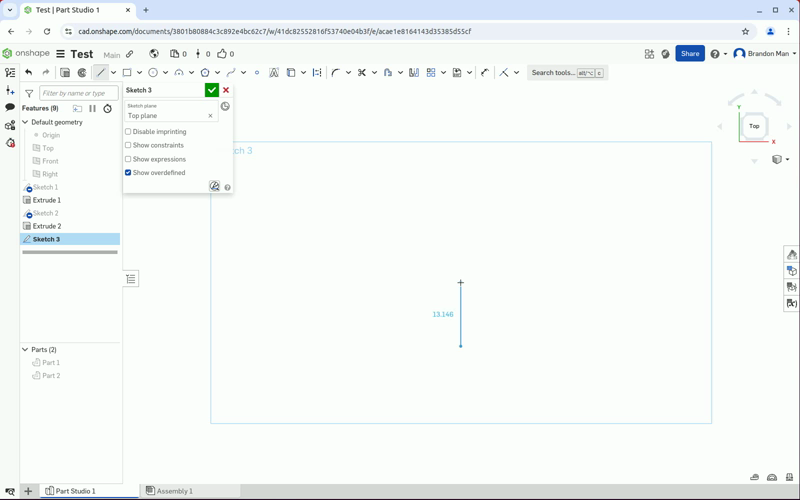
mouse_move(524, 282)
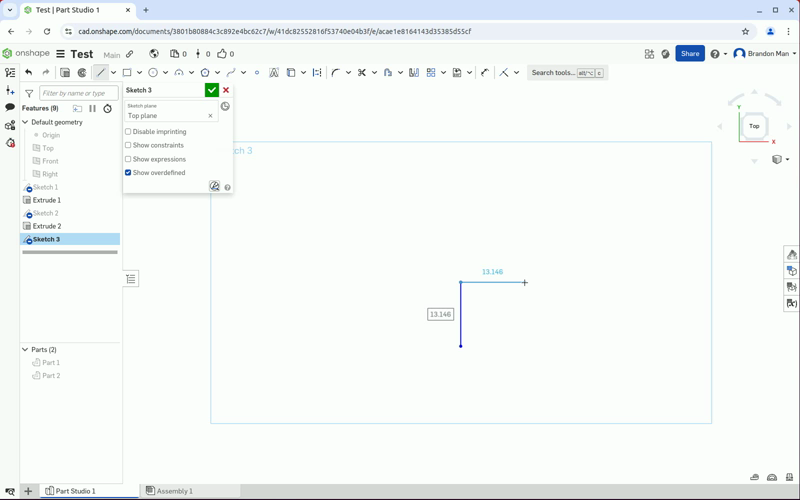
click(524, 282)
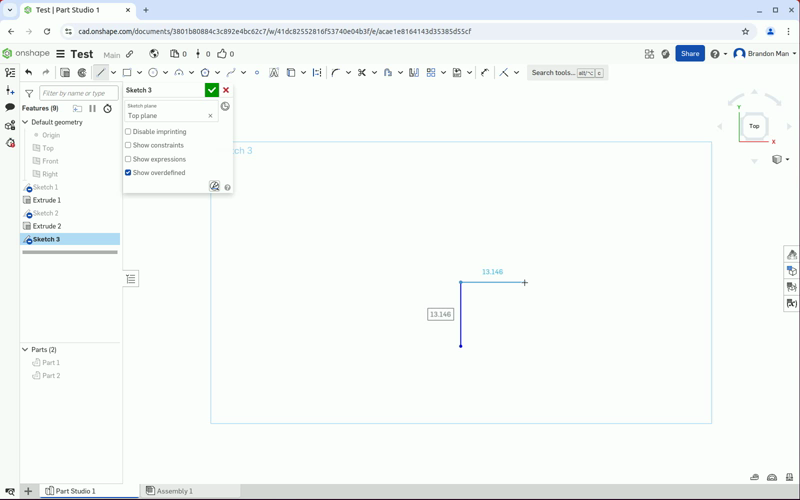
key_up(shift)
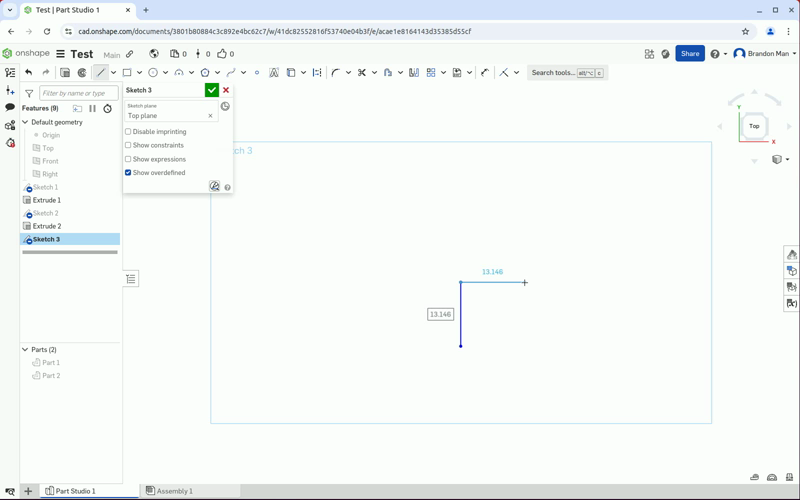
key(esc)
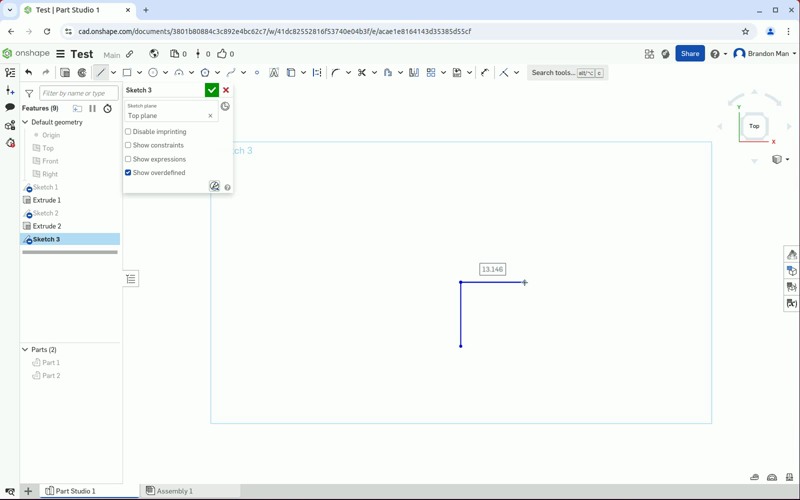
key(a)
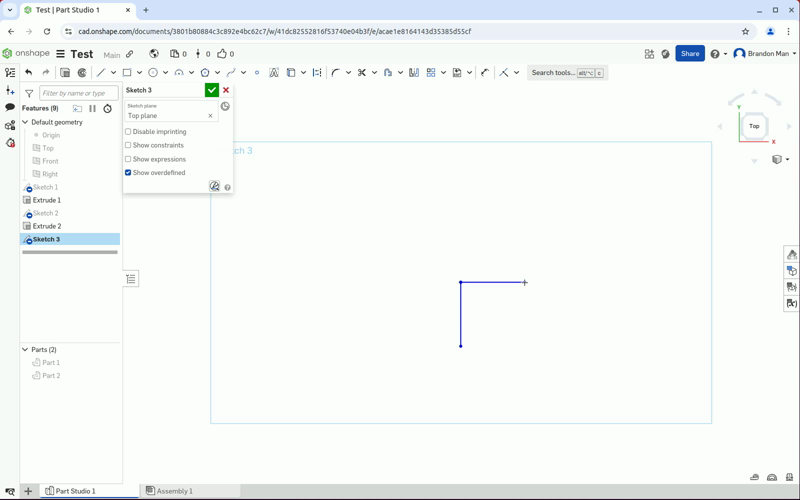
mouse_move(524, 282)
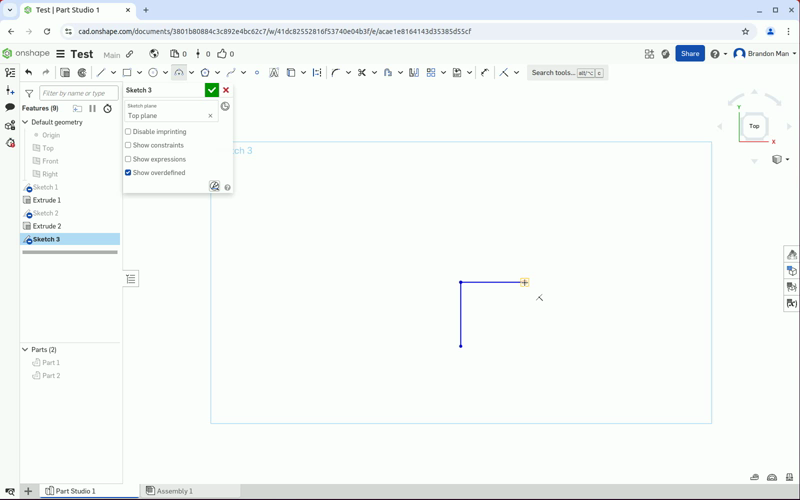
click(524, 282)
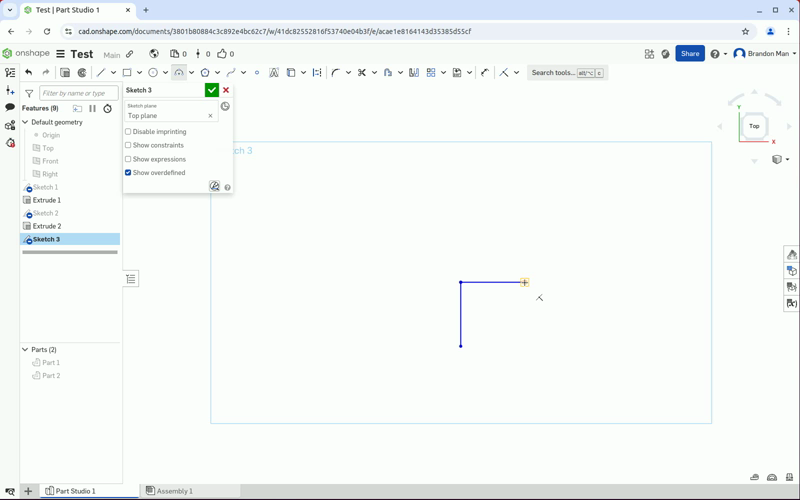
mouse_move(460, 346)
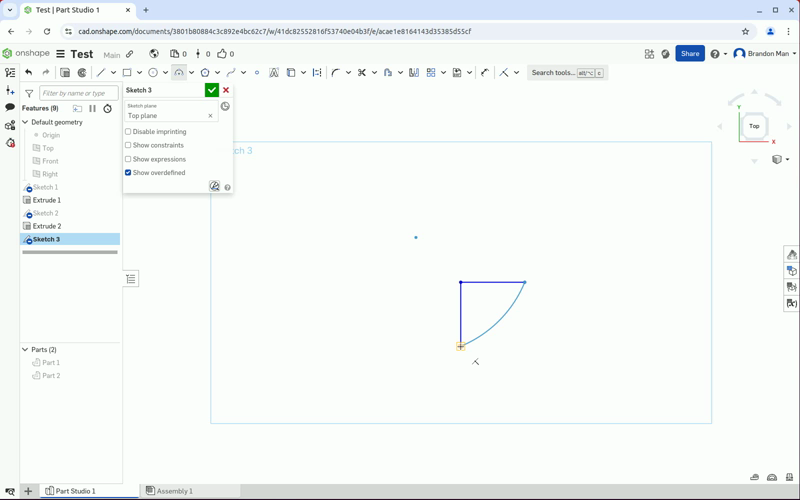
click(460, 346)
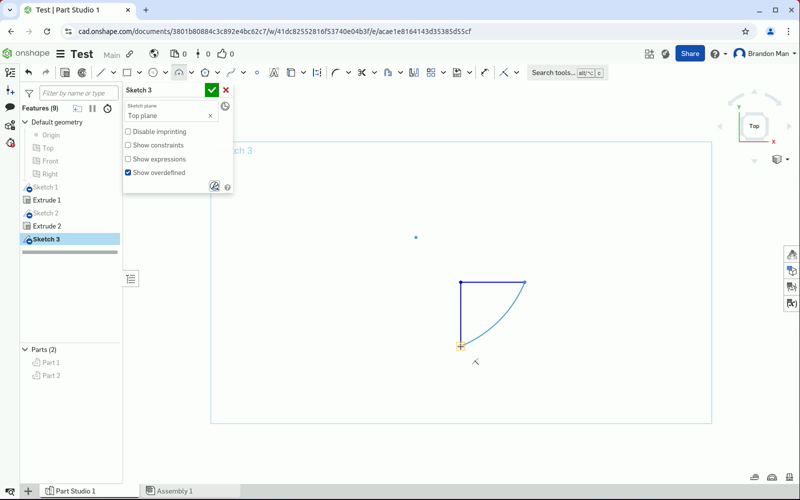
key_down(shift)
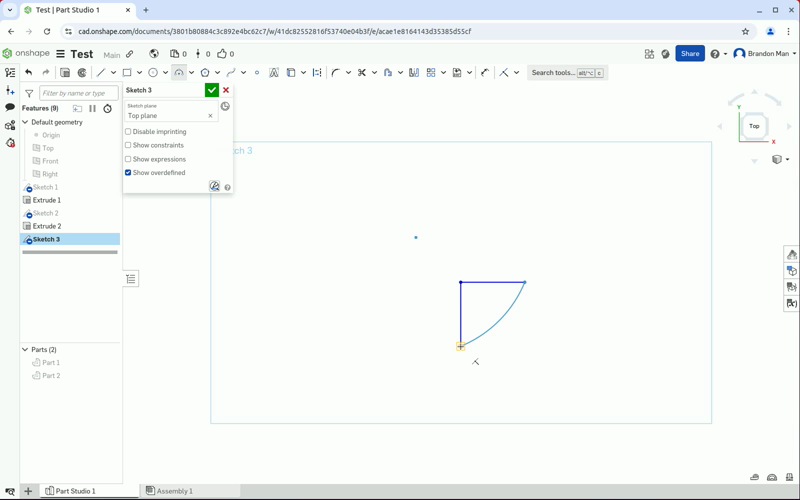
mouse_move(415, 237)
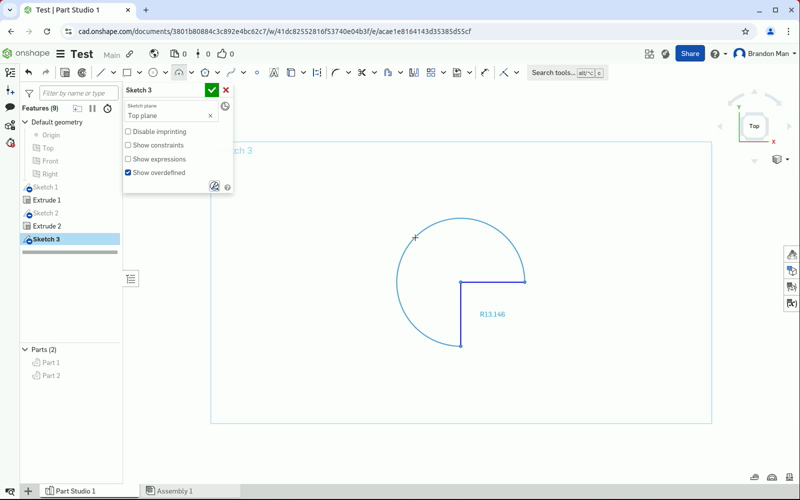
click(415, 237)
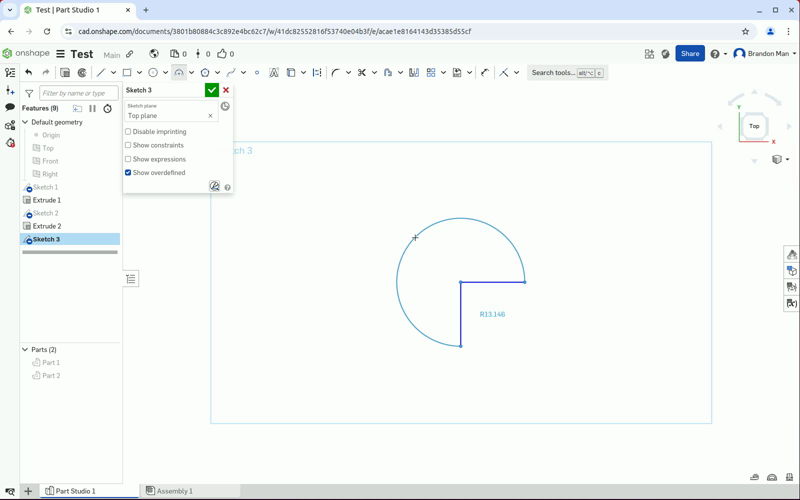
key_up(shift)
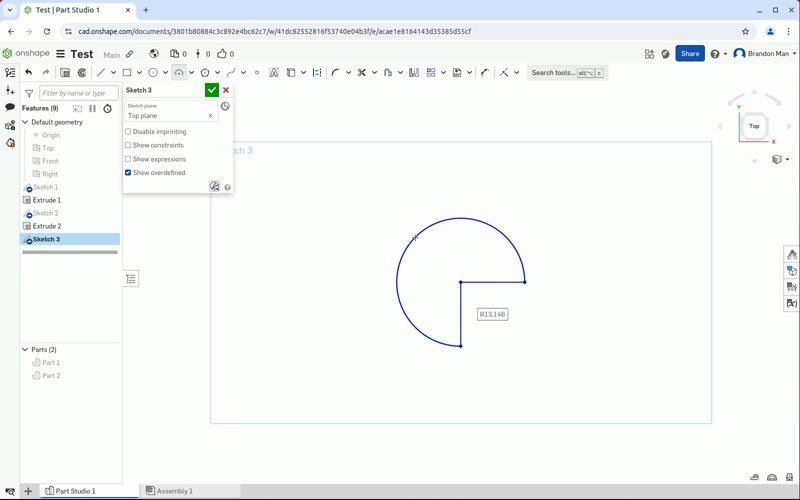
key(esc)
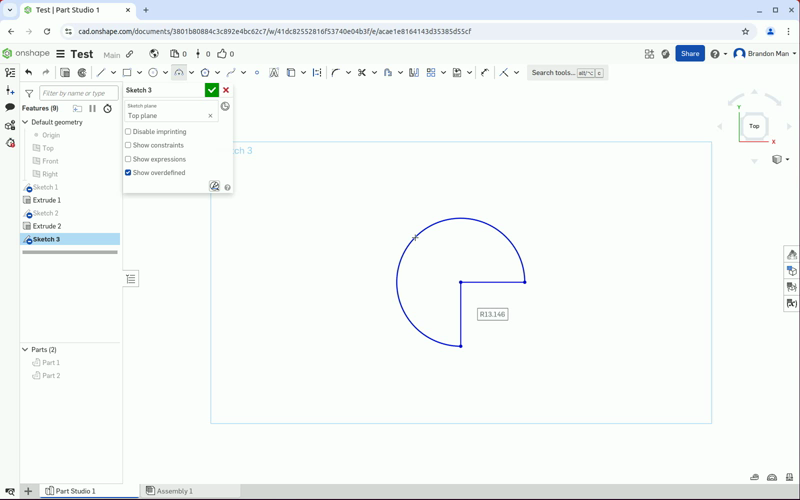
mouse_move(450, 321)
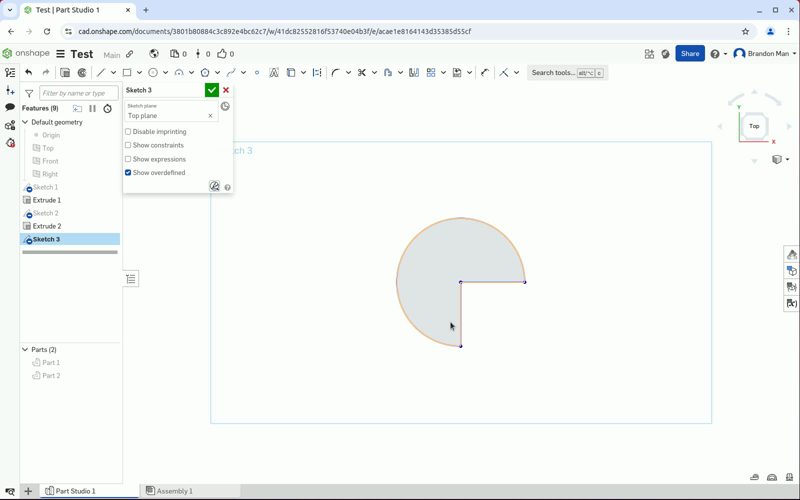
scroll(6)
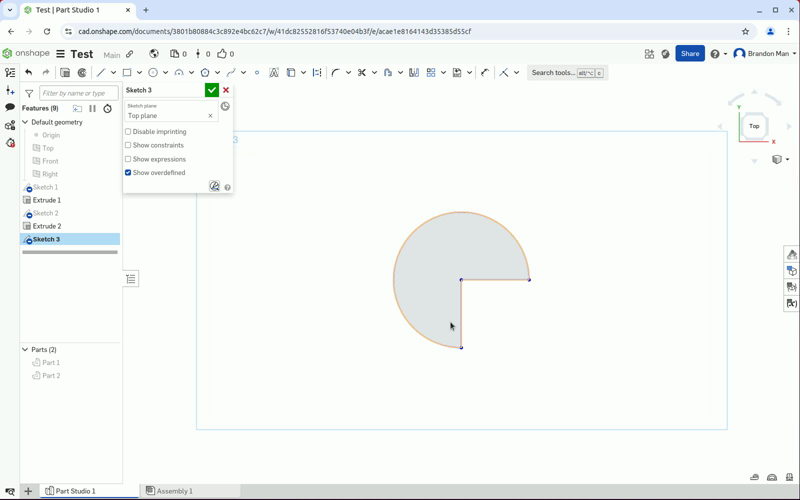
scroll(6)
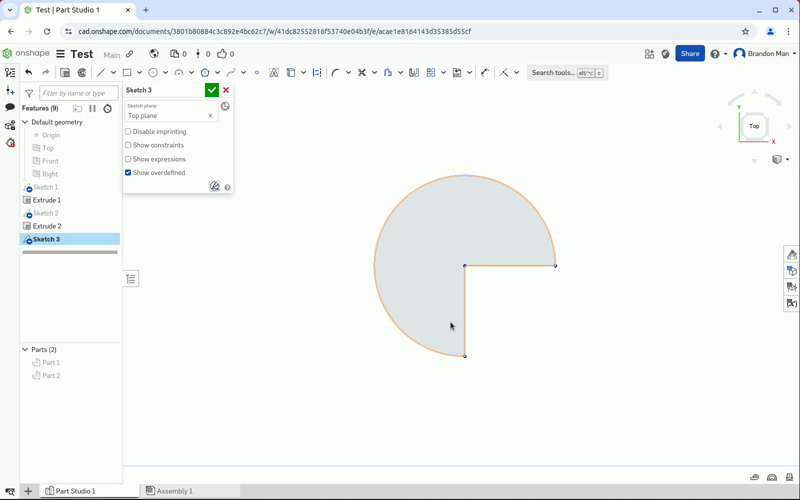
scroll(6)
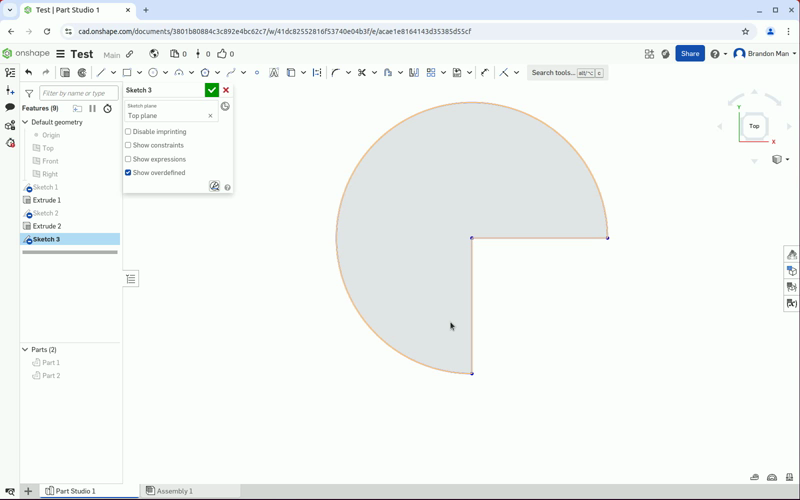
scroll(6)
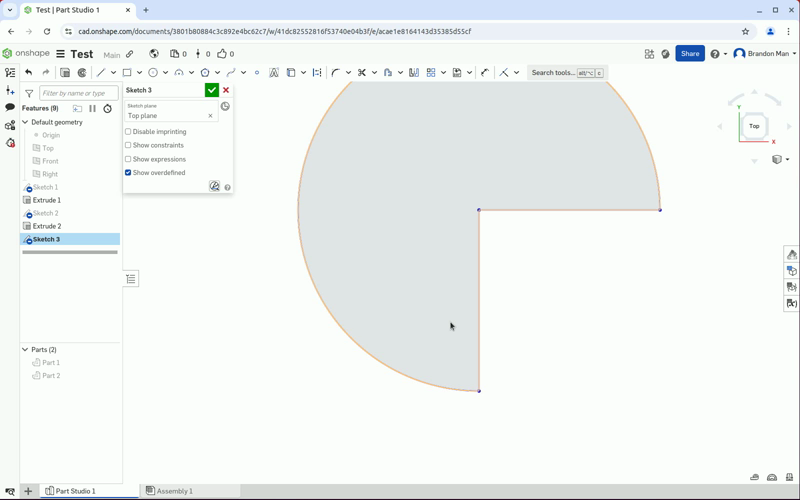
scroll(6)
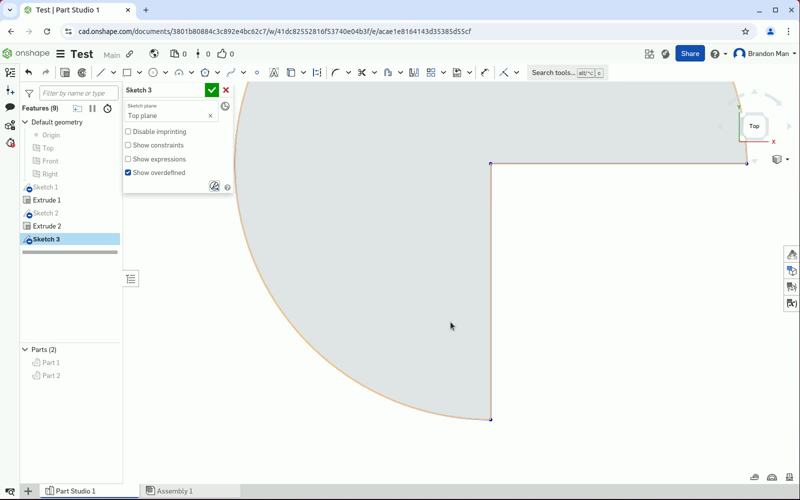
scroll(6)
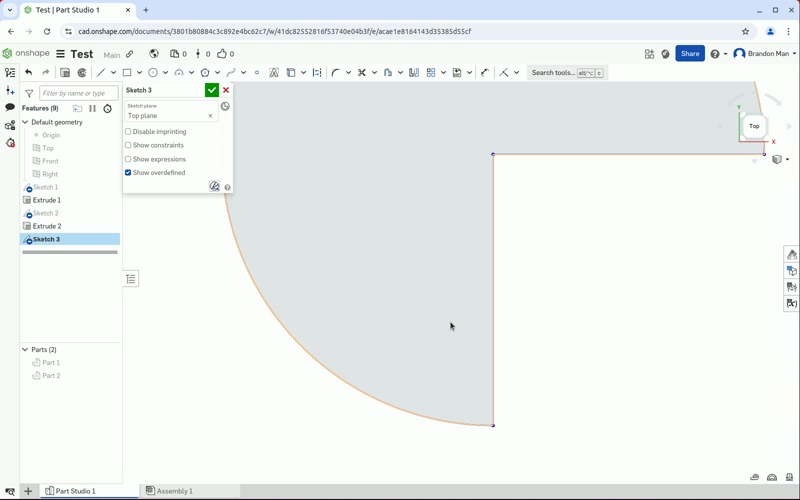
scroll(6)
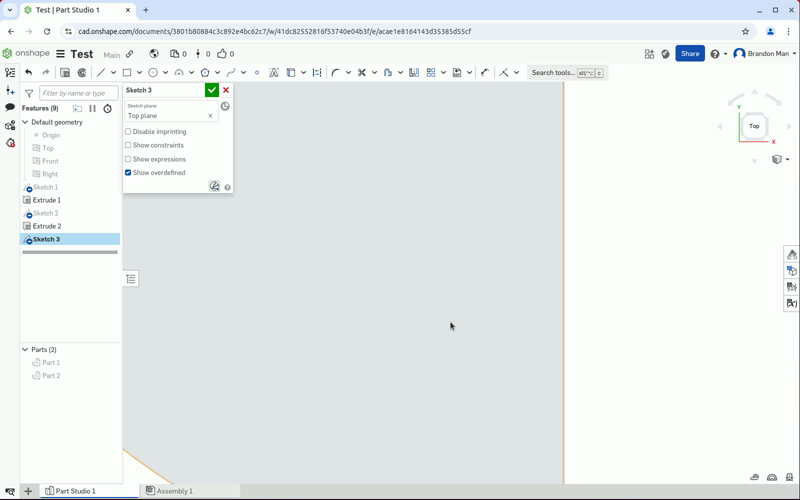
click(450, 321)
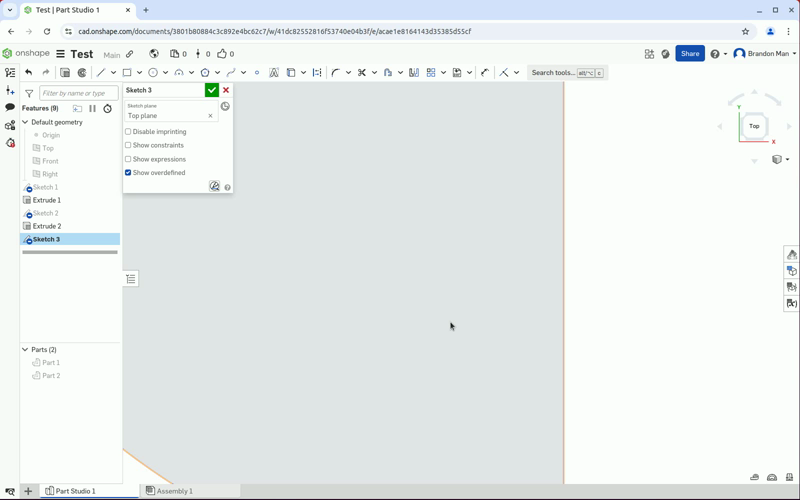
scroll(-6)
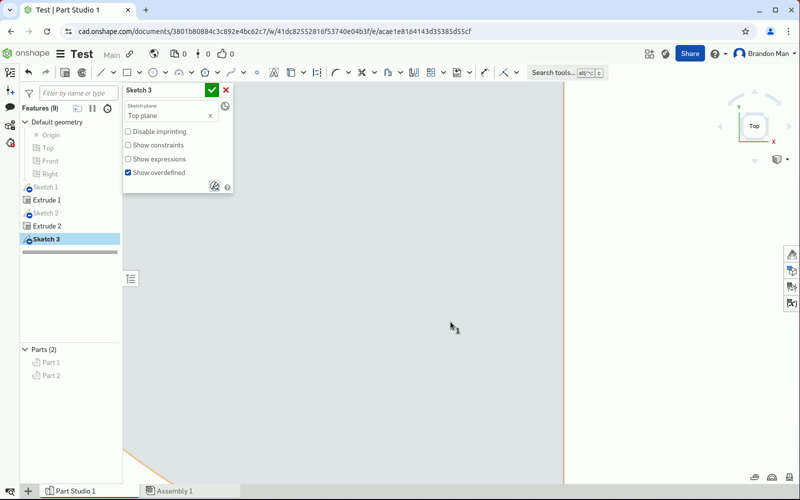
scroll(-6)
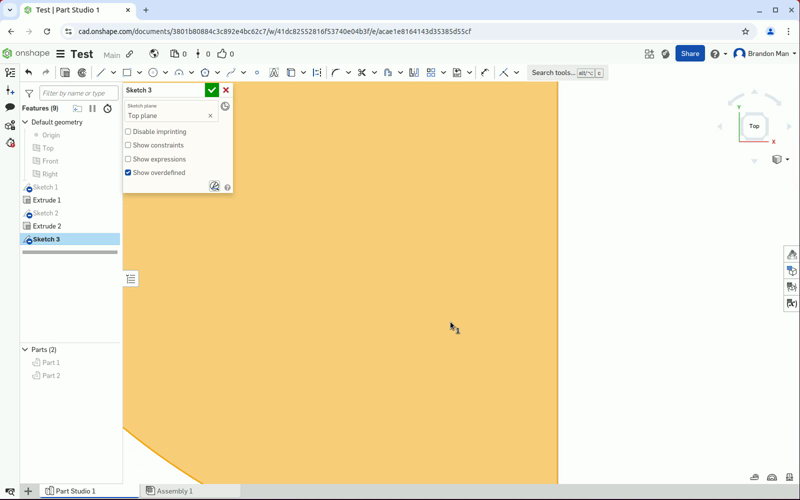
scroll(-6)
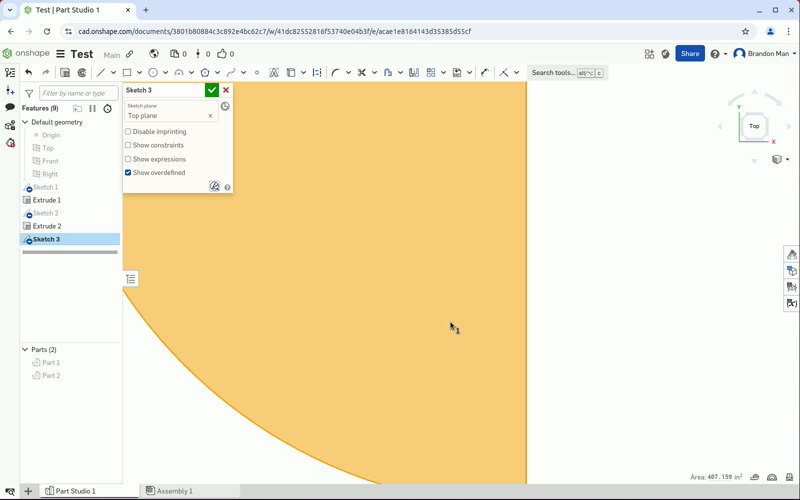
scroll(-6)
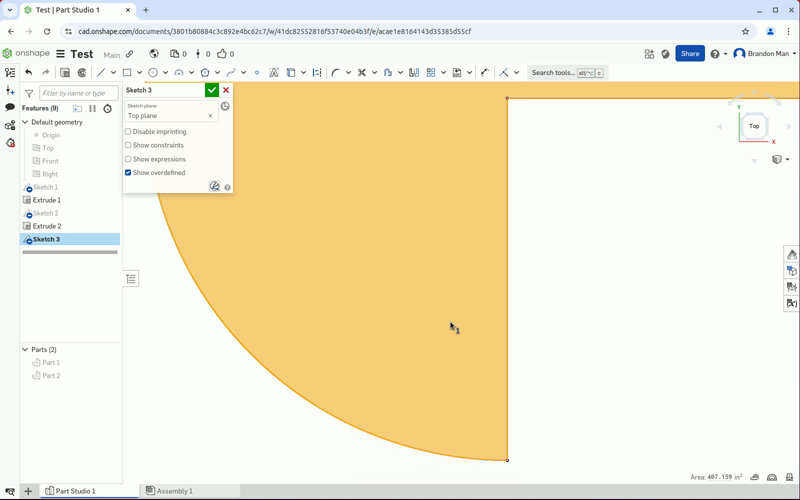
scroll(-6)
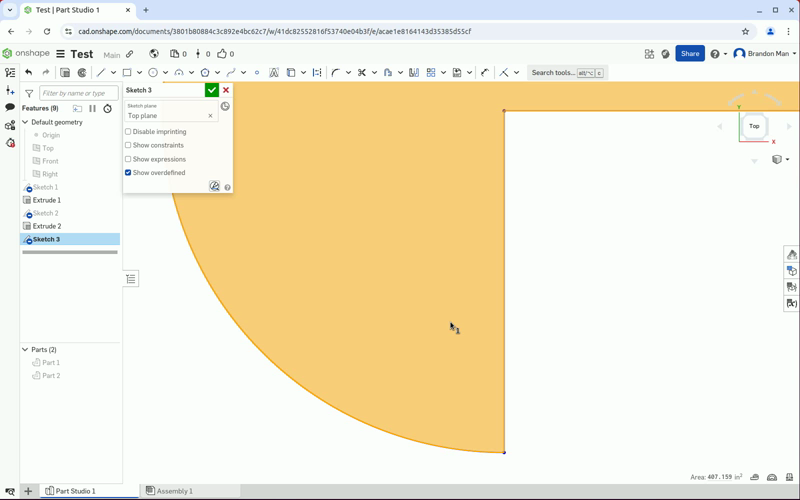
scroll(-6)
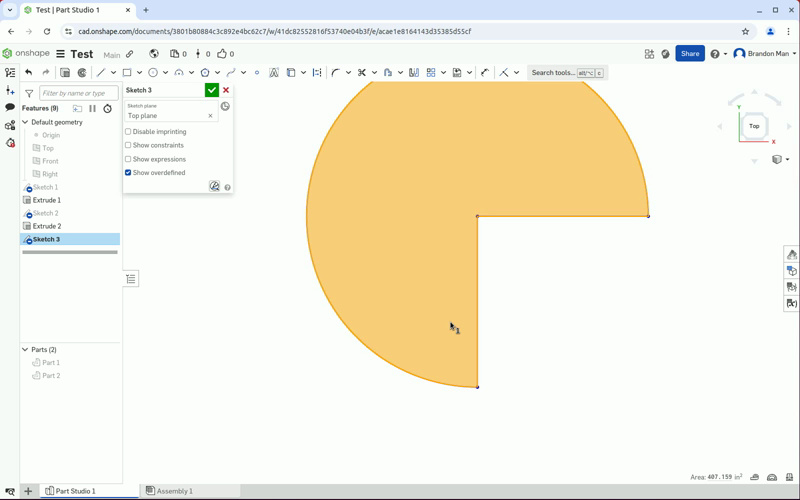
scroll(-6)
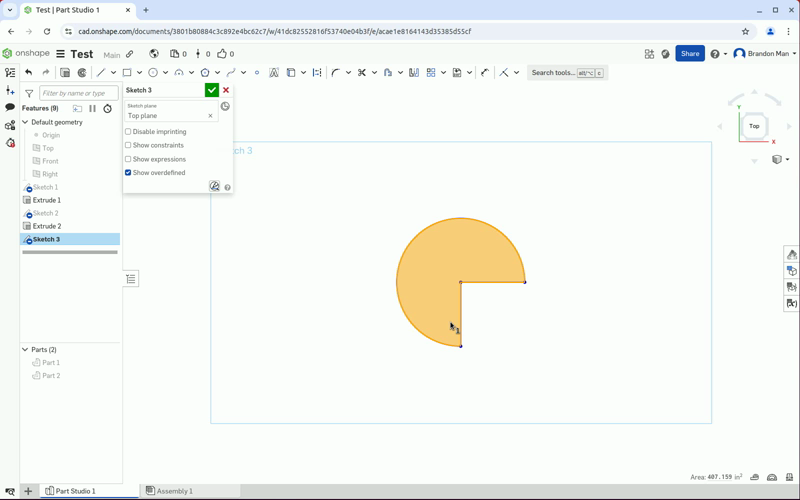
mouse_move(73, 352)
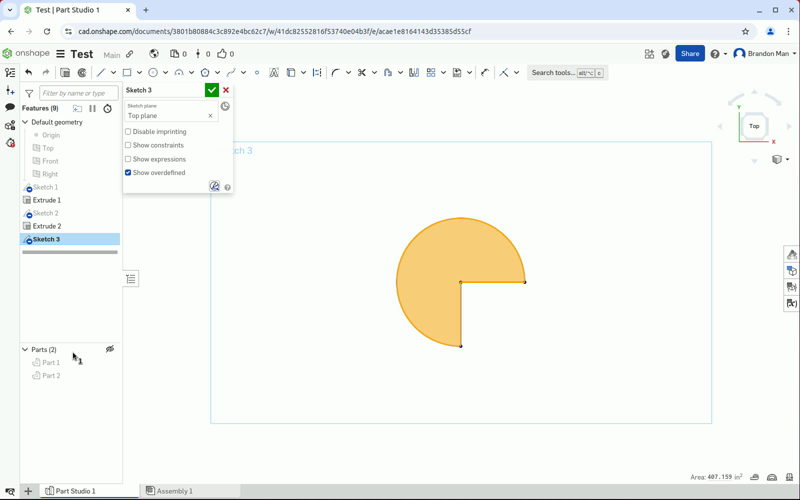
key(shift+y)
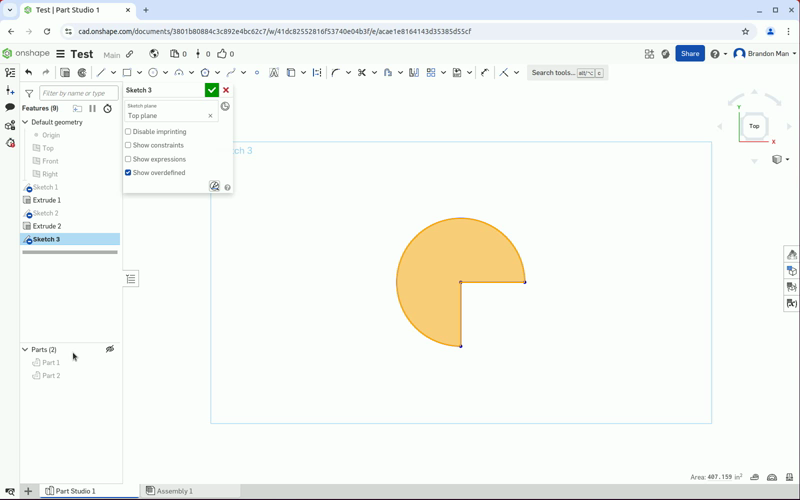
key(shift+e)
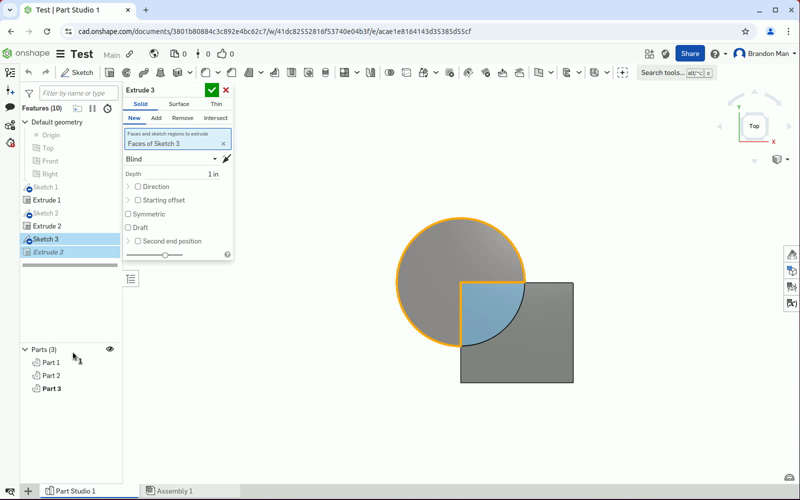
mouse_move(143, 106)
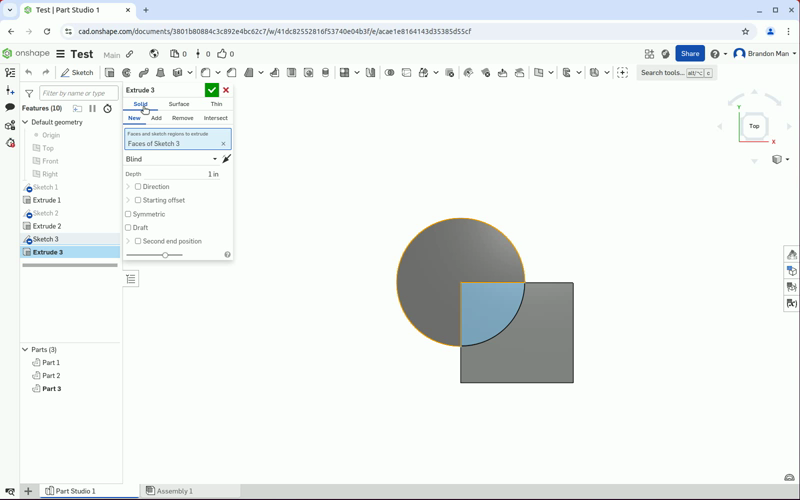
click(143, 106)
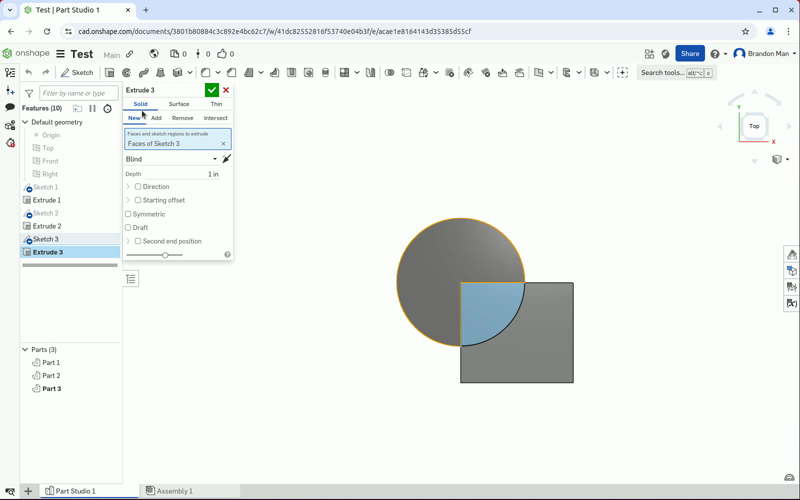
mouse_move(137, 120)
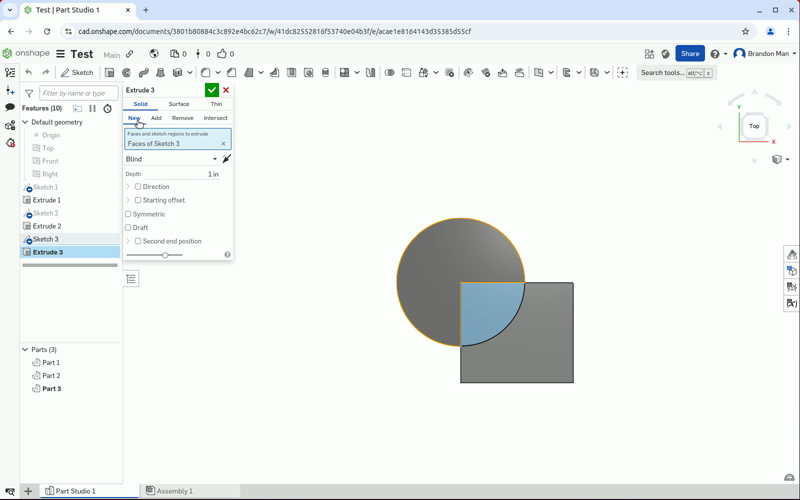
click(137, 120)
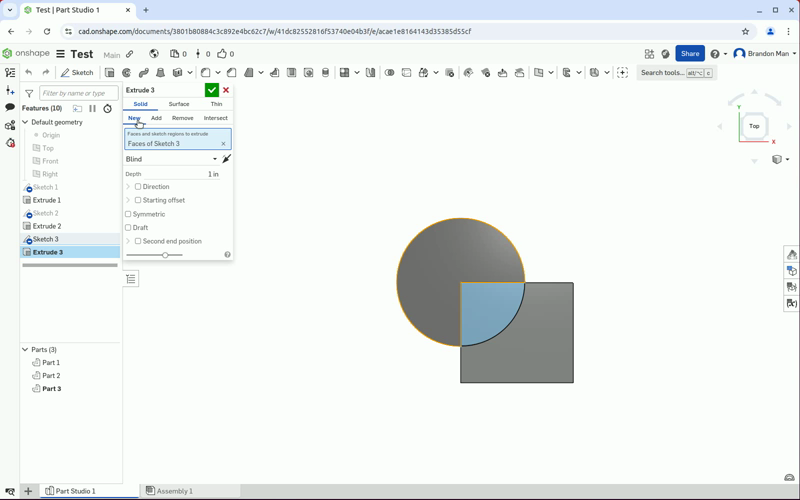
key(tab, 4)
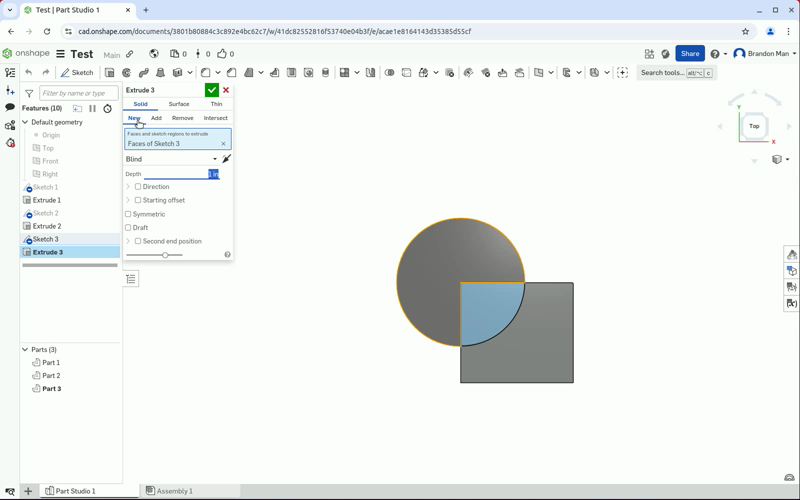
text(1.204)
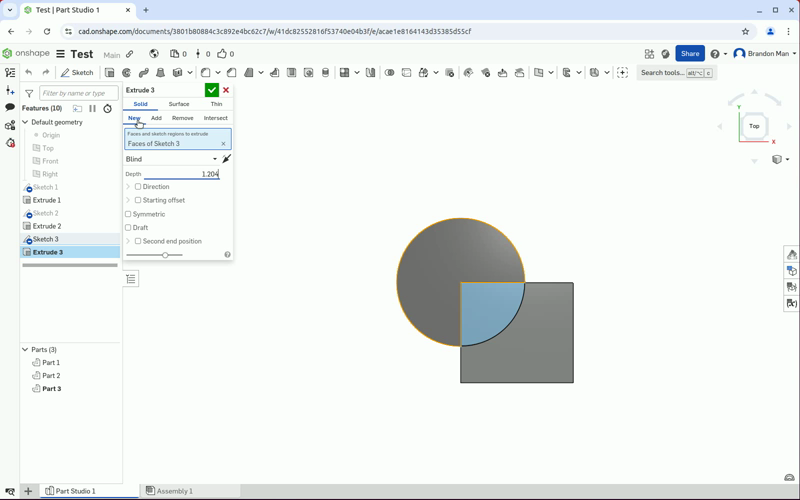
key(enter)
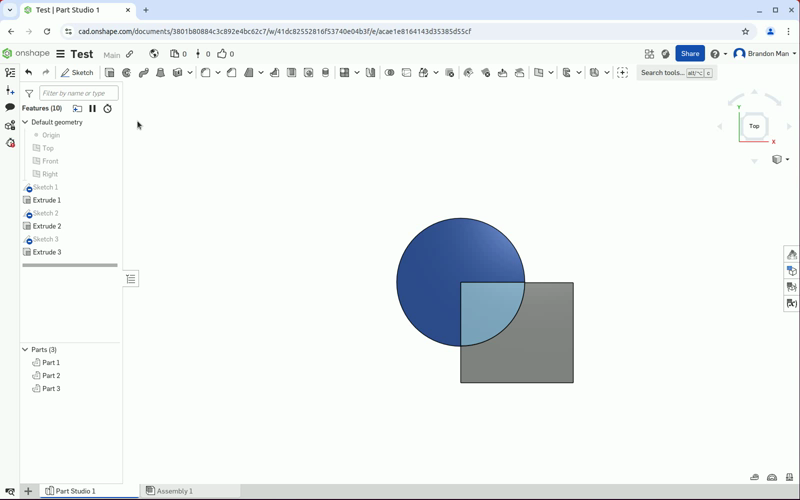
key(shift+h)
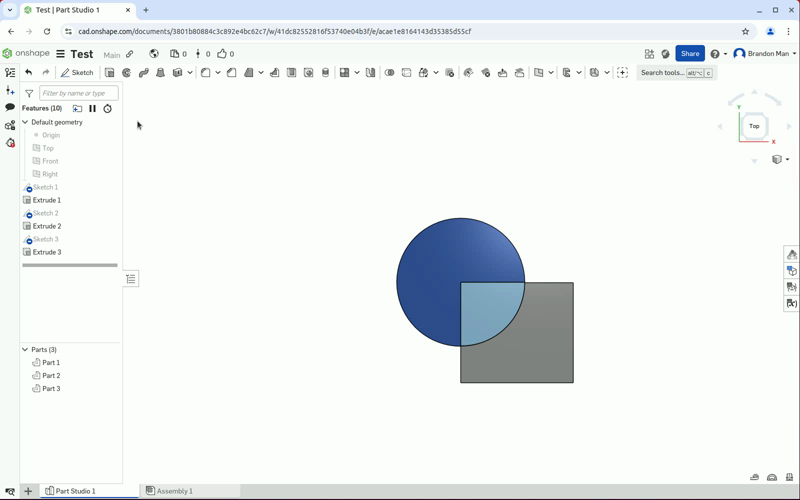
key(shift+h)
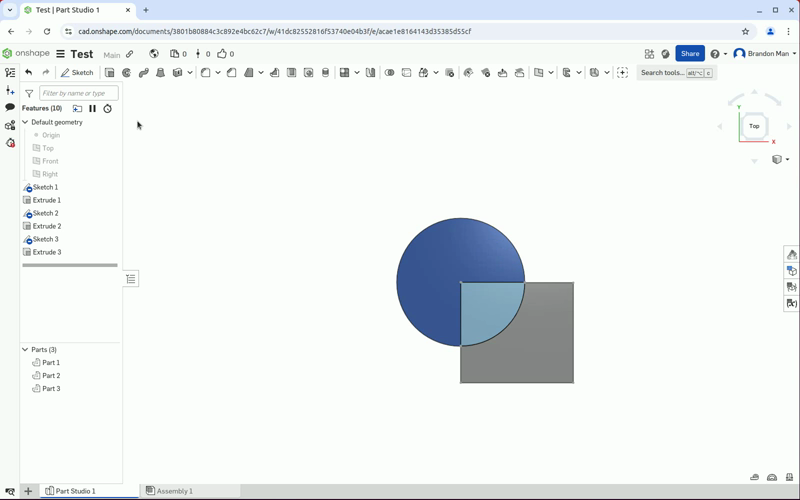
key(shift+7)
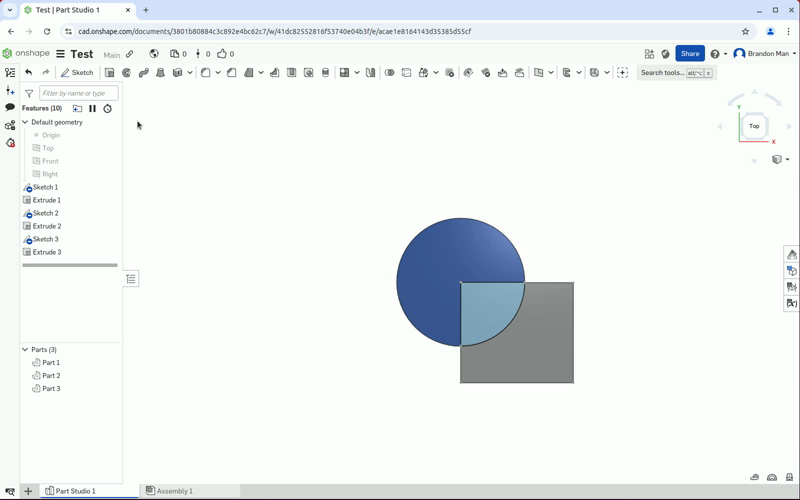
key(up, 3)
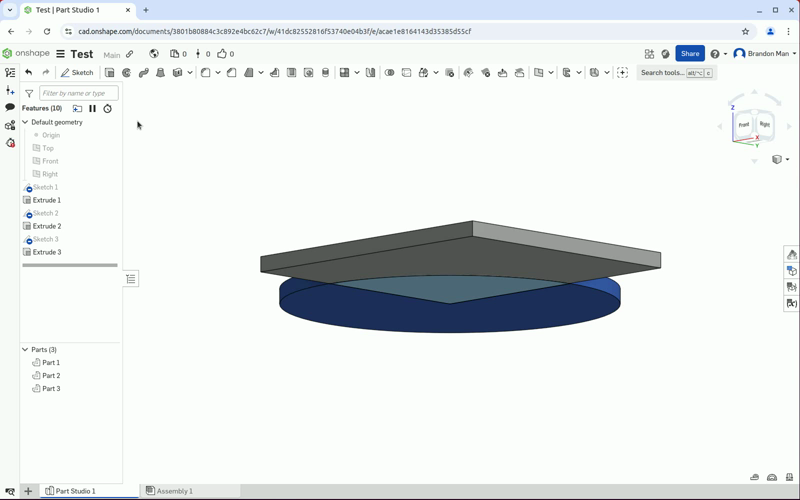
key(left, 3)
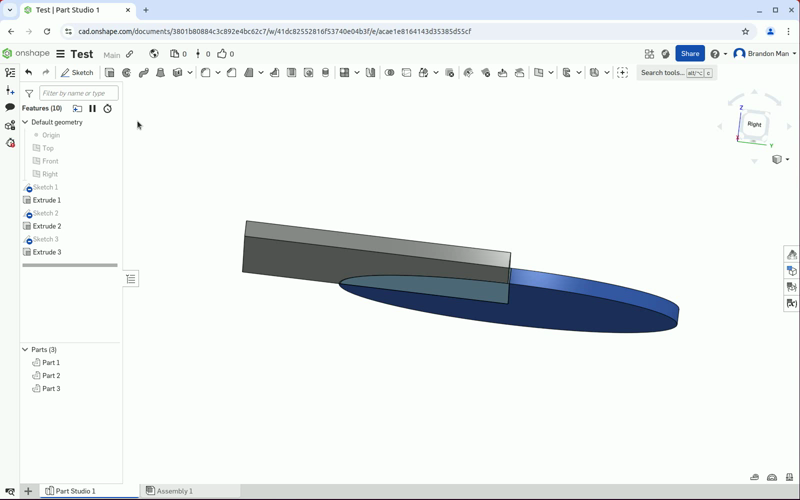
key(right, 3)
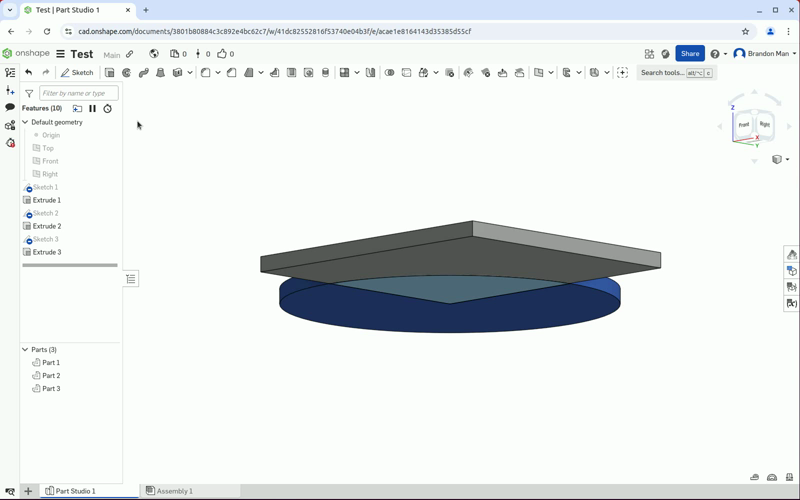
key(down, 3)
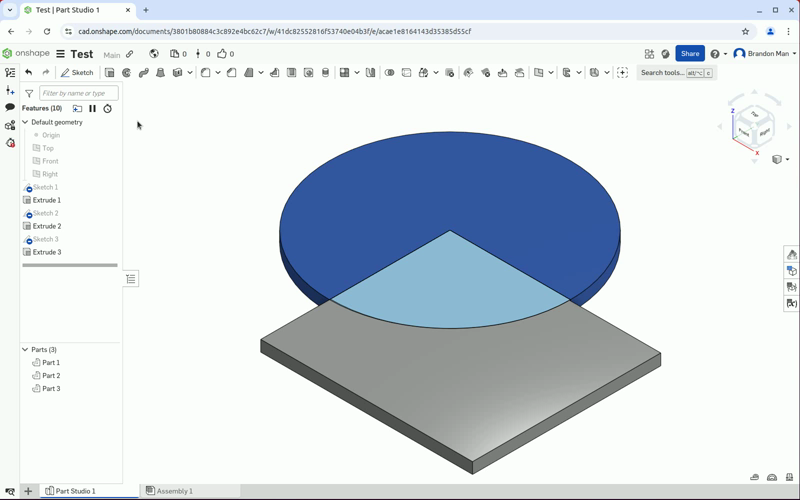
mouse_move(73, 189)
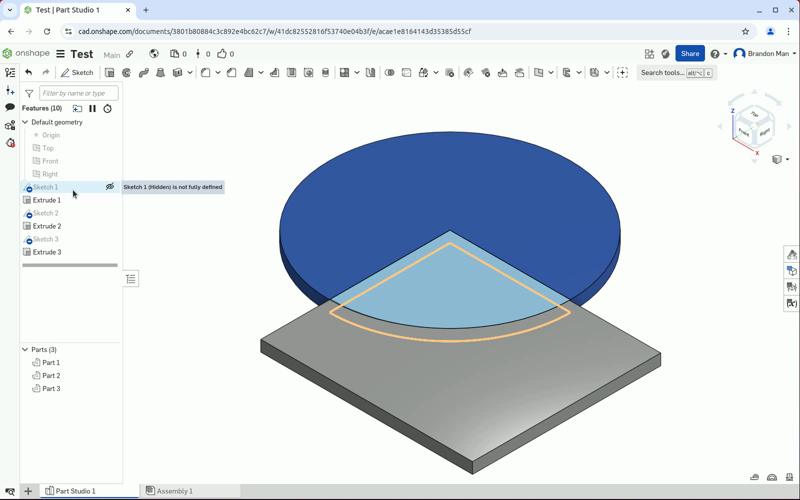
click(73, 189)